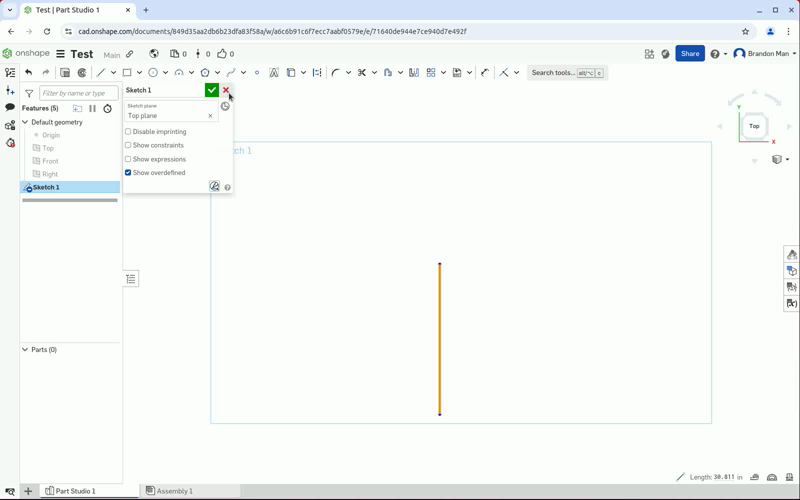
key(shift+h)
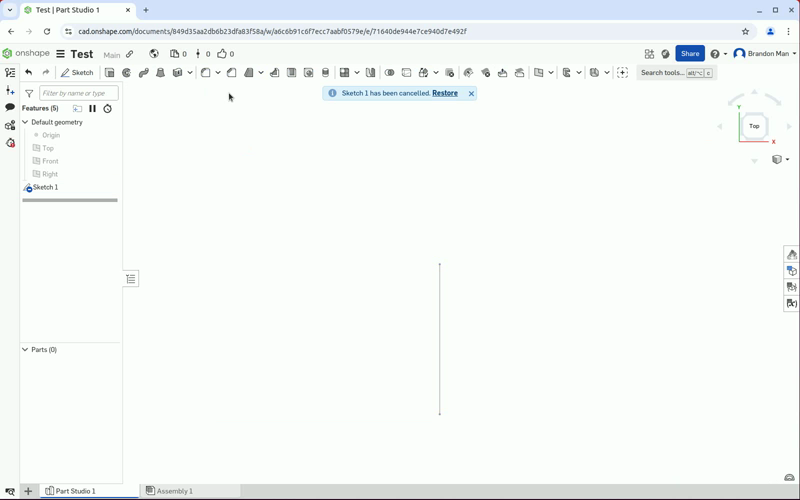
key(shift+s)
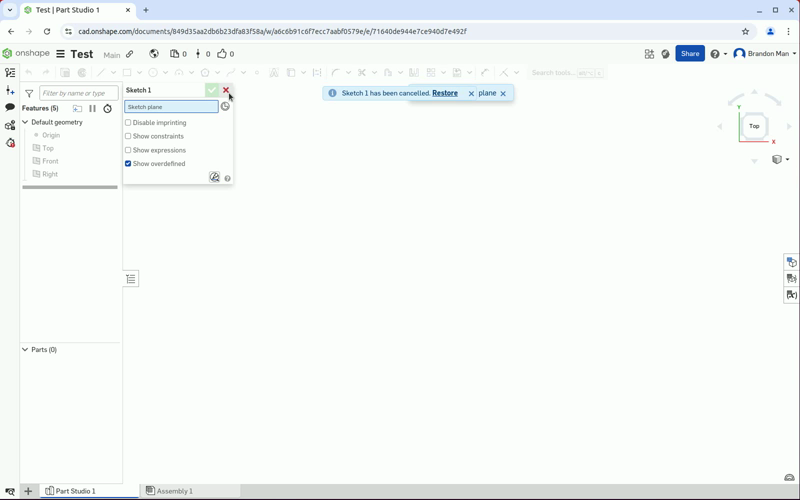
mouse_move(73, 150)
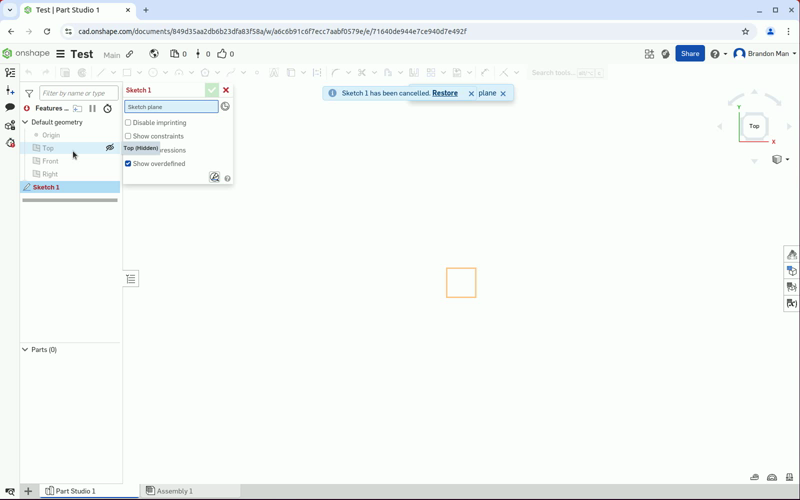
click(73, 150)
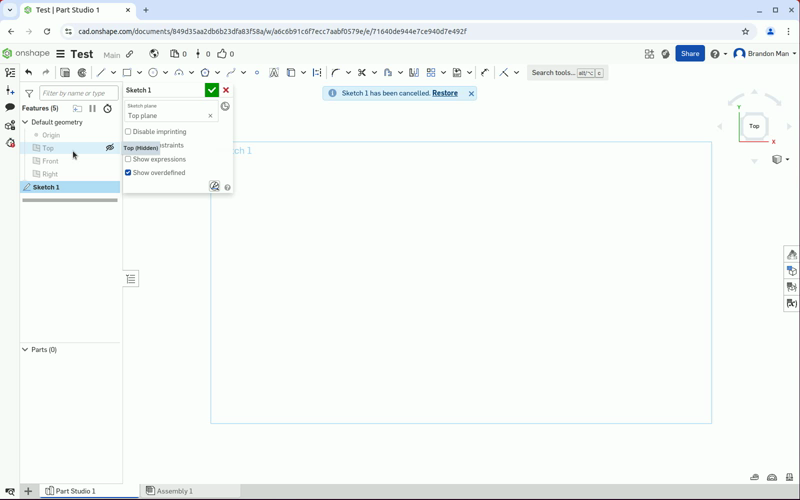
mouse_move(73, 352)
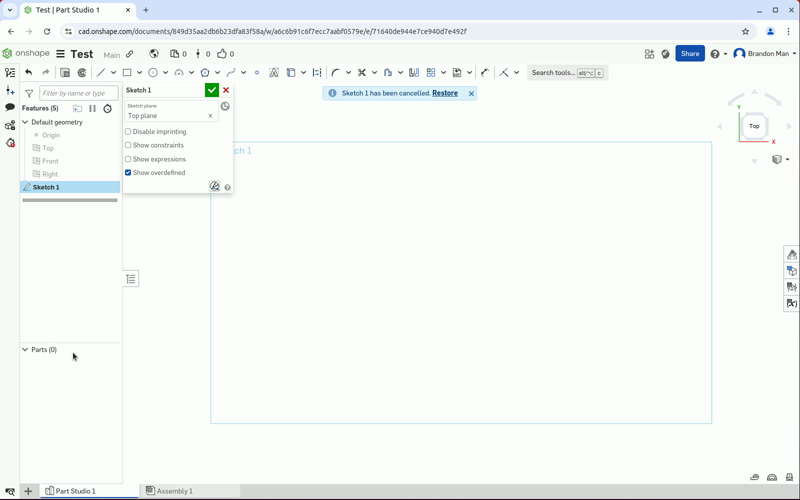
key(y)
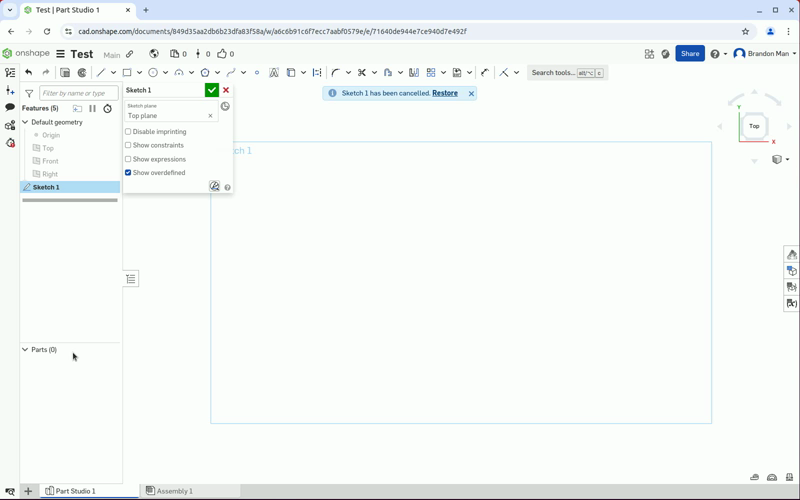
key(c)
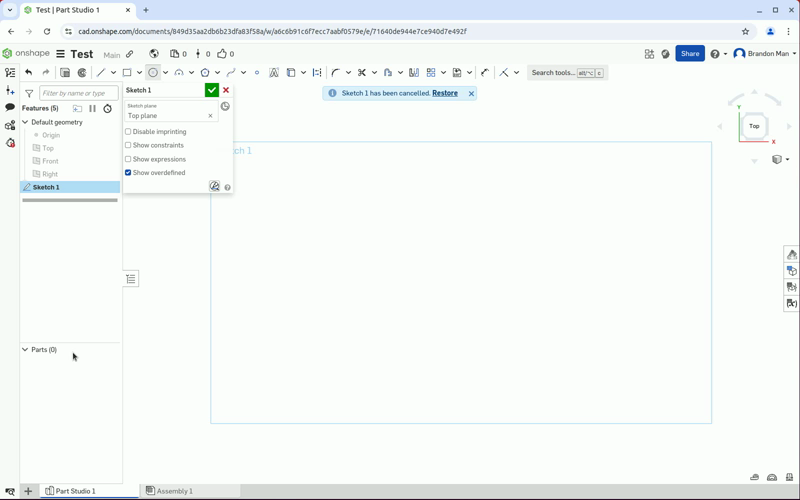
key_down(shift)
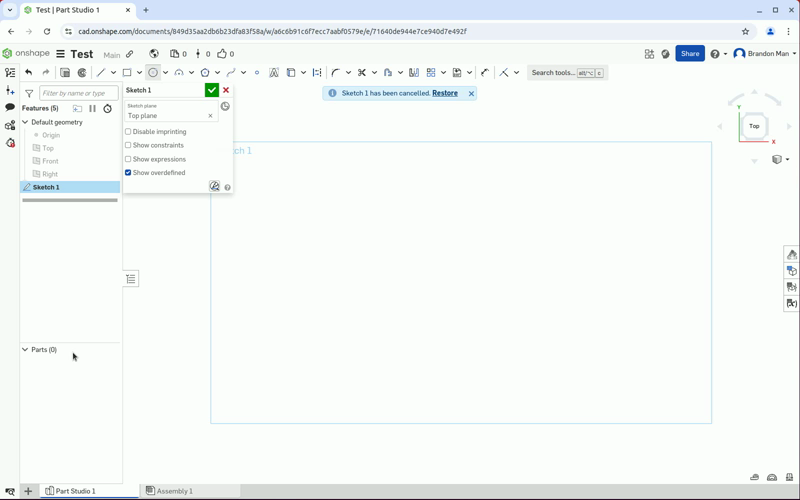
mouse_move(461, 282)
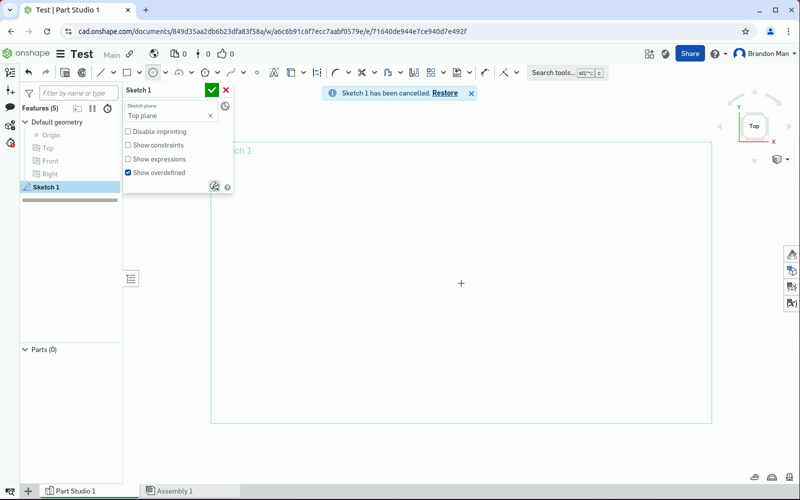
click(461, 282)
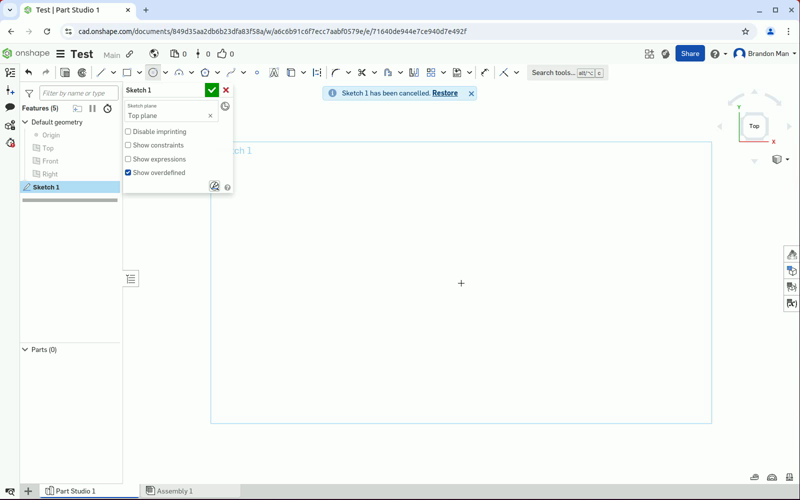
key_up(shift)
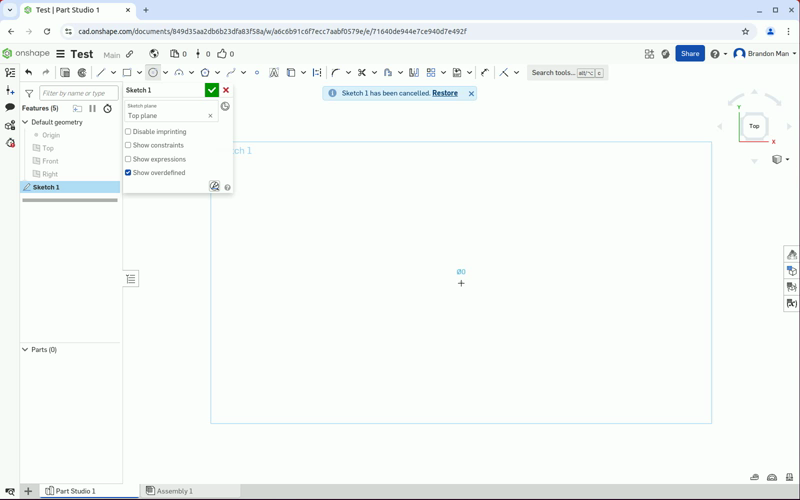
mouse_move(473, 282)
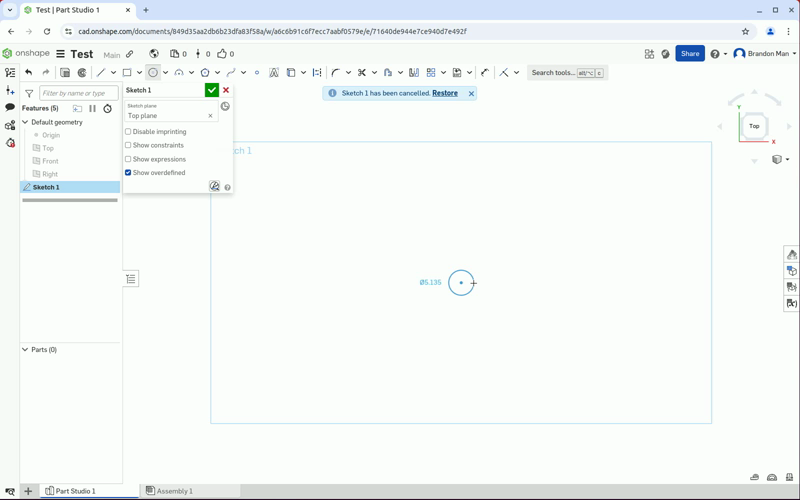
click(473, 282)
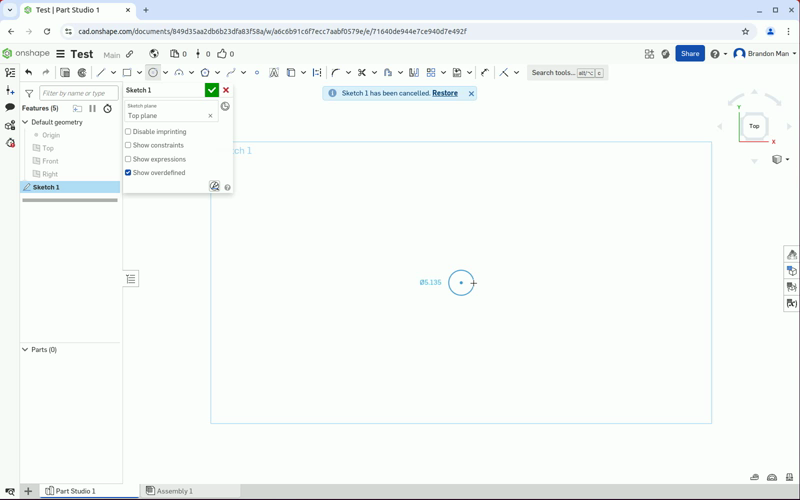
key(esc)
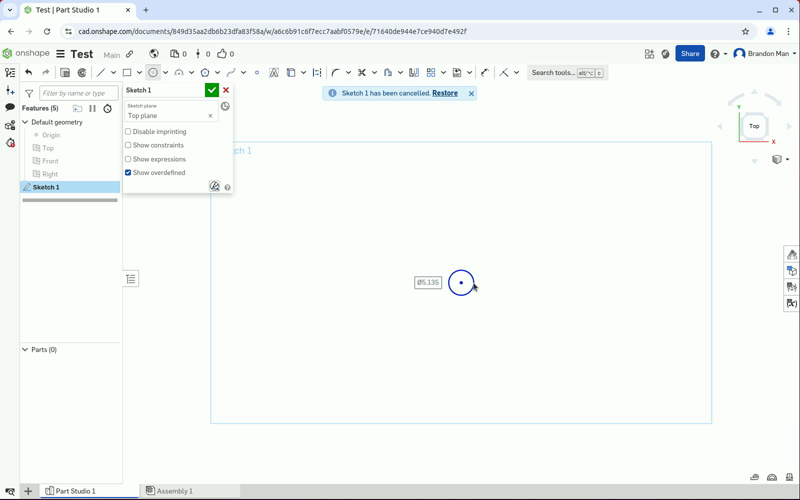
key(c)
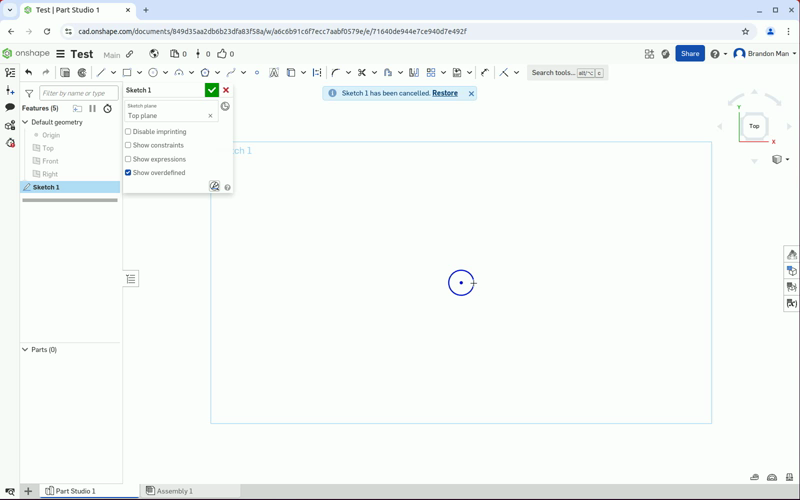
key_down(shift)
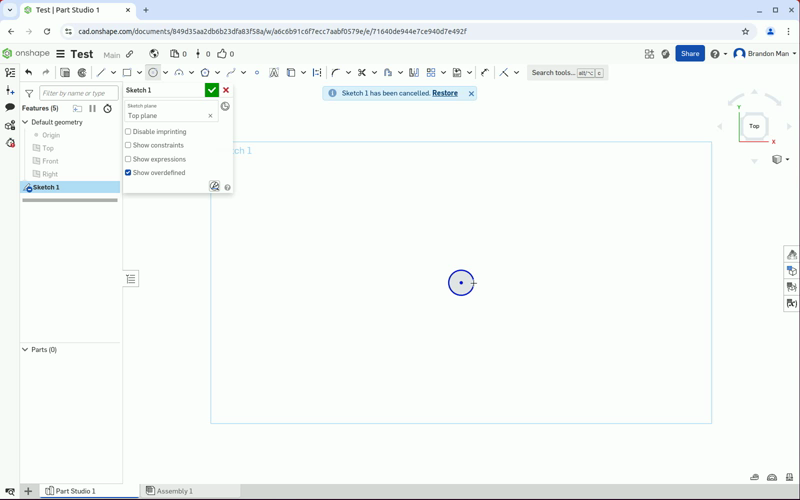
mouse_move(461, 282)
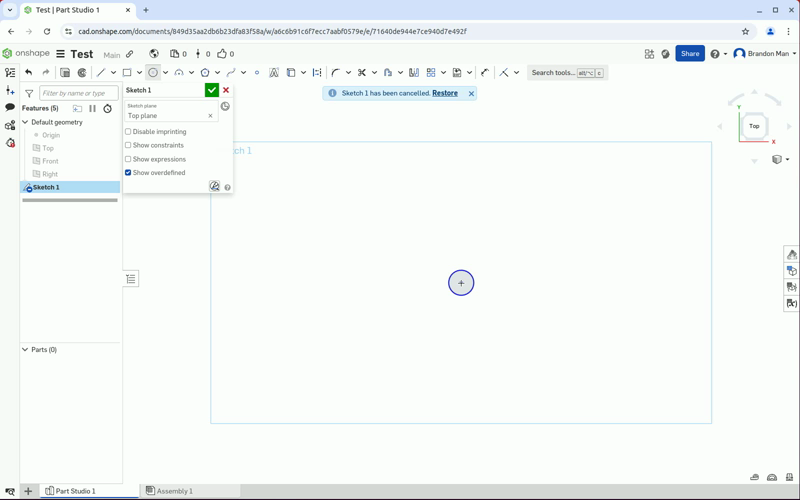
click(461, 282)
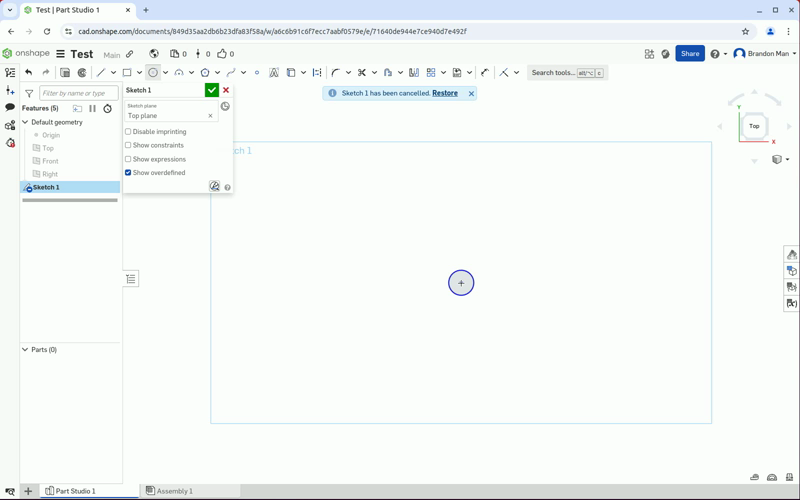
key_up(shift)
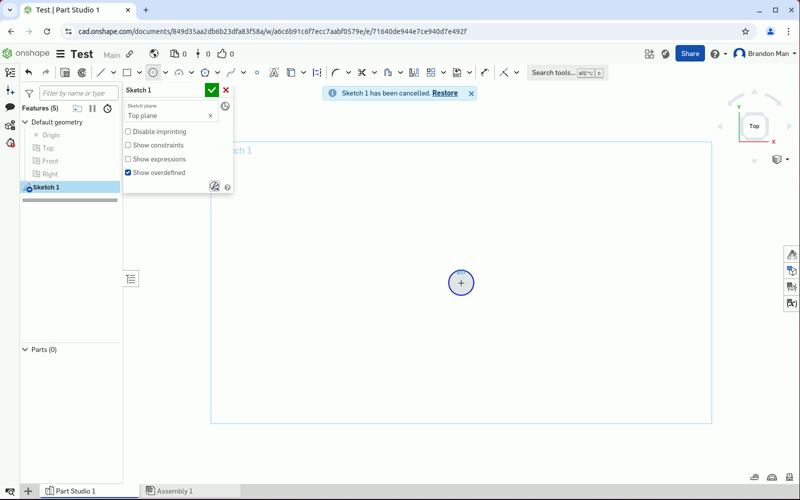
mouse_move(467, 282)
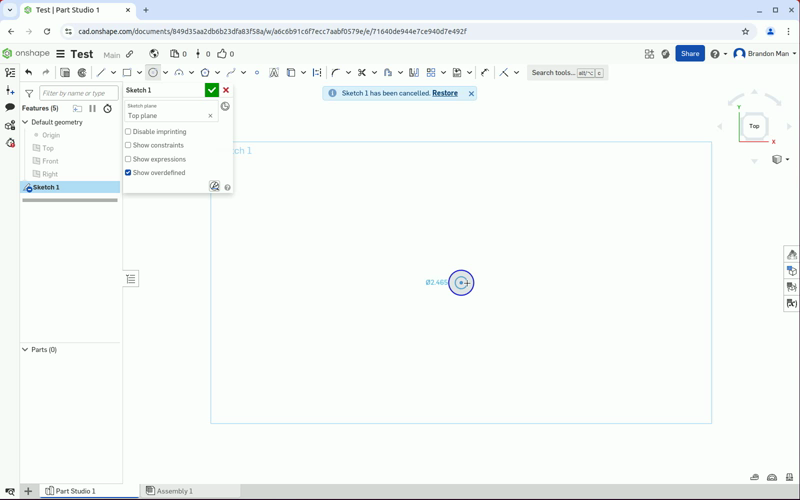
click(467, 282)
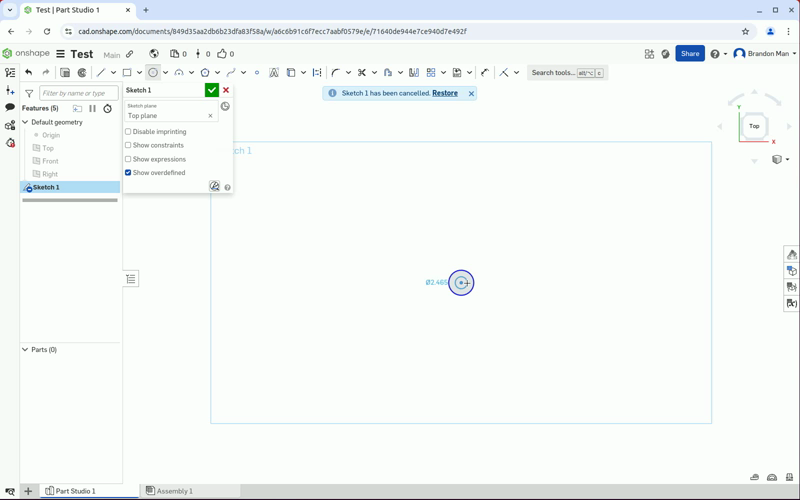
key(esc)
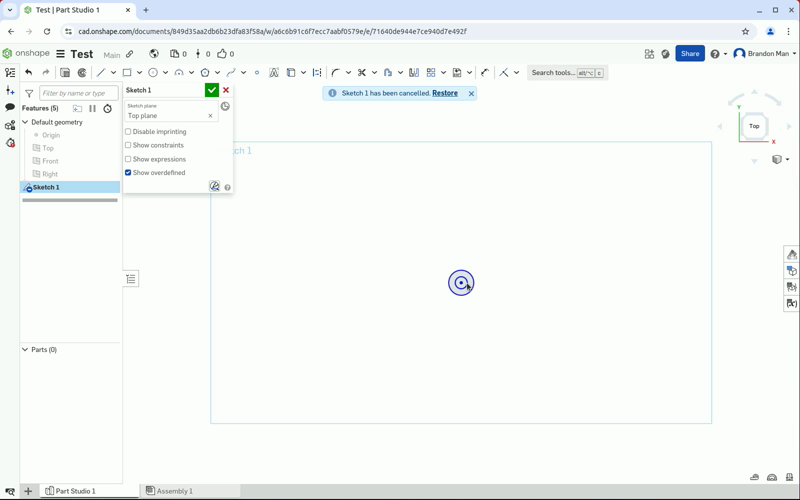
mouse_move(451, 288)
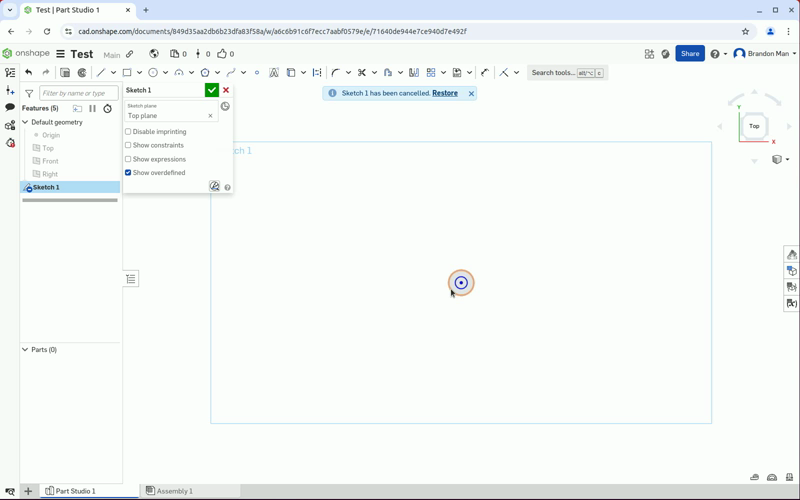
scroll(6)
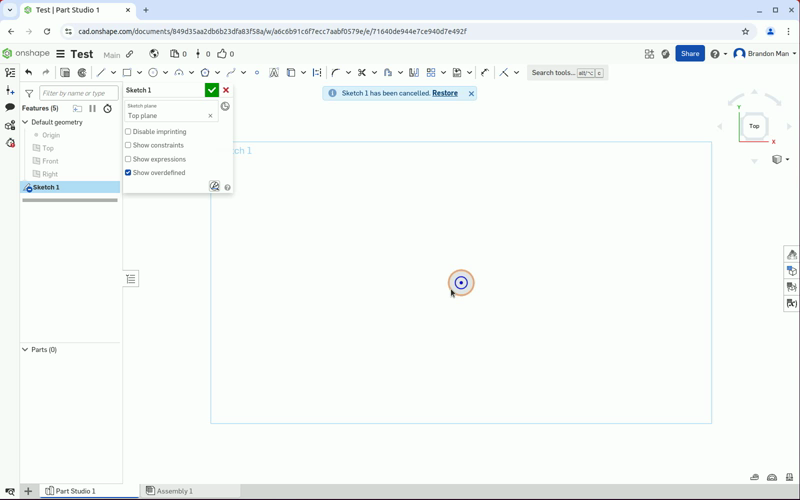
scroll(6)
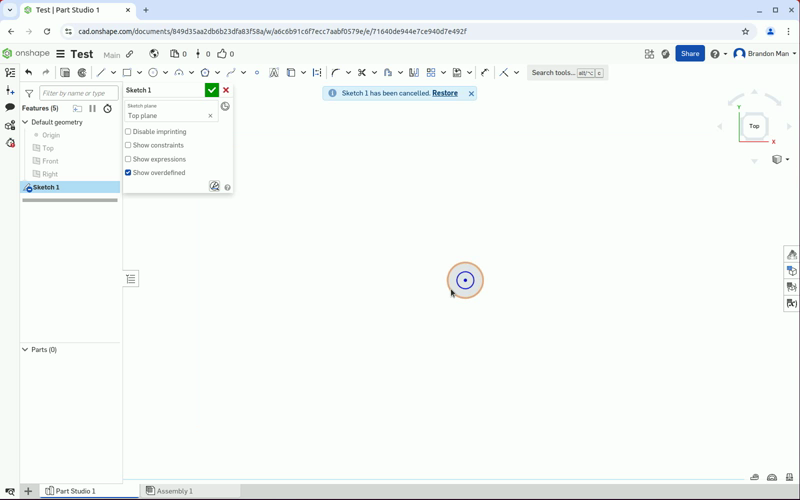
scroll(6)
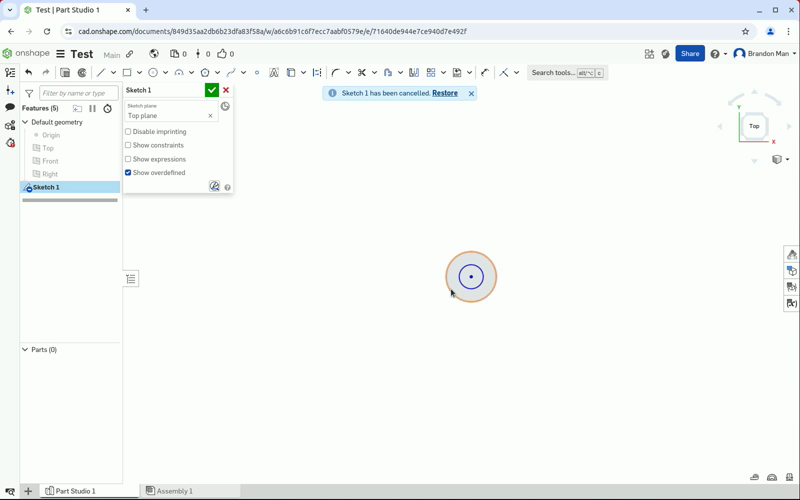
scroll(6)
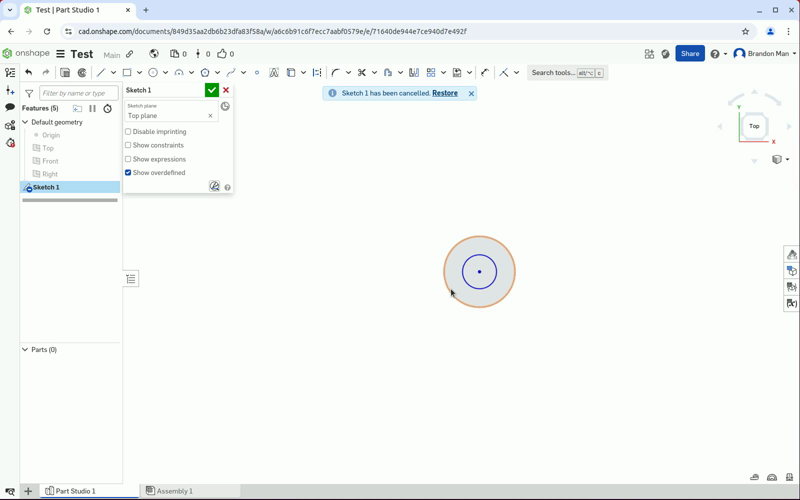
scroll(6)
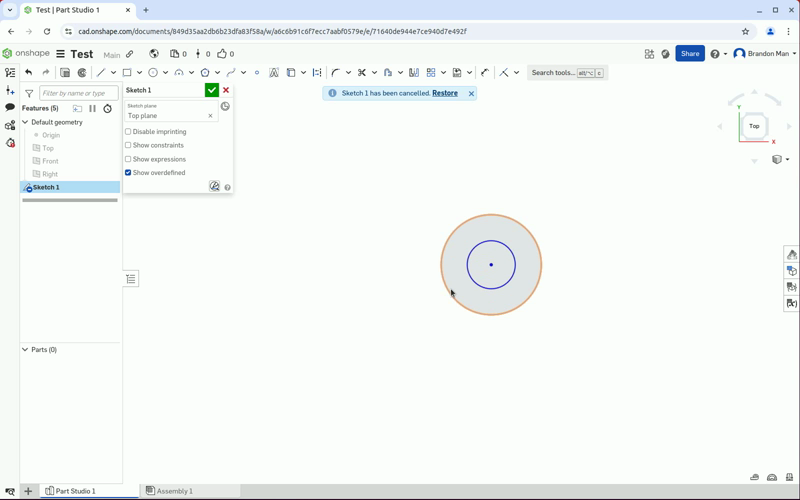
scroll(6)
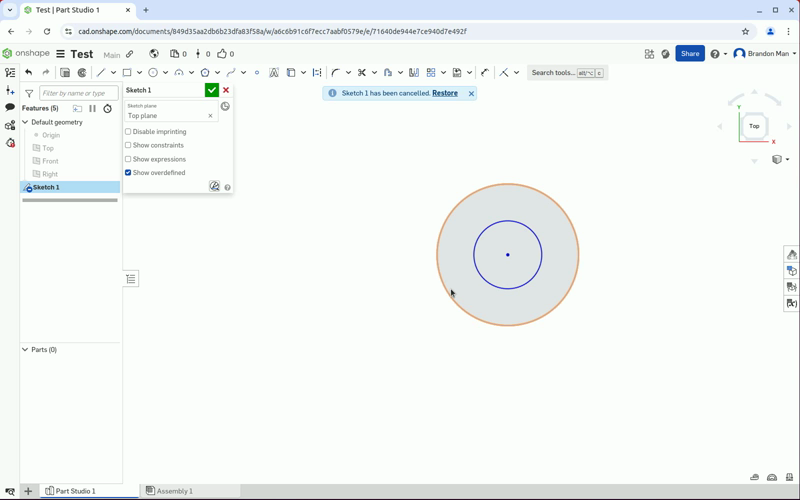
scroll(6)
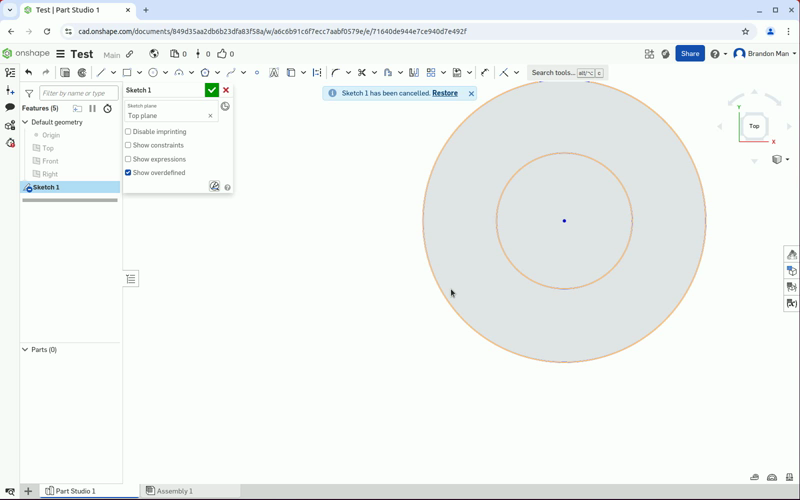
click(451, 288)
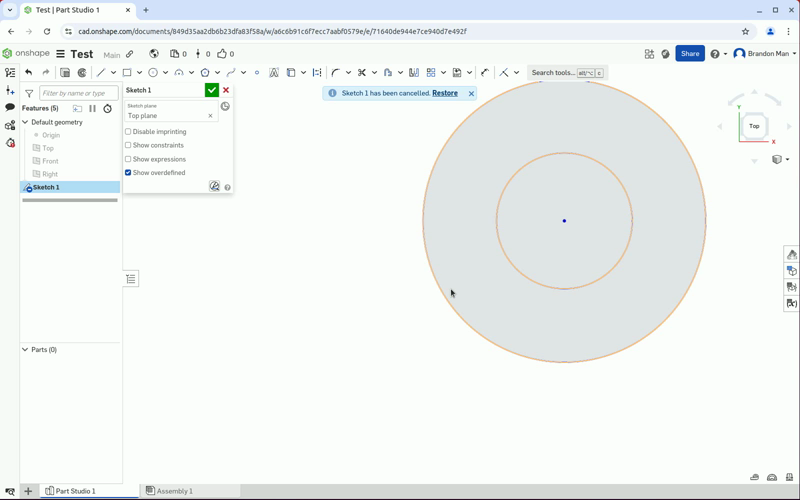
scroll(-6)
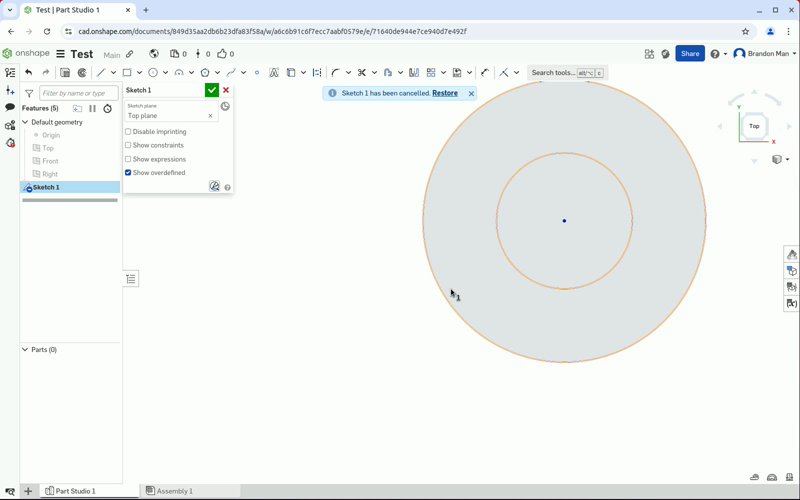
scroll(-6)
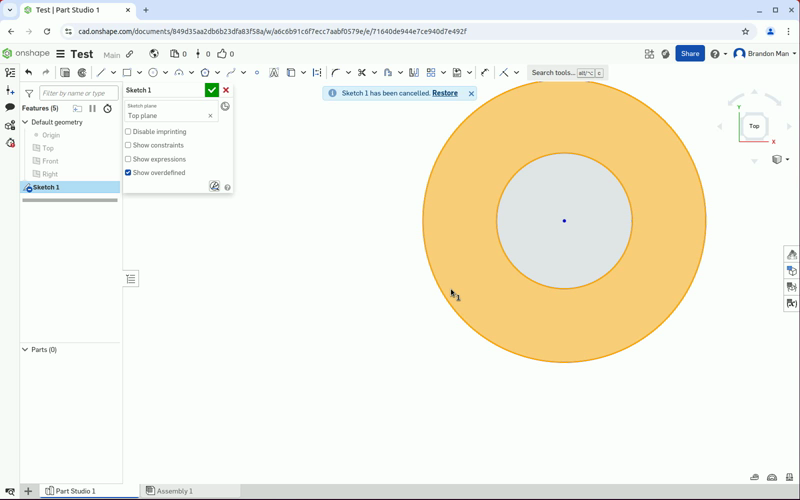
scroll(-6)
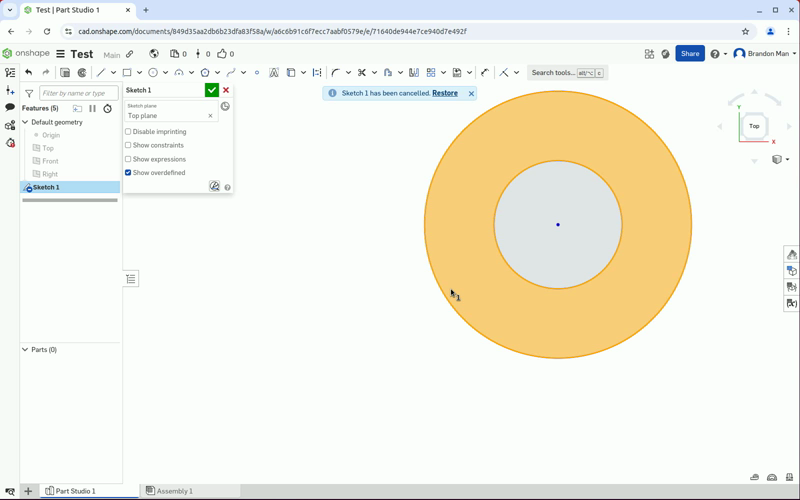
scroll(-6)
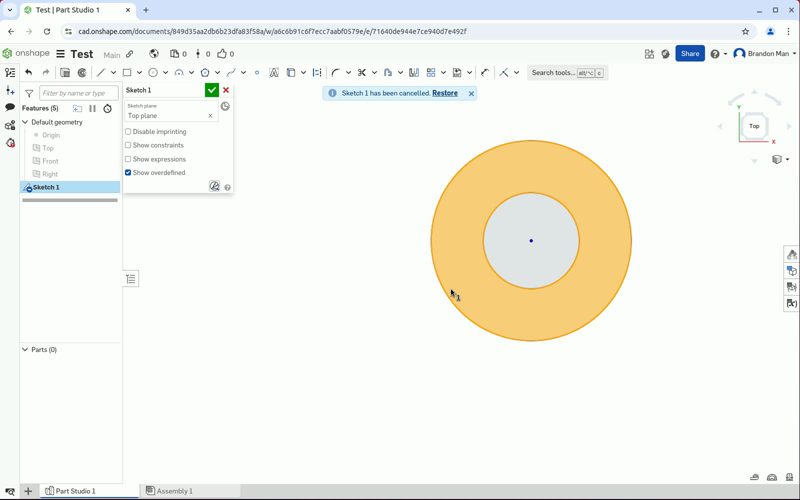
scroll(-6)
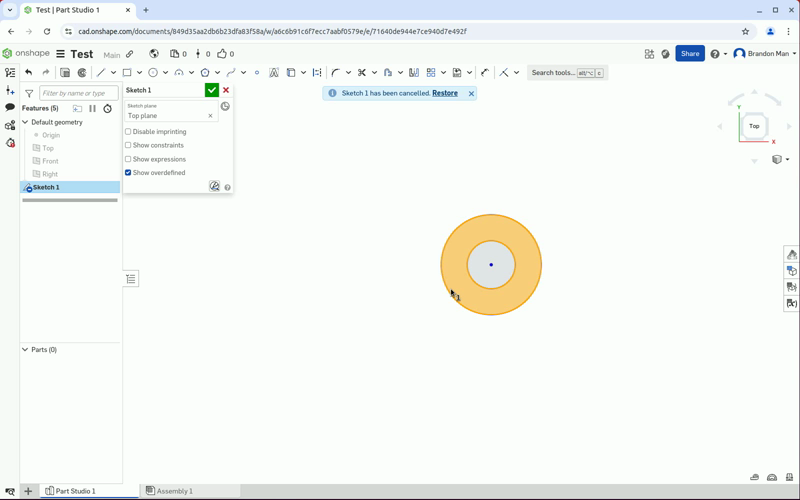
scroll(-6)
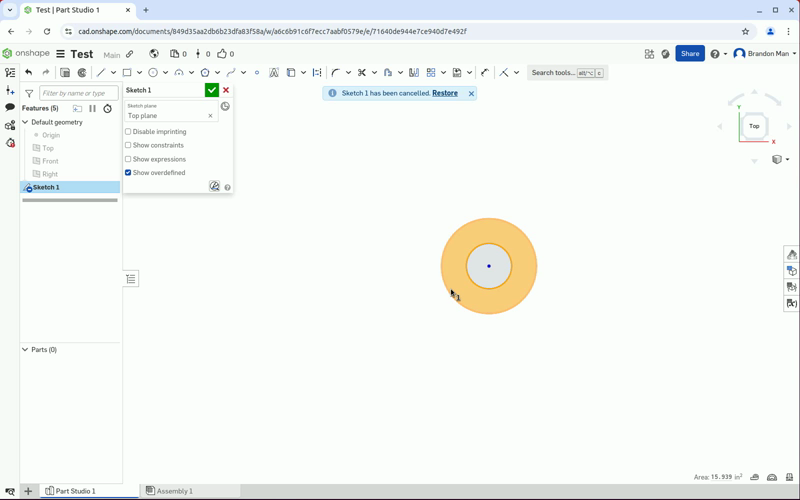
scroll(-6)
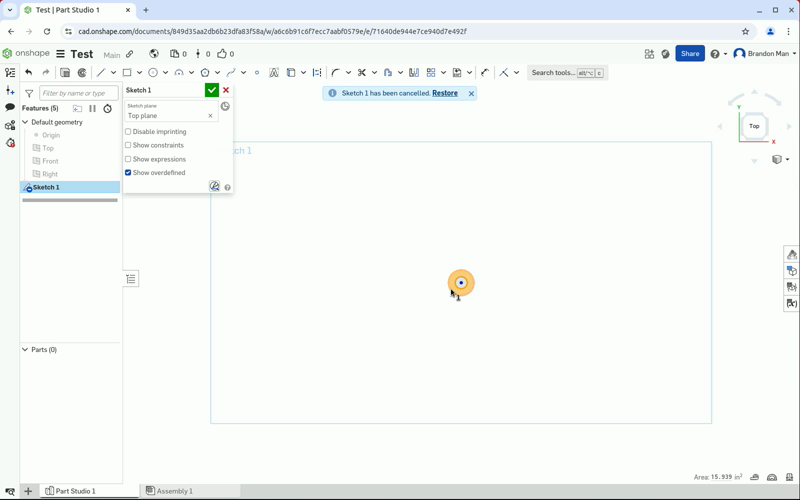
mouse_move(73, 352)
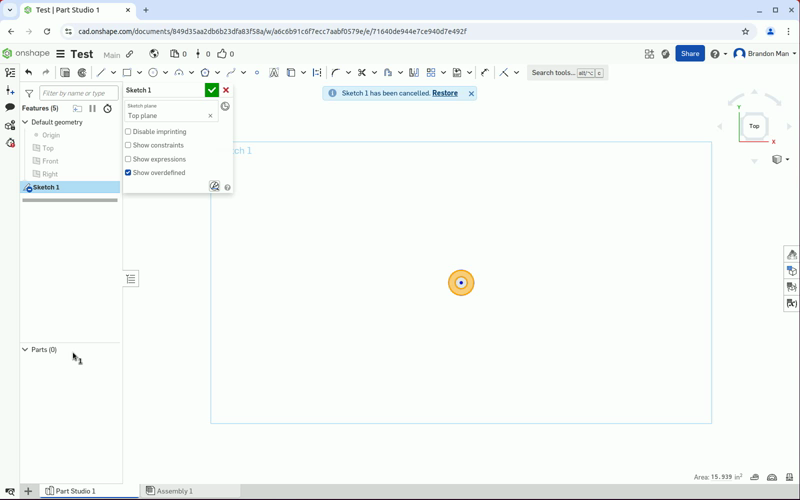
key(shift+y)
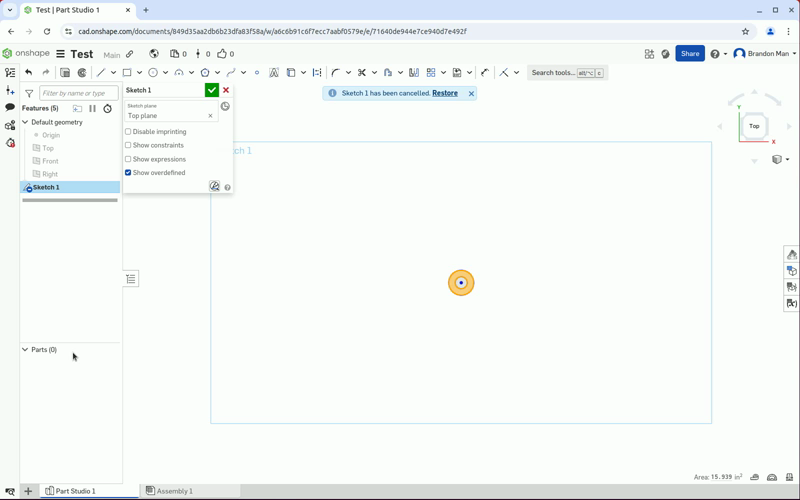
key(shift+e)
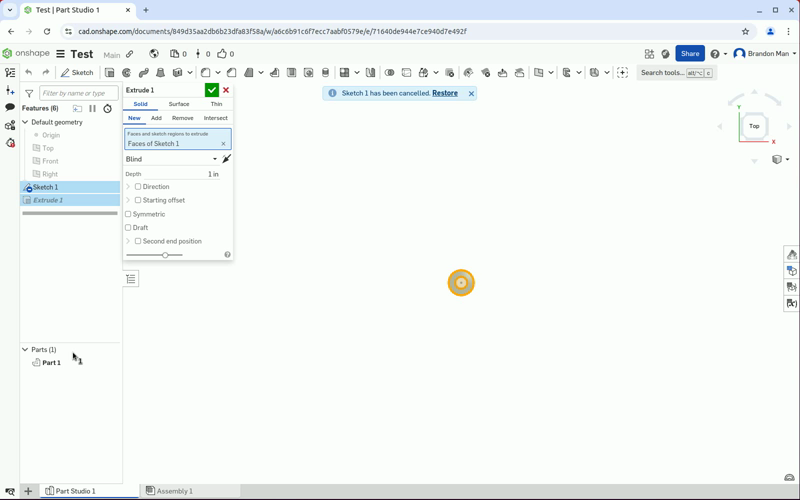
mouse_move(143, 106)
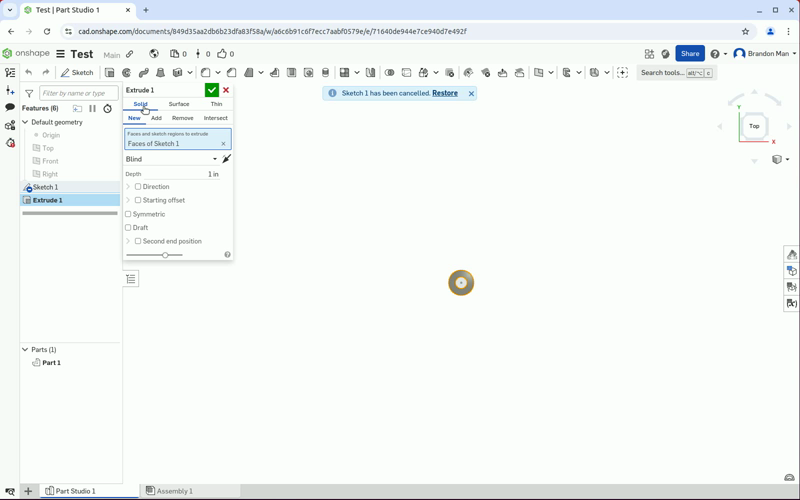
click(143, 106)
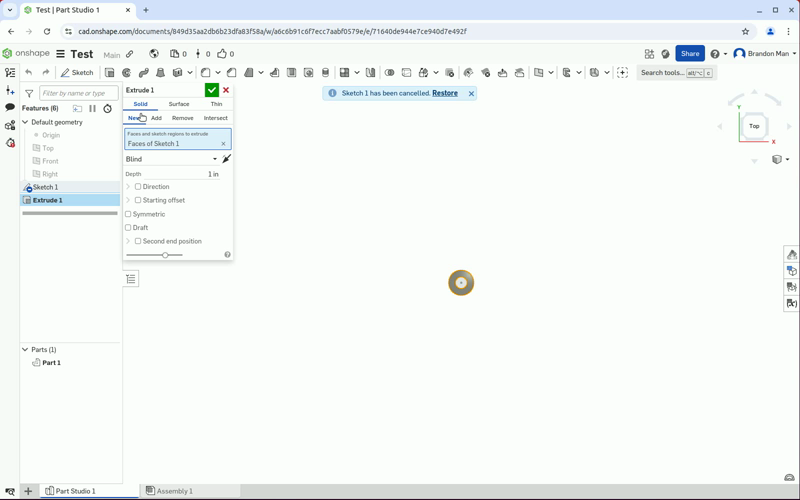
mouse_move(137, 120)
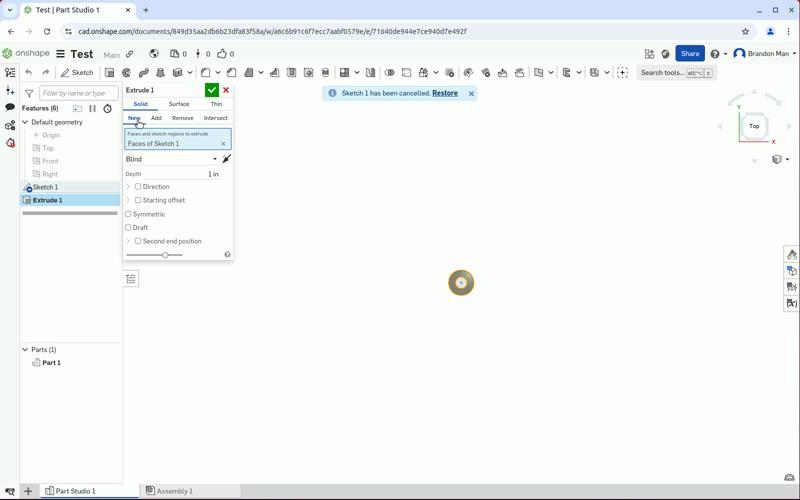
click(137, 120)
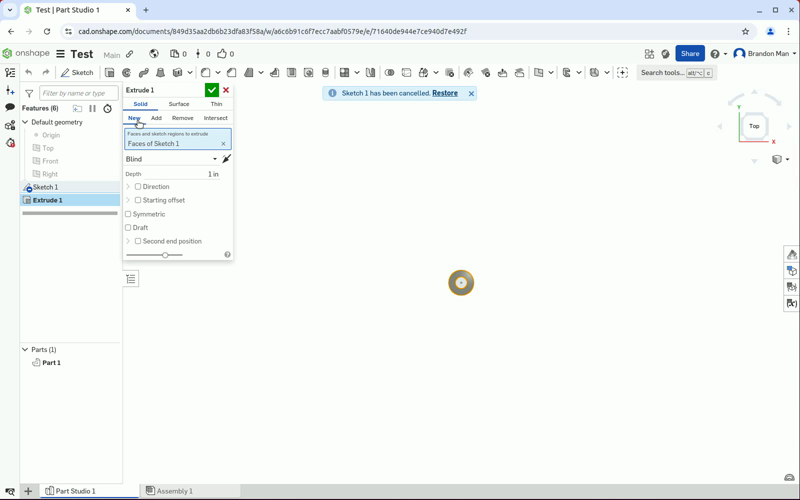
key(tab, 4)
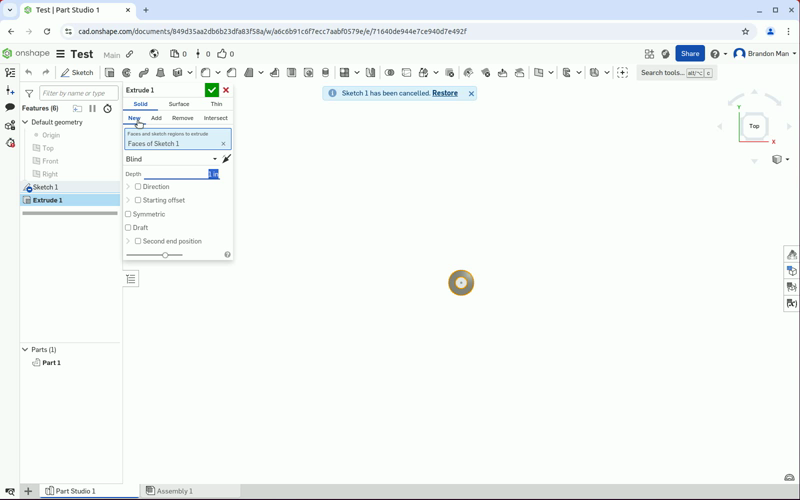
text(-1.204)
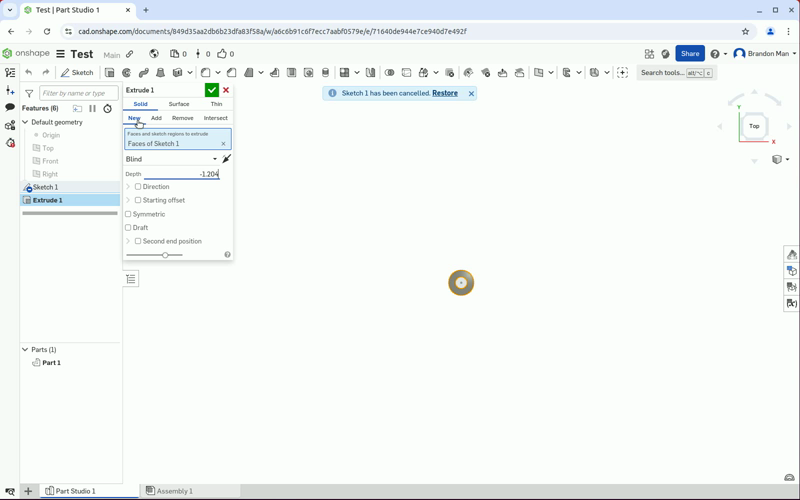
key(enter)
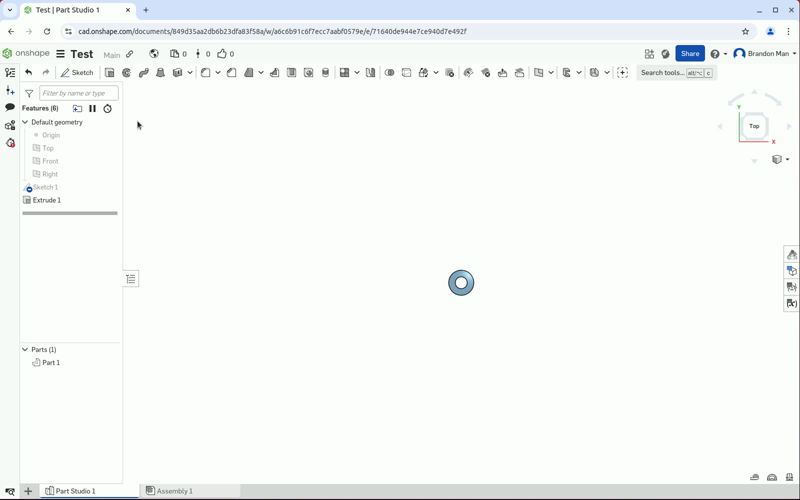
key(shift+h)
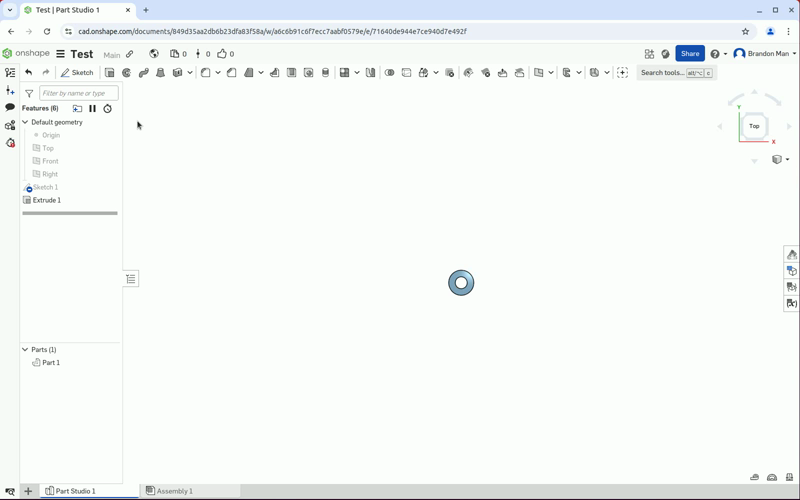
key(shift+h)
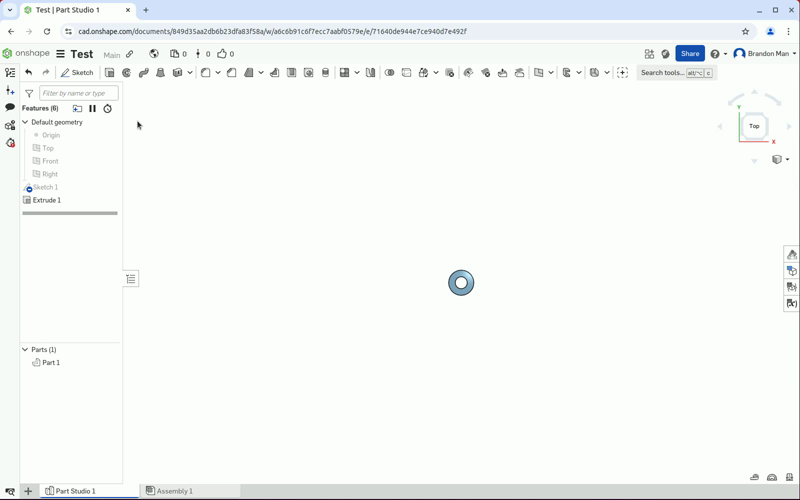
mouse_move(73, 189)
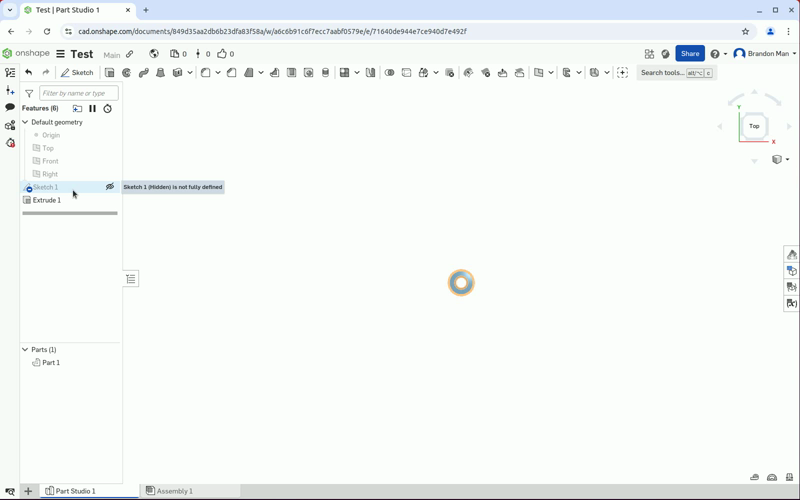
click(73, 189)
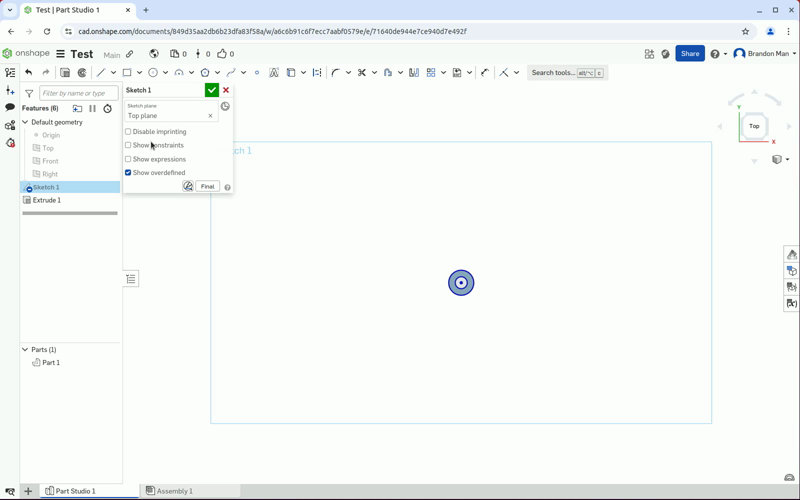
mouse_move(229, 92)
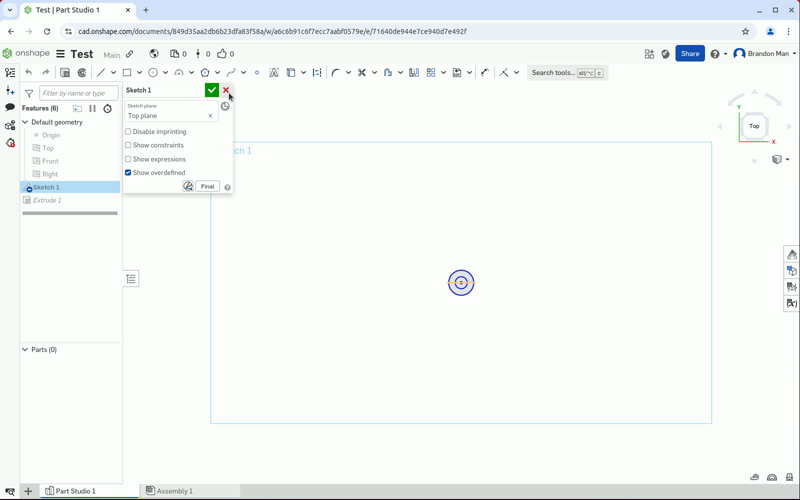
click(229, 92)
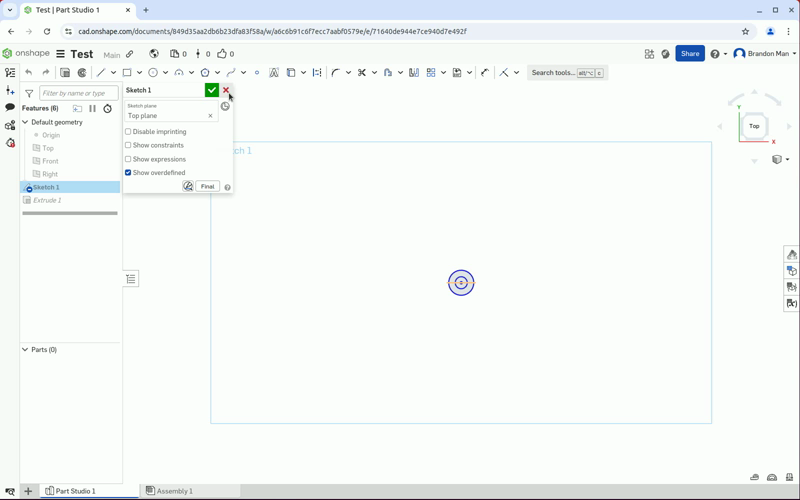
key(shift+s)
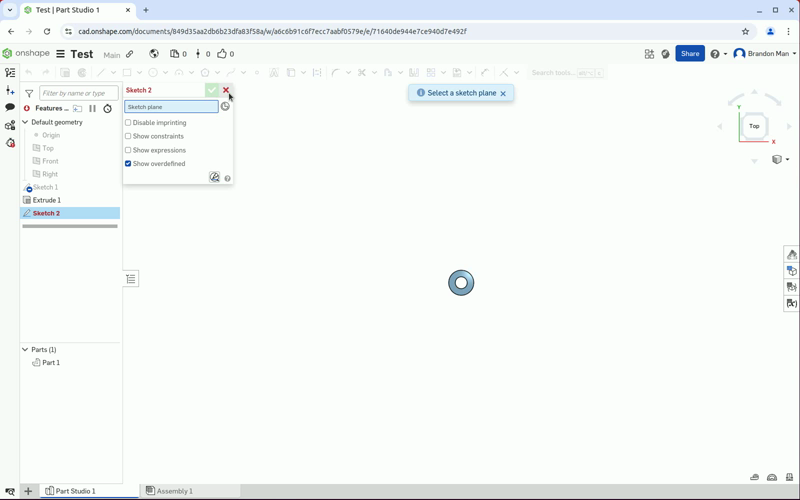
mouse_move(73, 150)
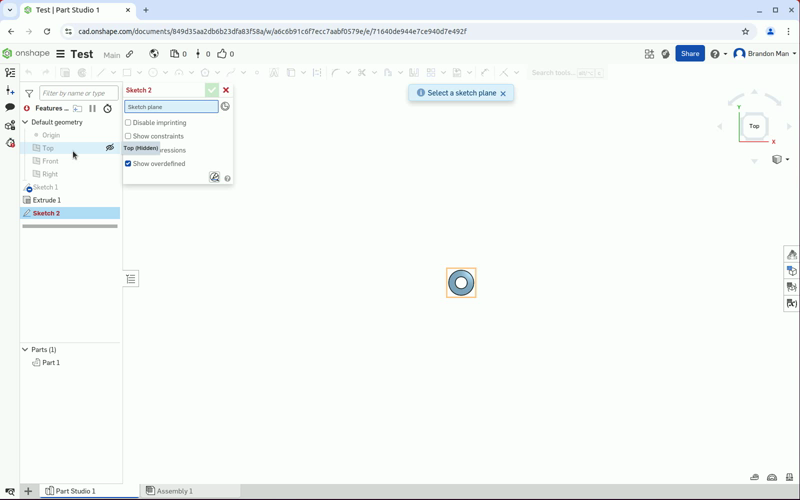
click(73, 150)
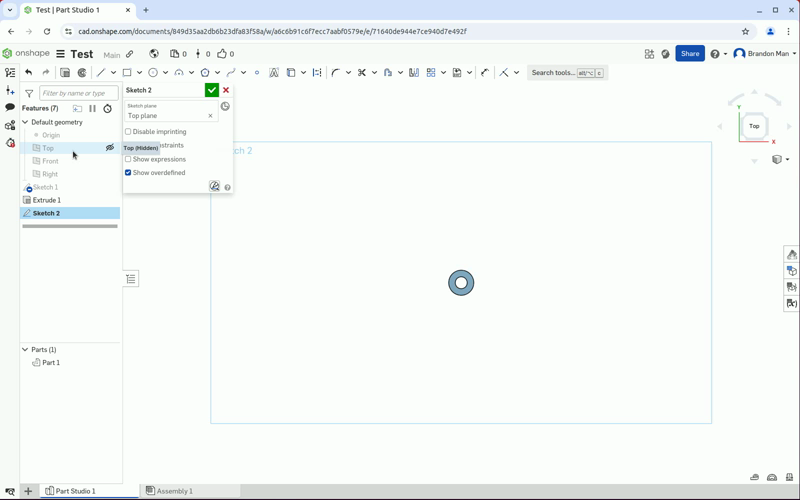
mouse_move(73, 352)
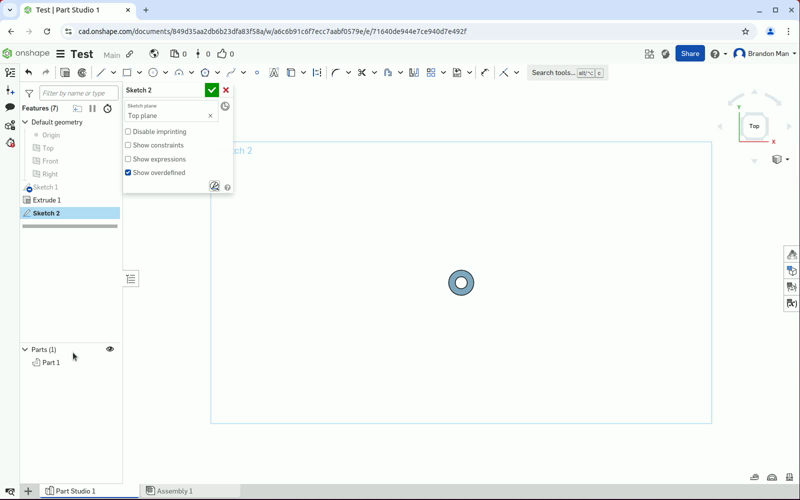
key(y)
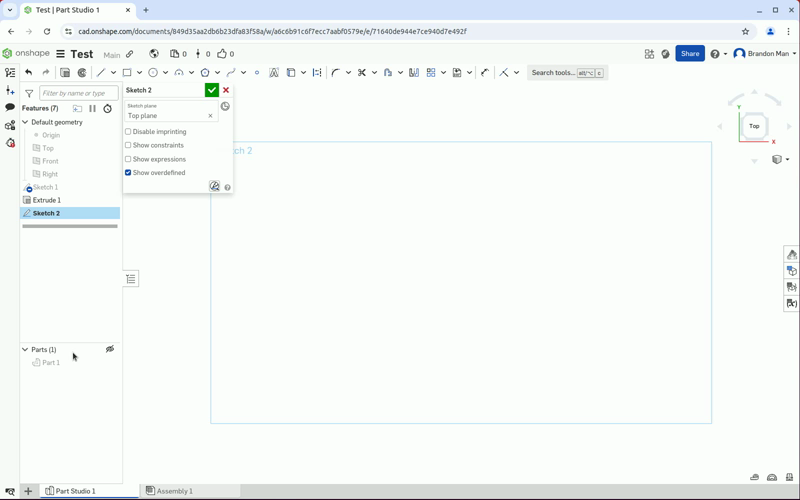
key(c)
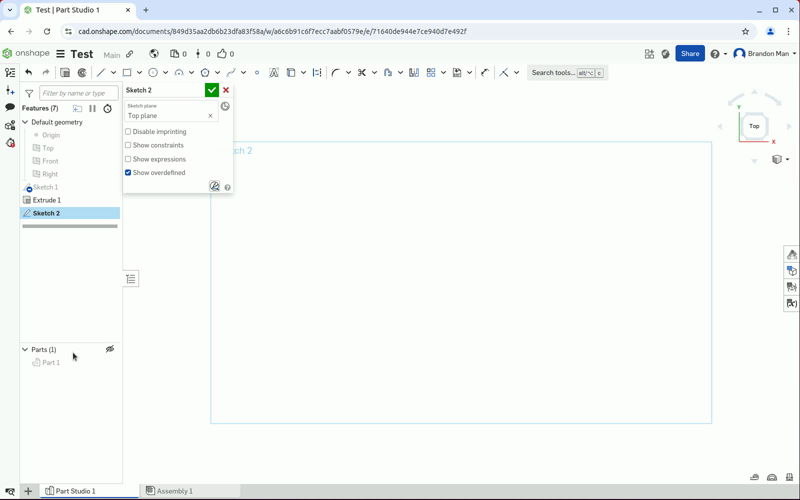
key_down(shift)
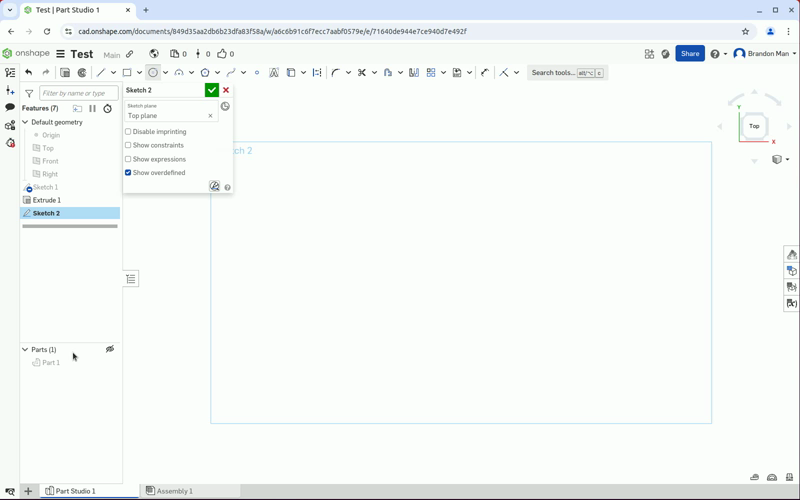
mouse_move(461, 282)
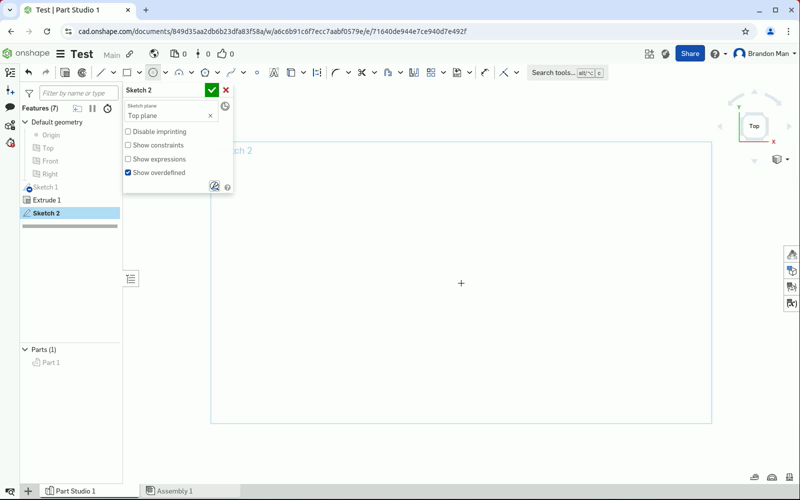
click(461, 282)
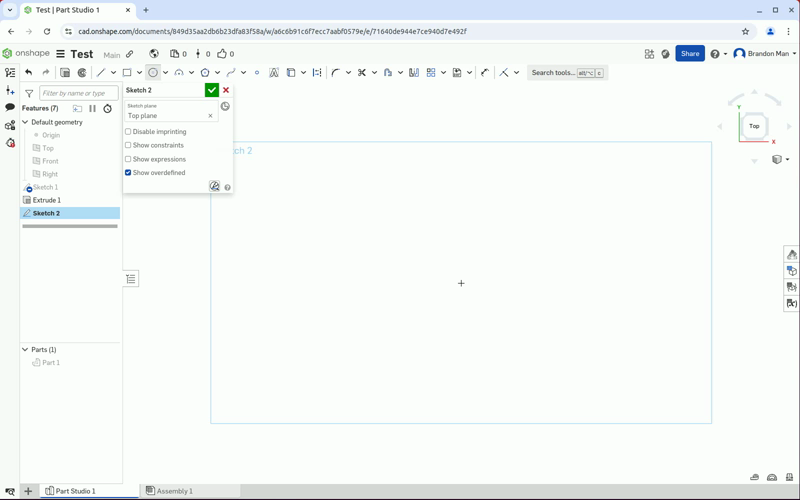
key_up(shift)
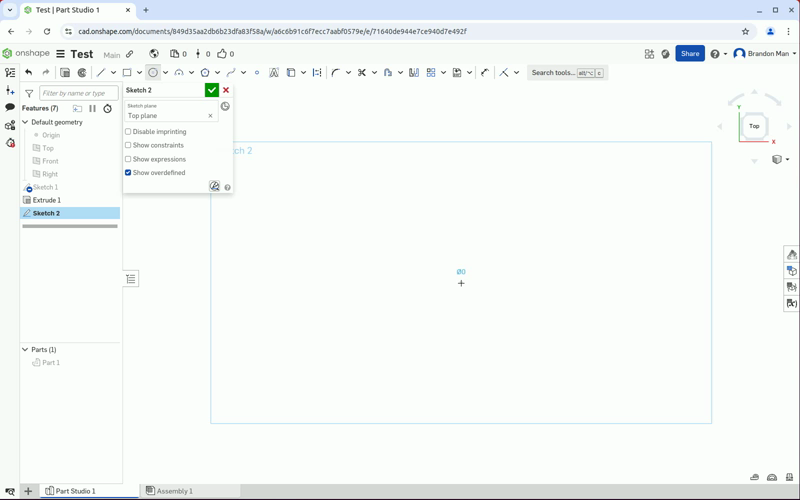
mouse_move(478, 282)
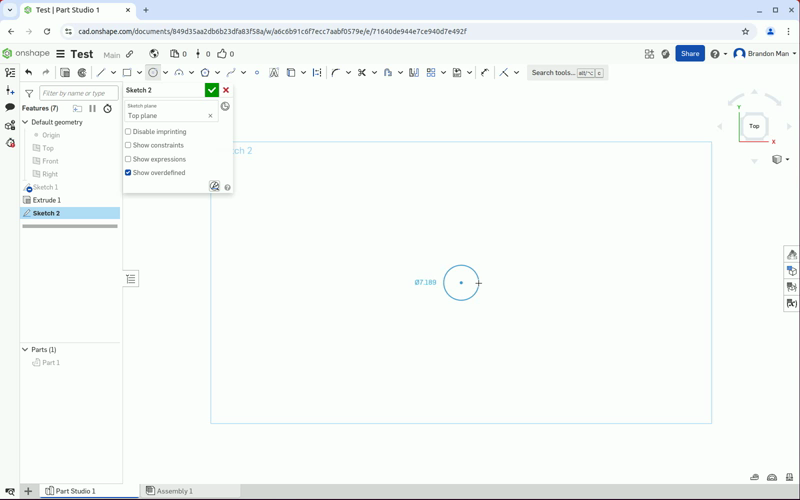
click(478, 282)
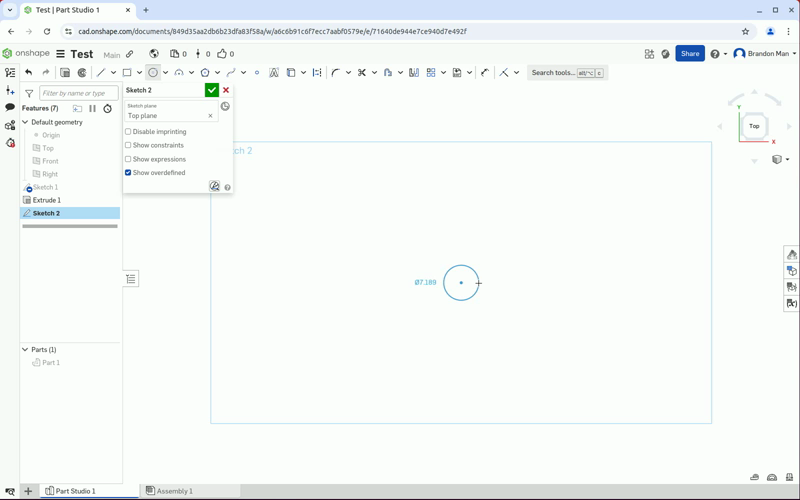
key(esc)
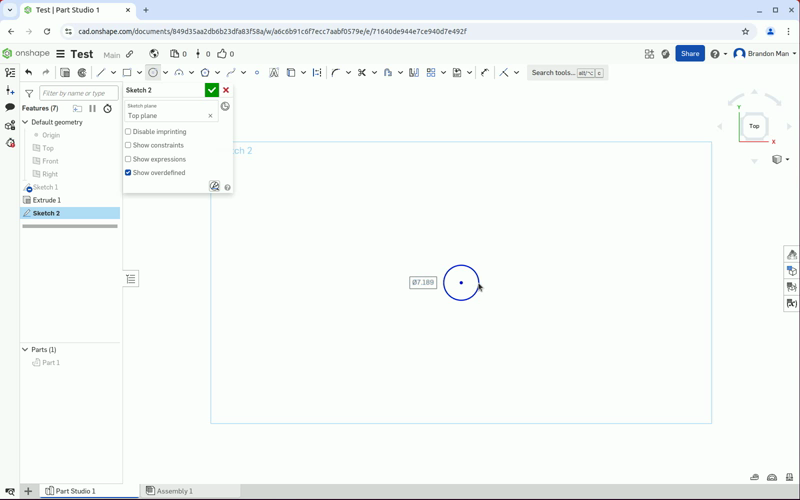
key(c)
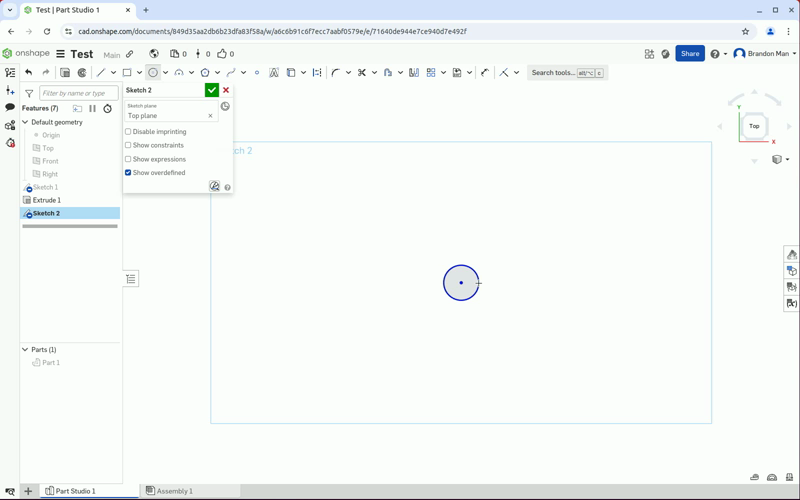
key_down(shift)
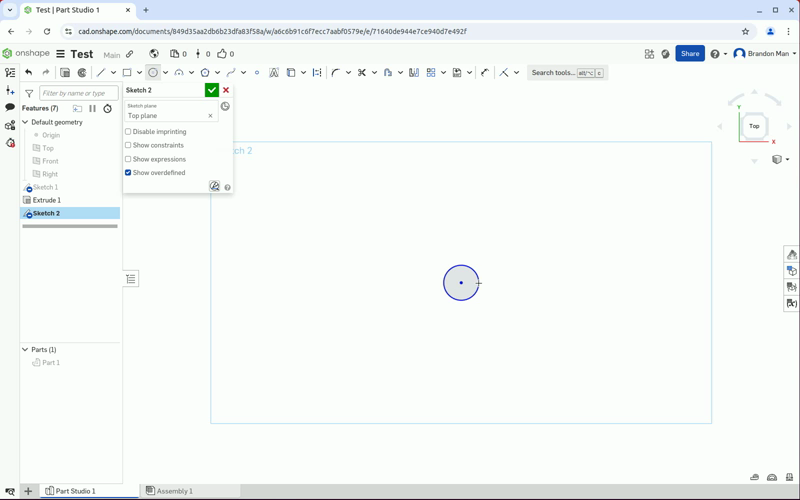
mouse_move(461, 282)
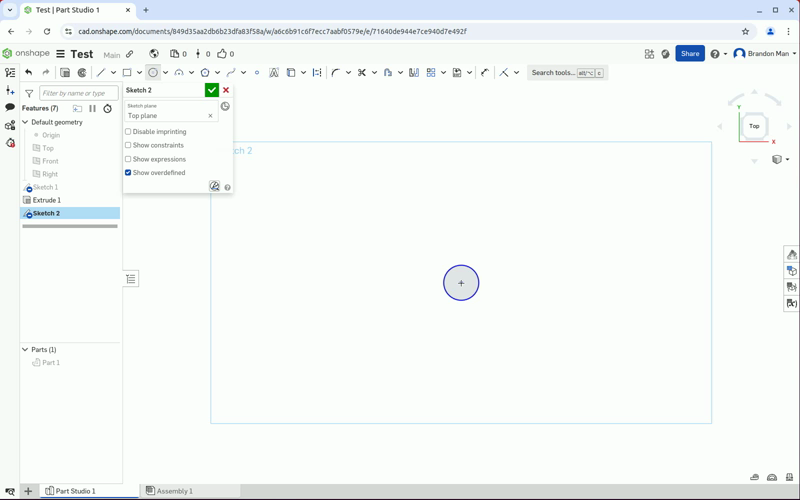
click(461, 282)
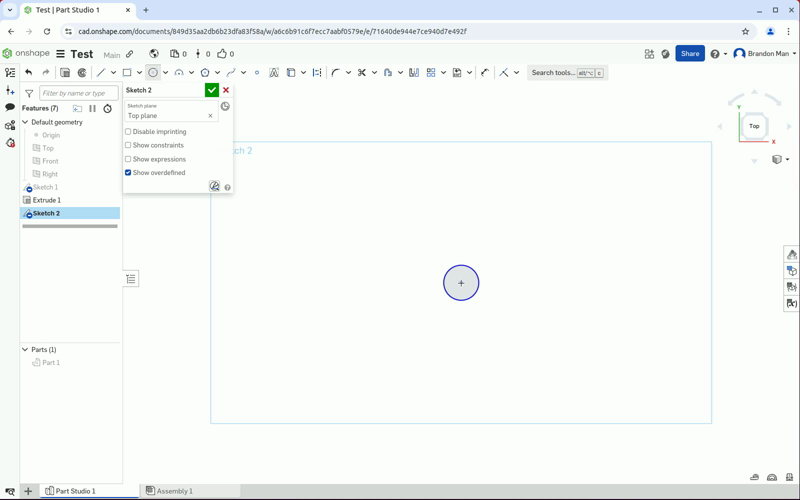
key_up(shift)
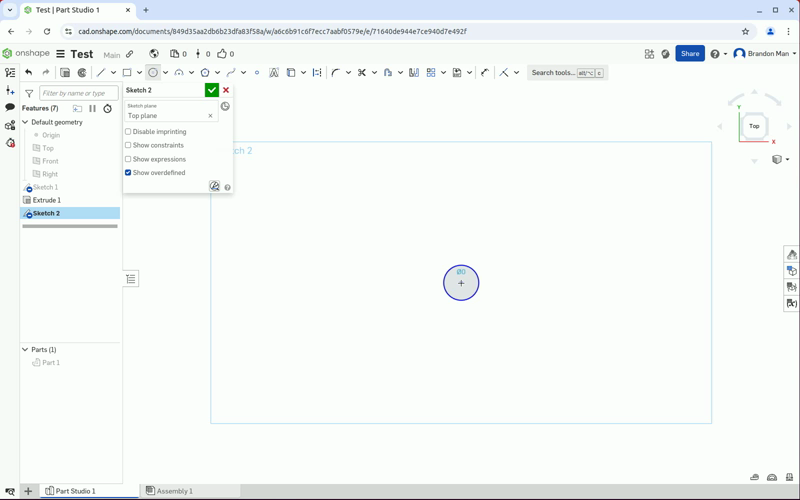
mouse_move(473, 282)
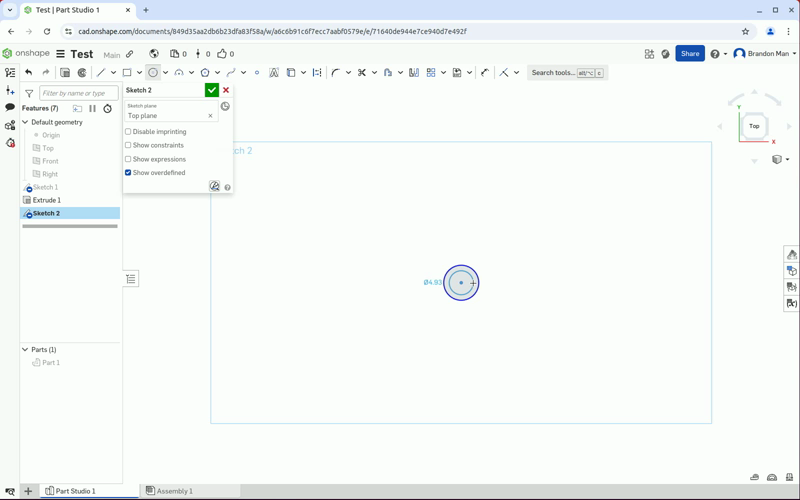
click(473, 282)
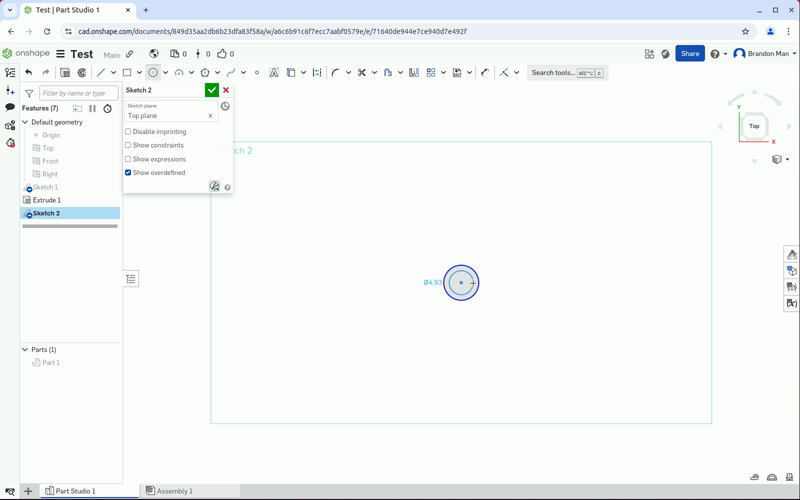
key(esc)
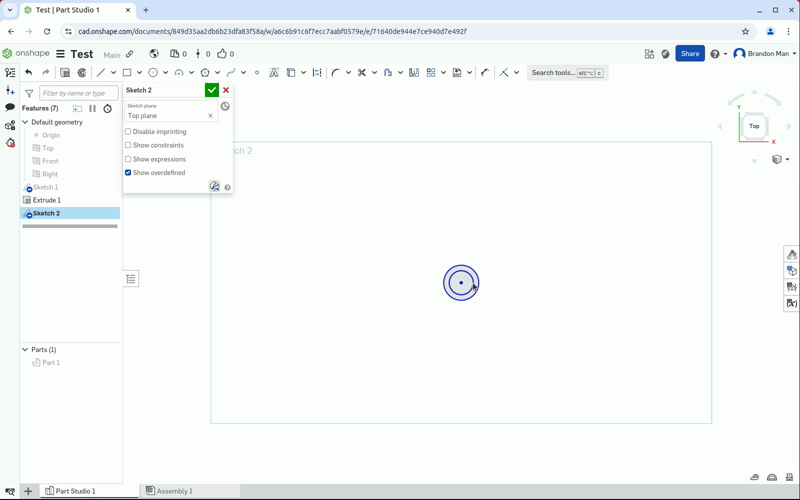
mouse_move(468, 296)
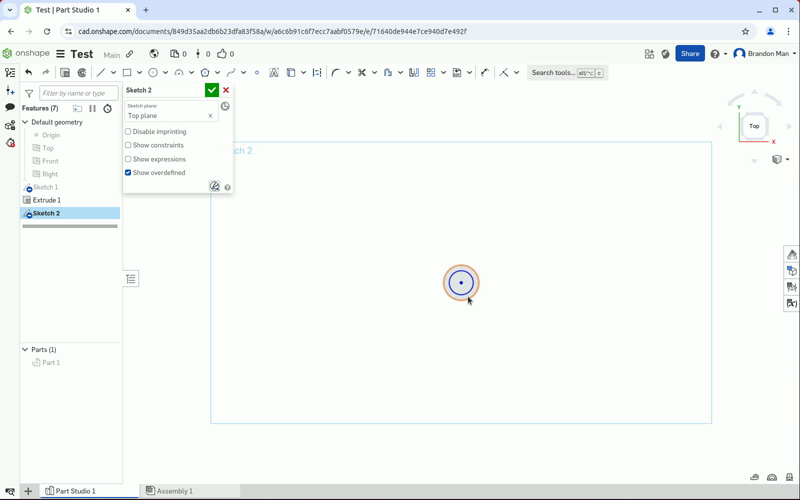
scroll(6)
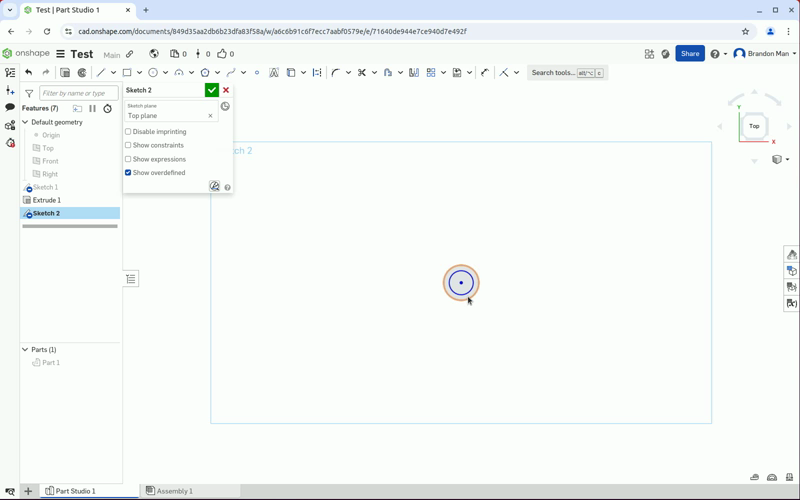
scroll(6)
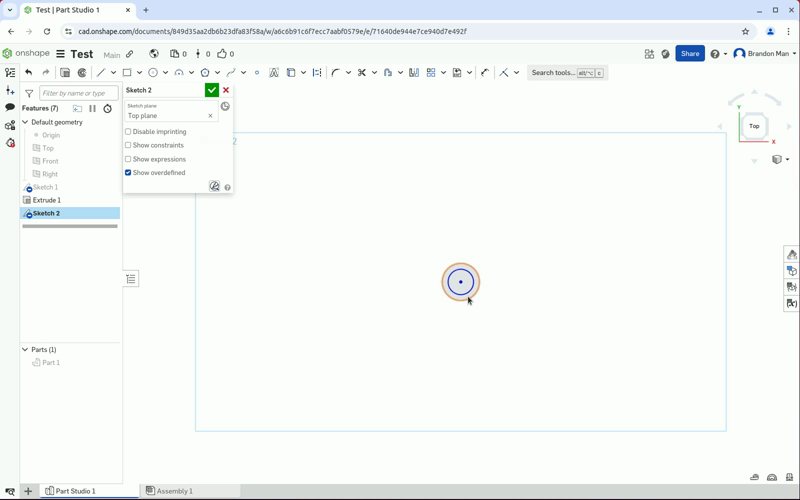
scroll(6)
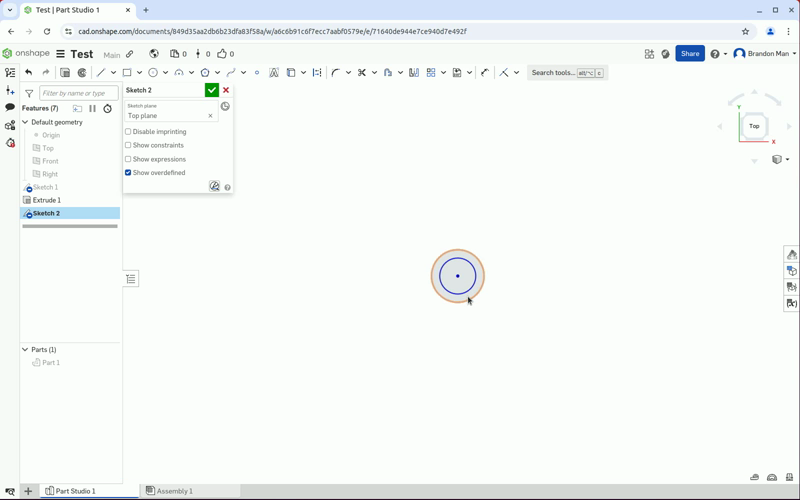
scroll(6)
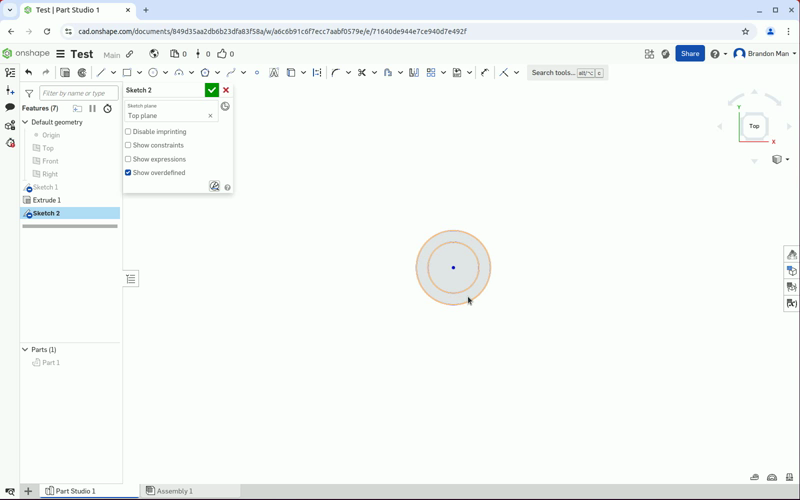
scroll(6)
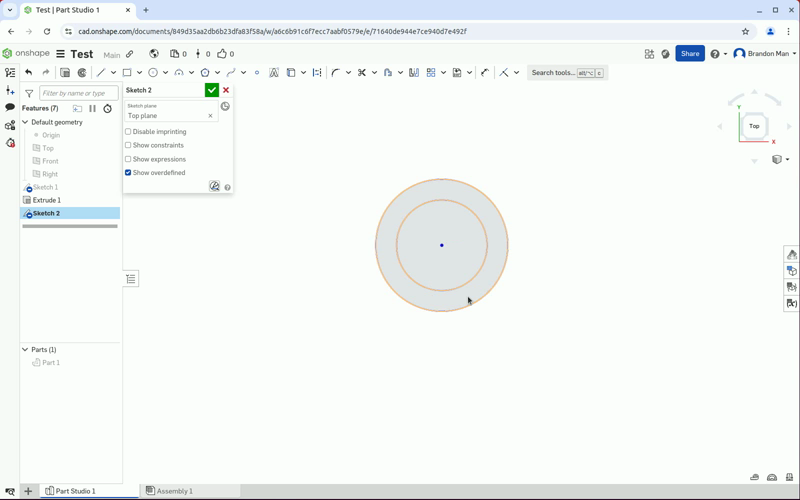
scroll(6)
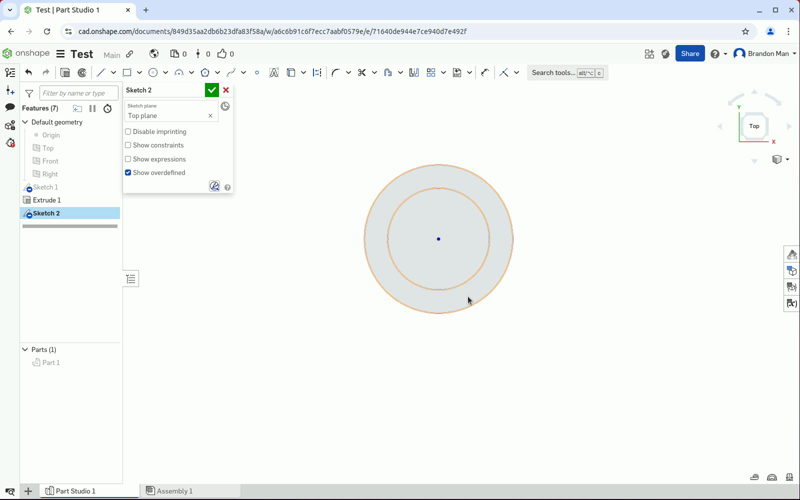
scroll(6)
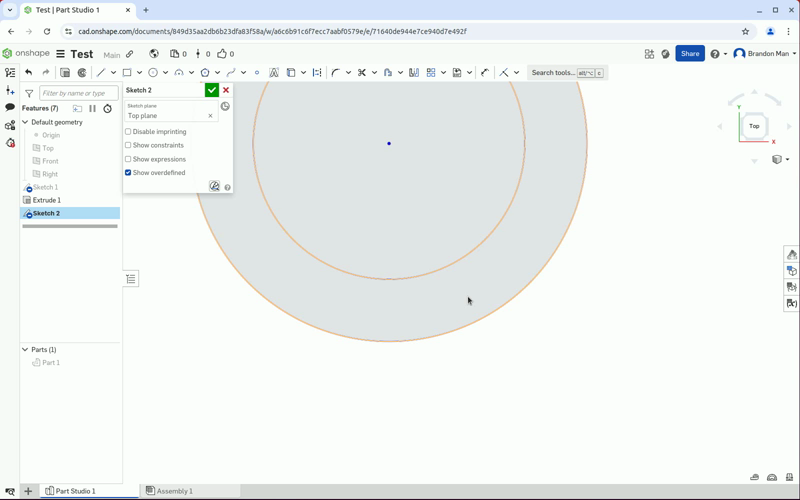
click(468, 296)
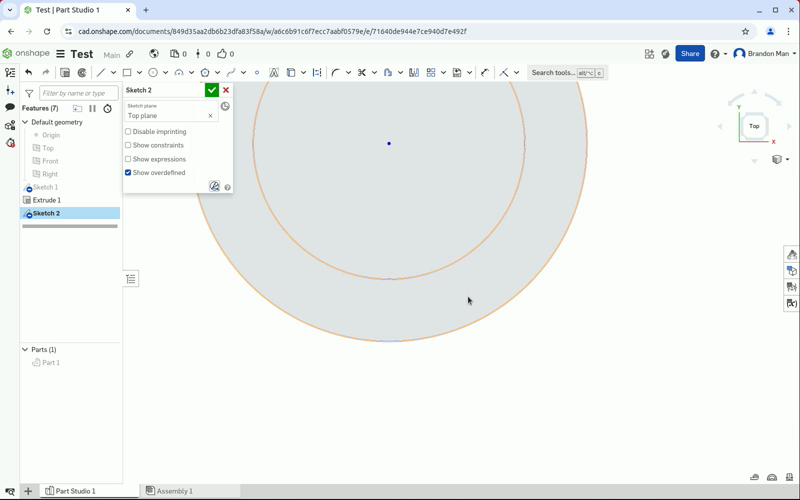
scroll(-6)
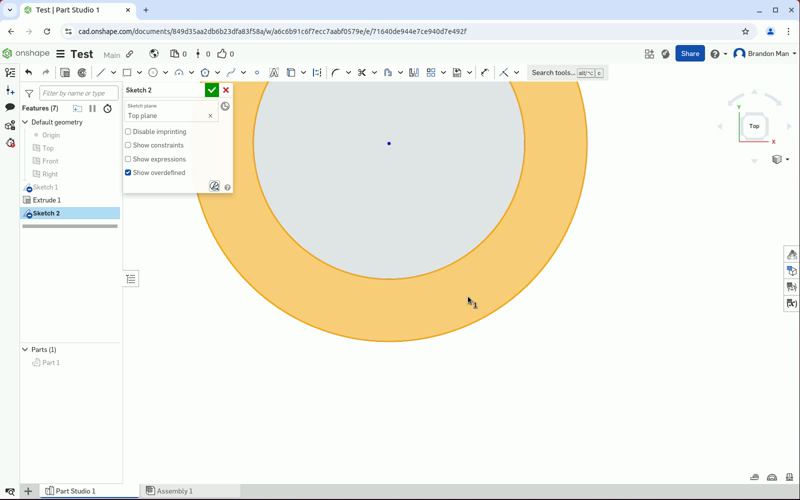
scroll(-6)
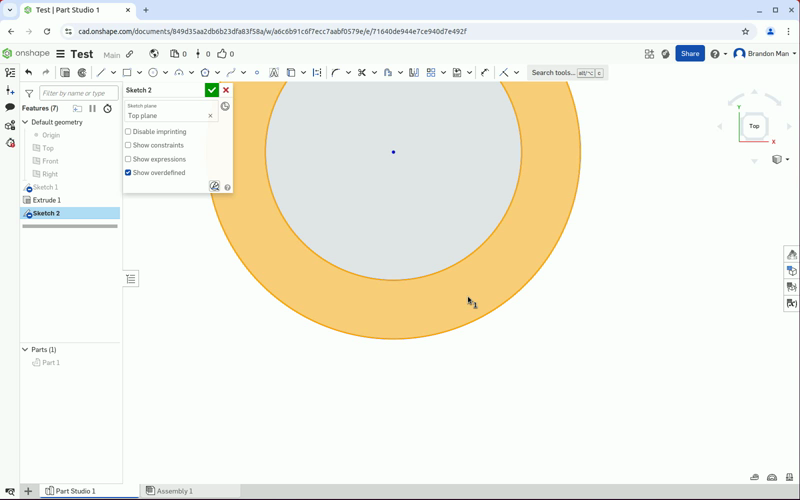
scroll(-6)
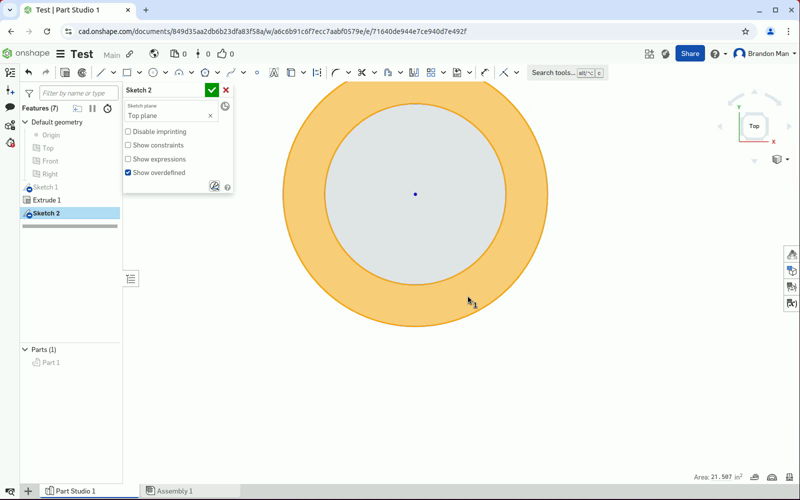
scroll(-6)
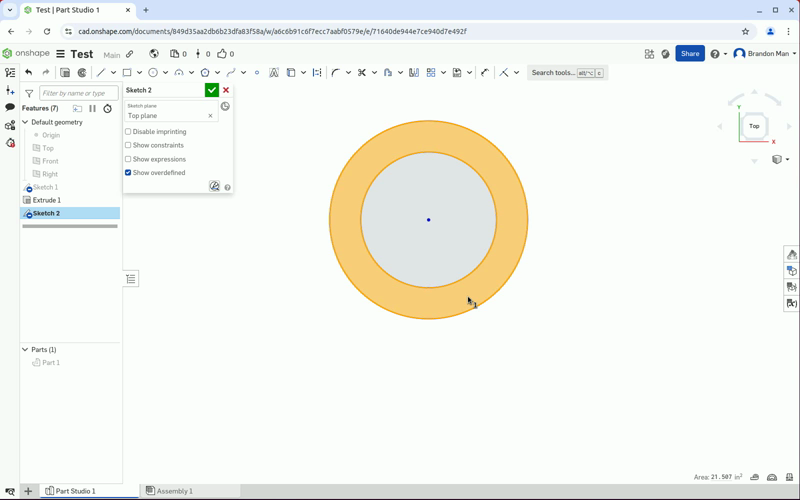
scroll(-6)
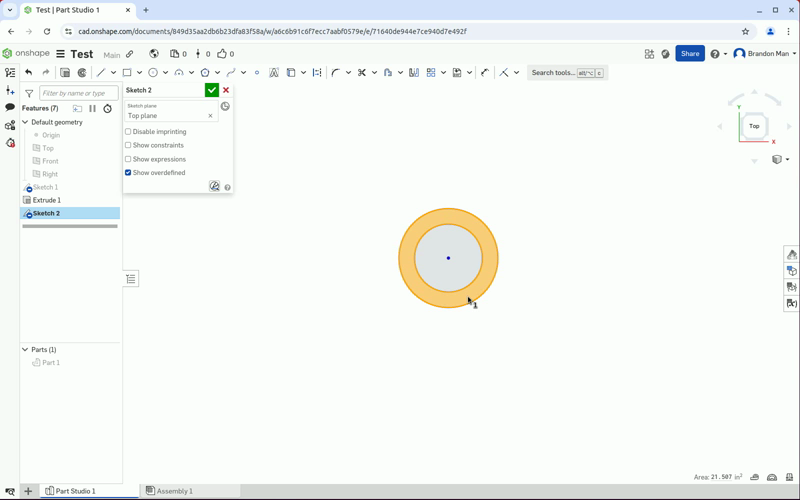
scroll(-6)
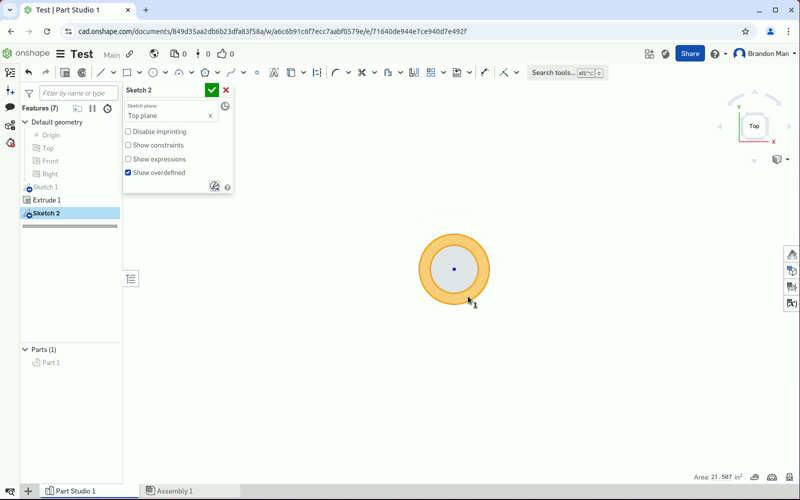
scroll(-6)
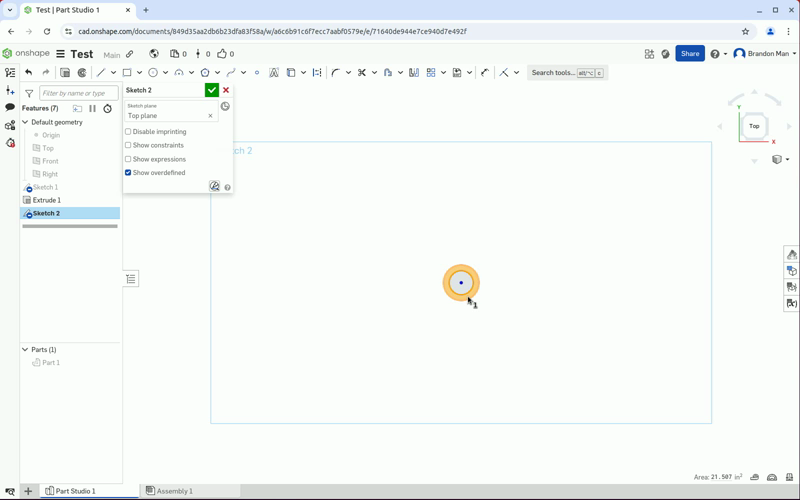
mouse_move(73, 352)
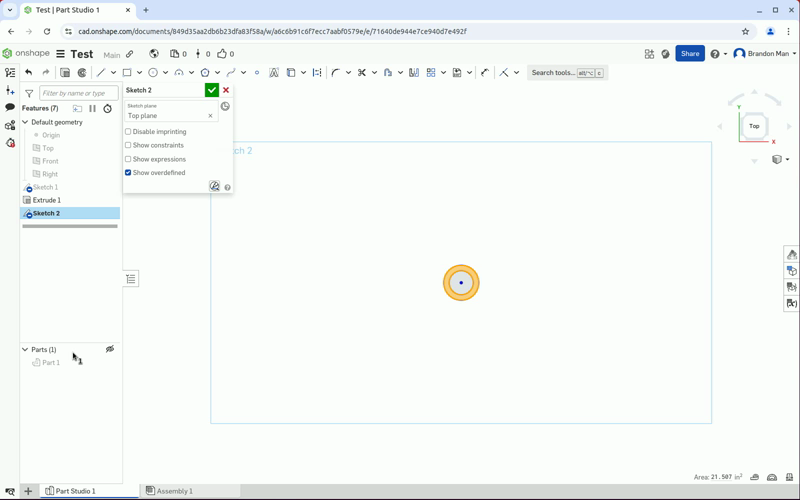
key(shift+y)
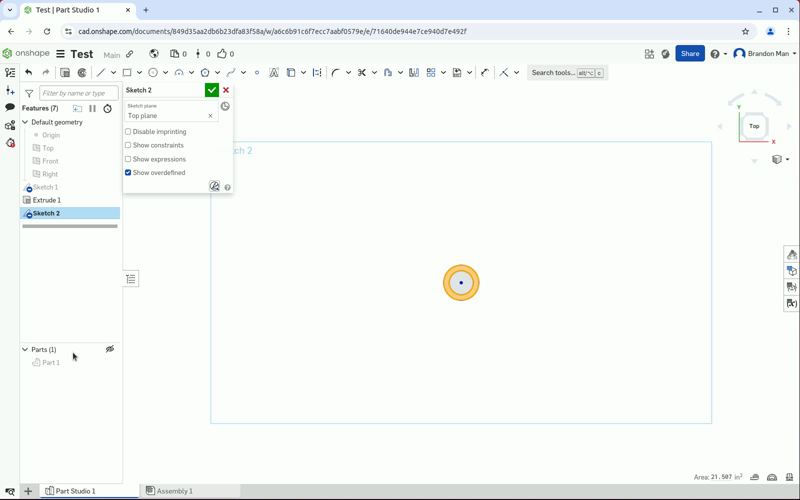
key(shift+e)
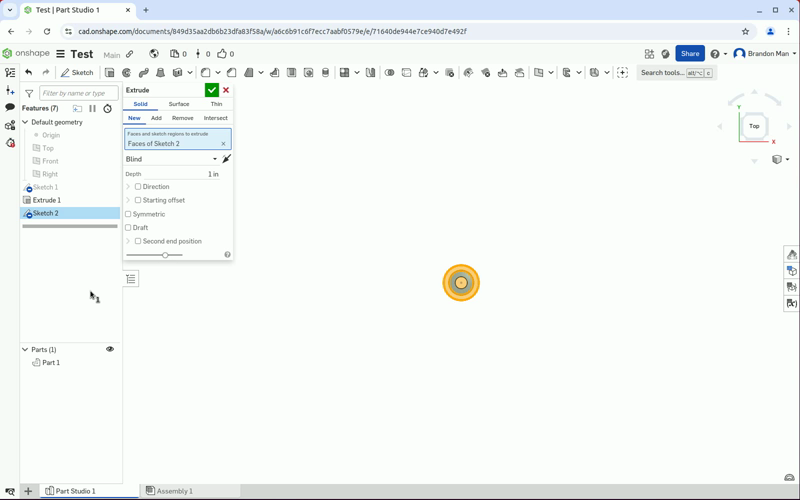
mouse_move(143, 106)
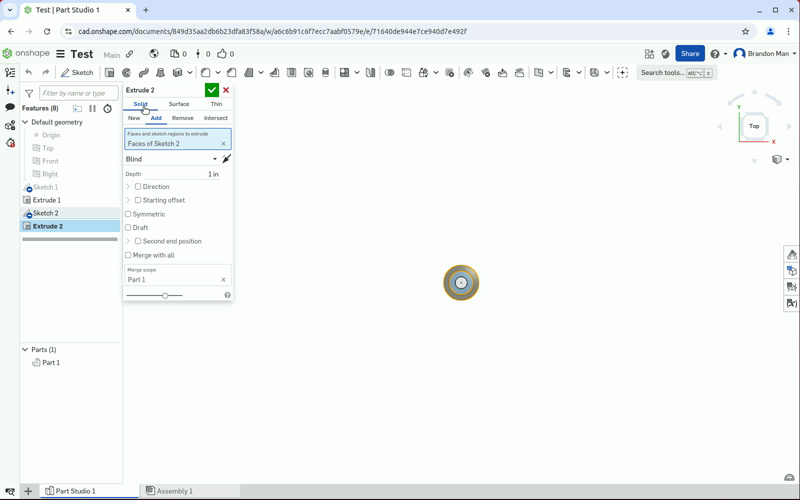
click(143, 106)
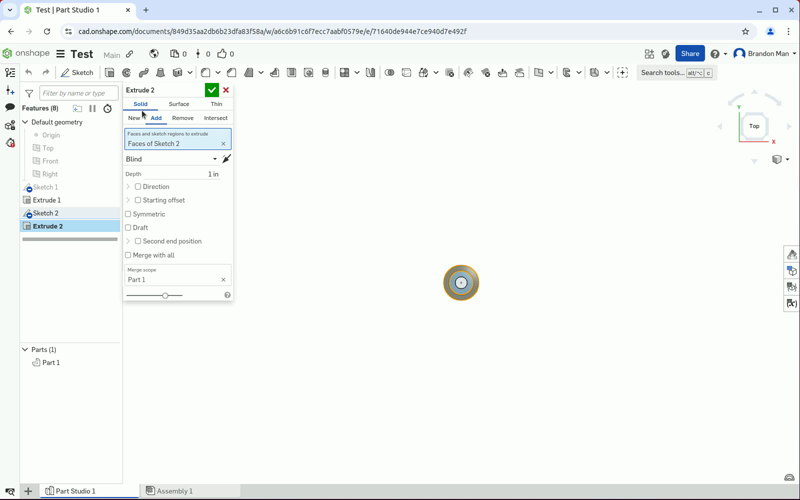
mouse_move(137, 120)
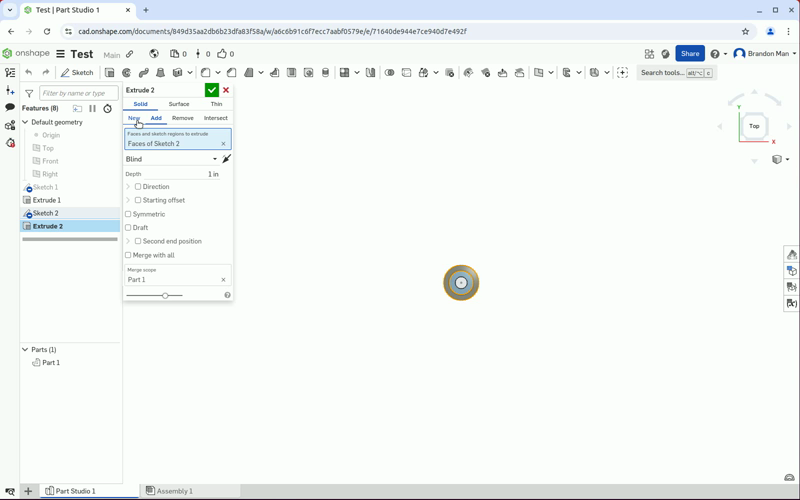
click(137, 120)
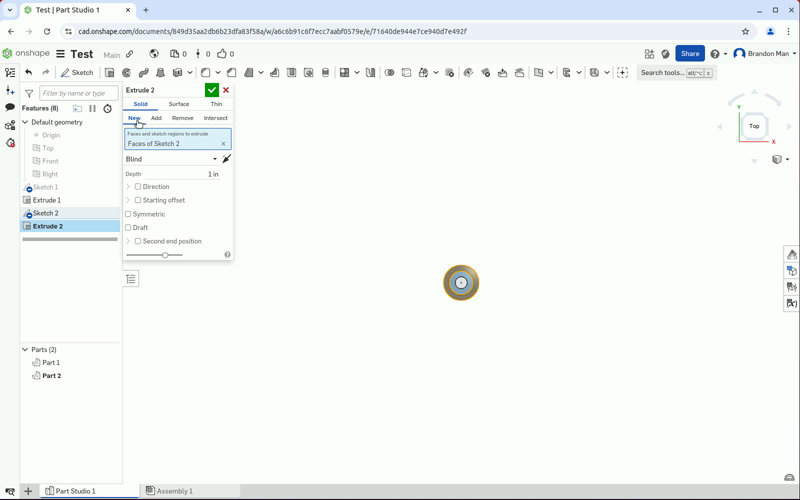
key(tab, 4)
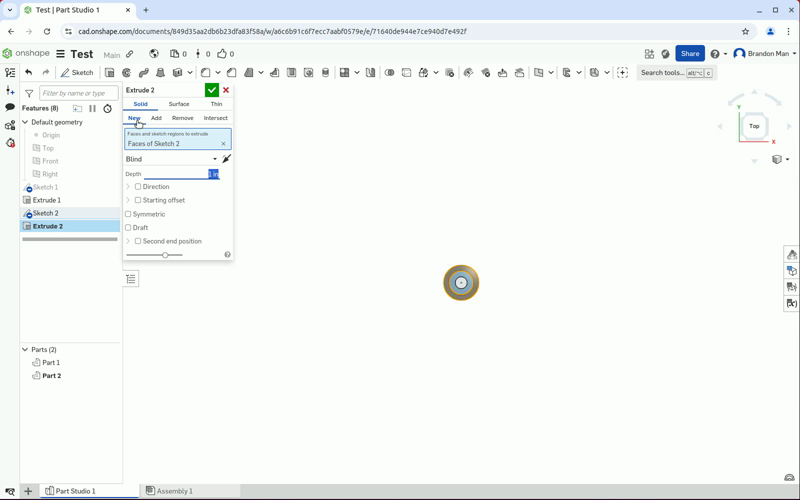
text(-1.204)
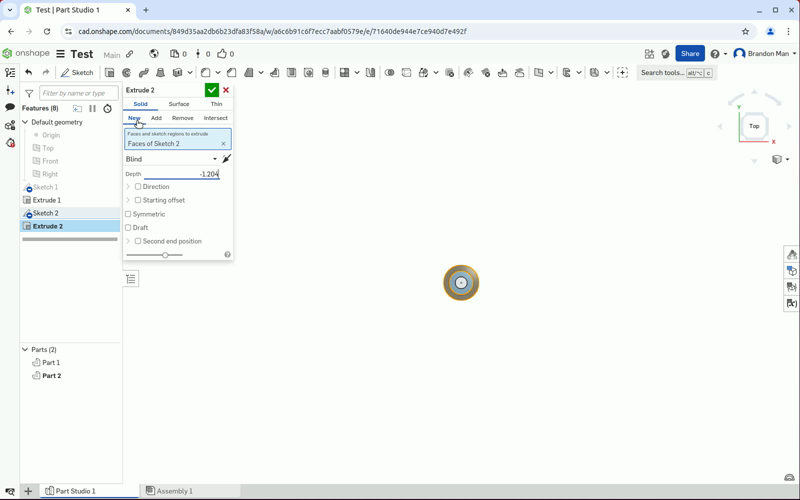
key(enter)
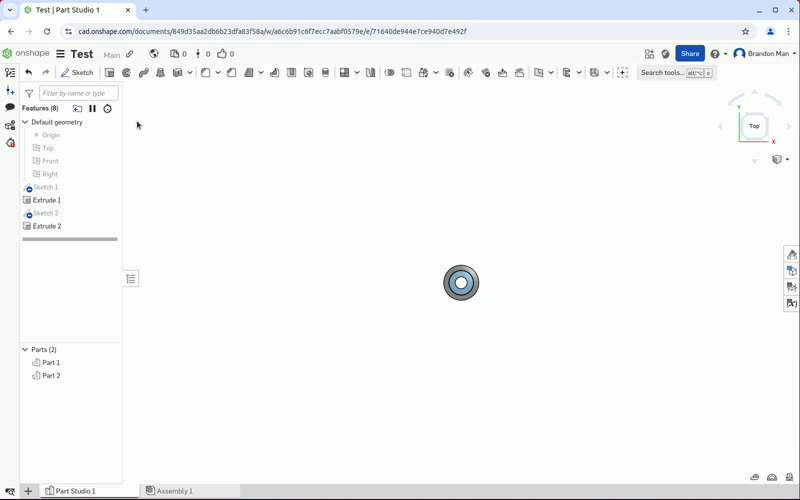
key(shift+h)
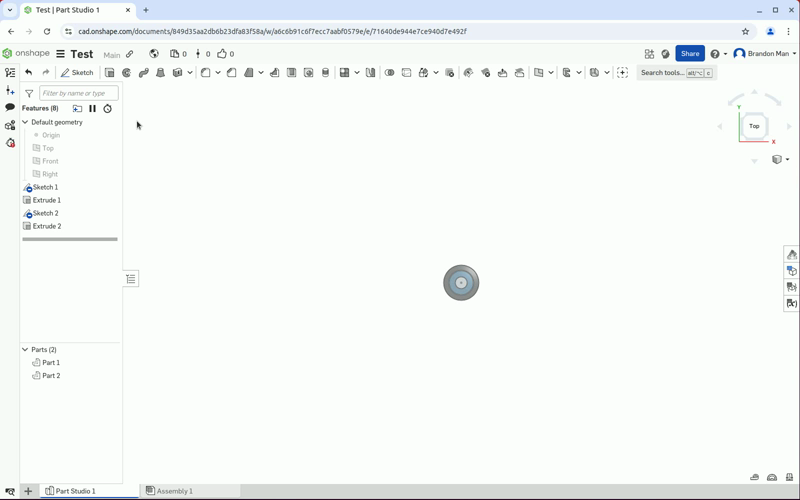
key(shift+h)
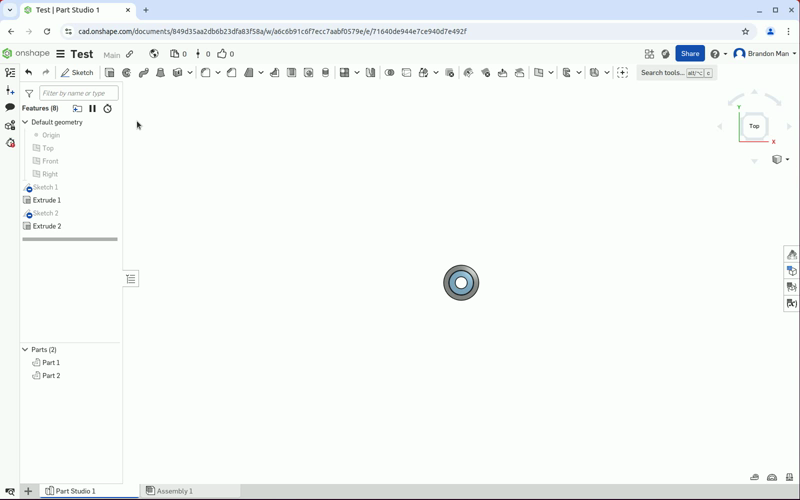
mouse_move(73, 189)
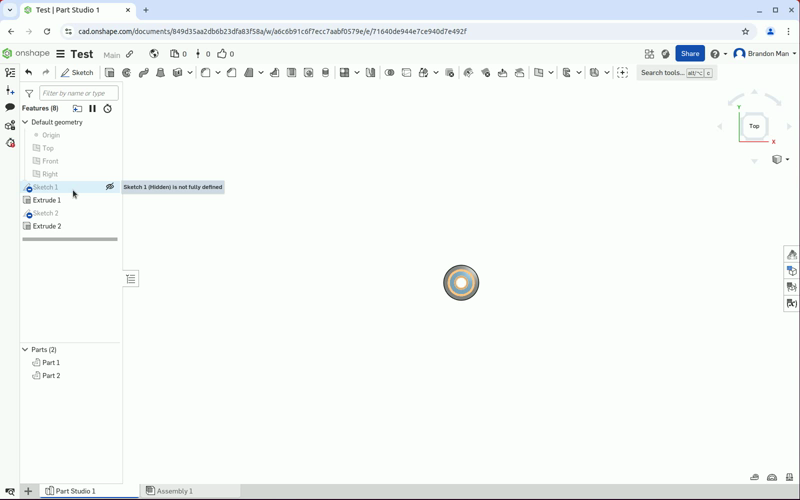
click(73, 189)
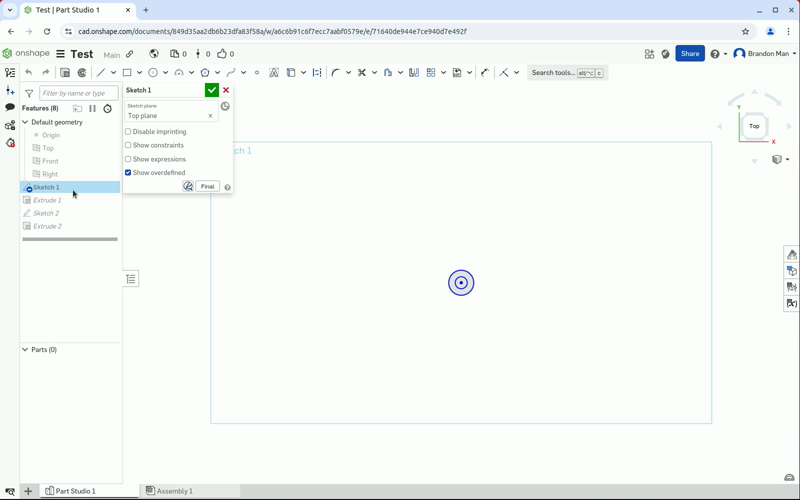
mouse_move(229, 92)
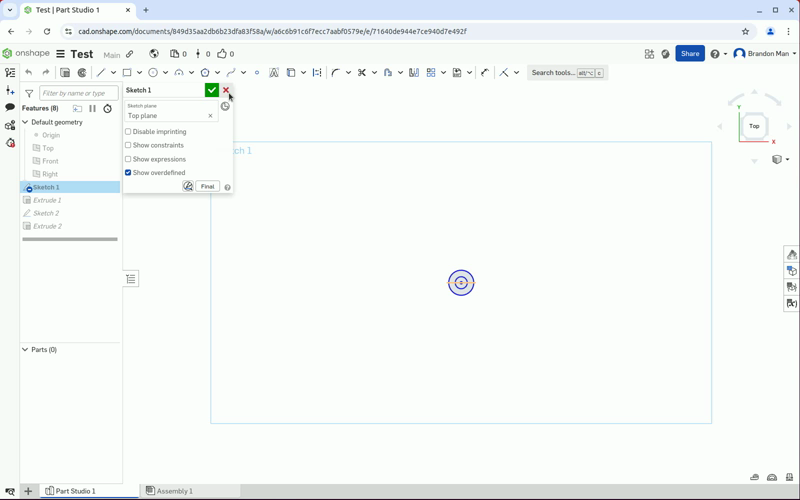
click(229, 92)
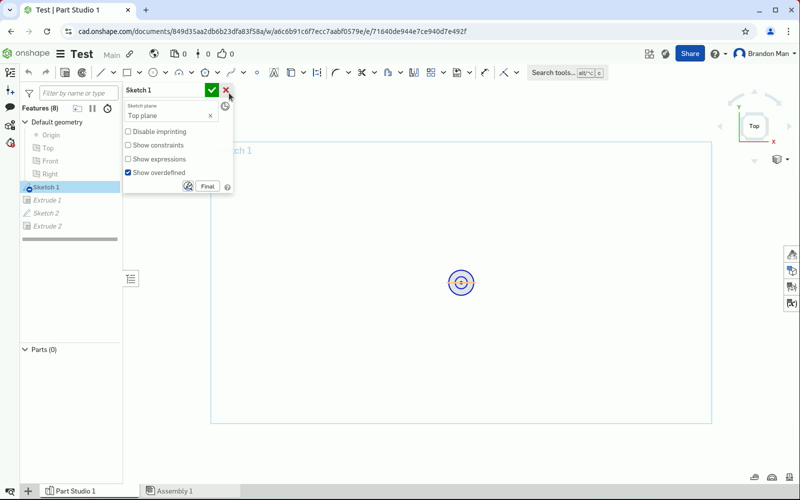
key(shift+s)
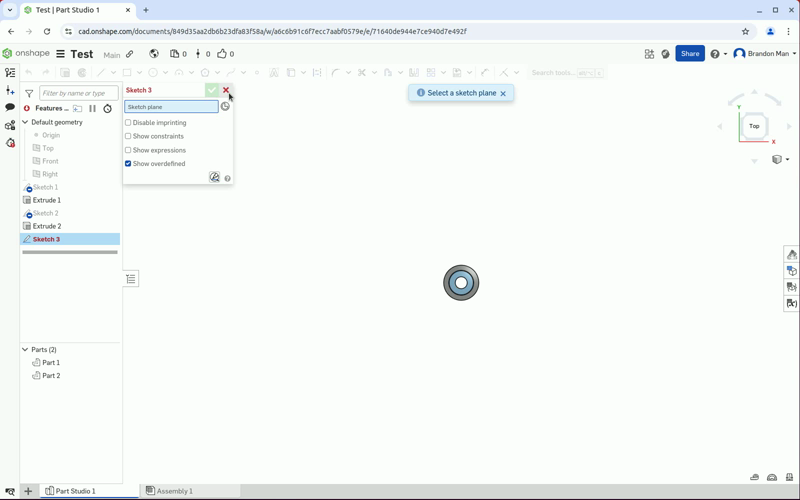
mouse_move(73, 150)
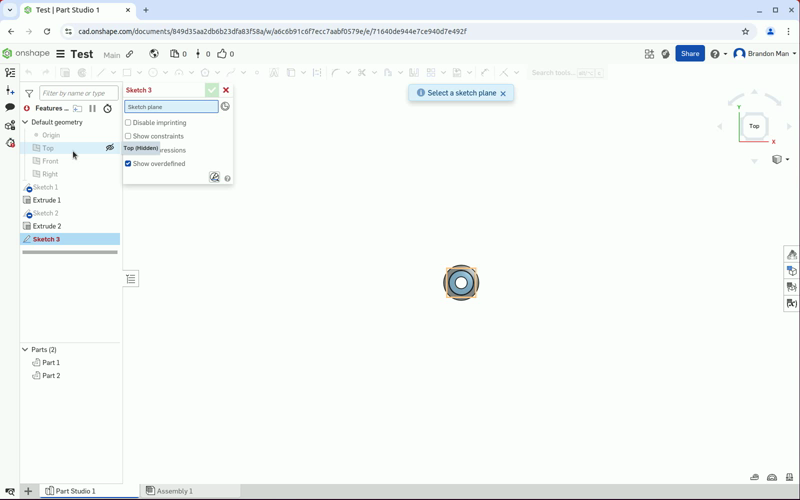
click(73, 150)
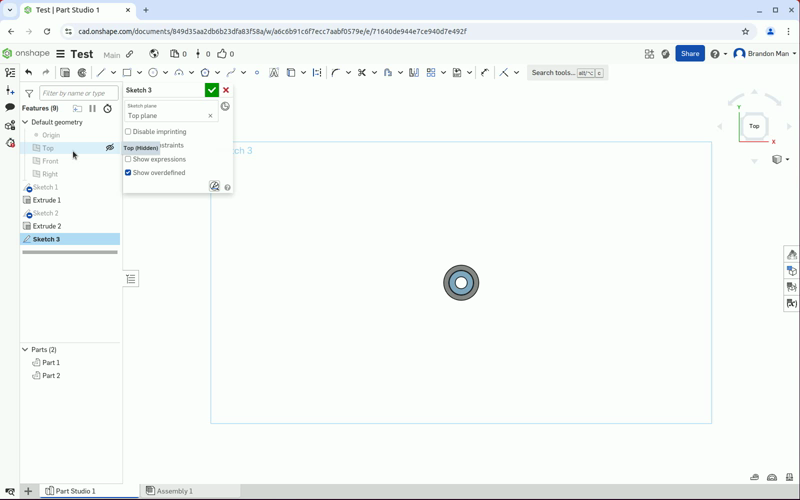
mouse_move(73, 352)
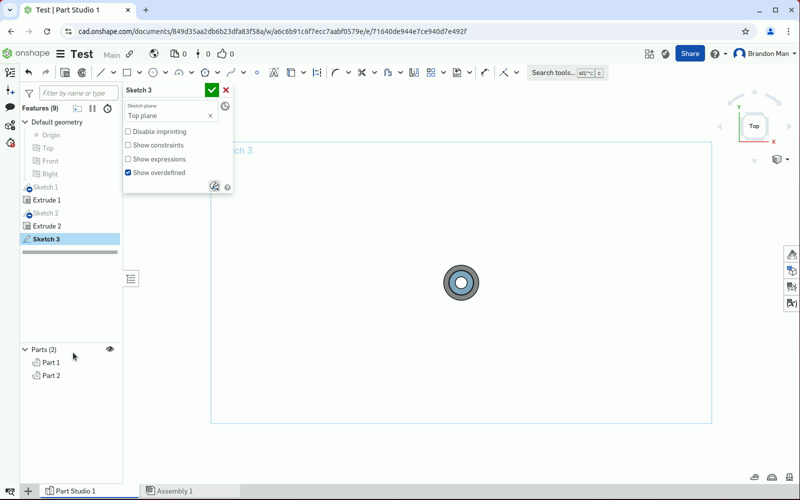
key(y)
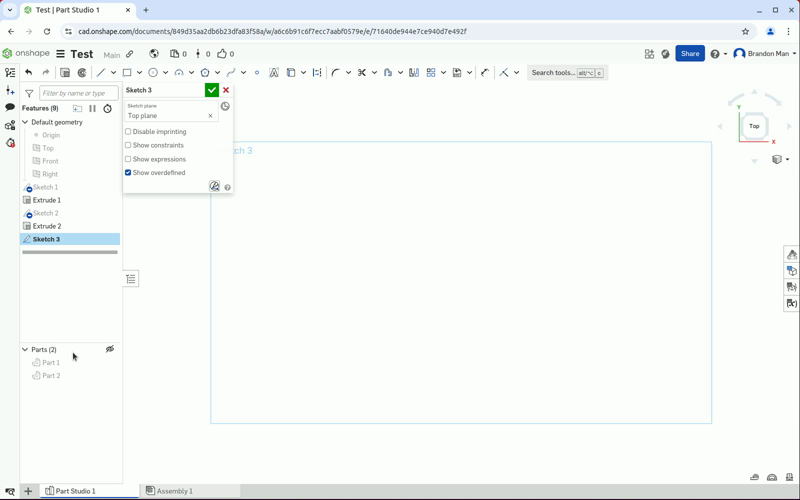
key(c)
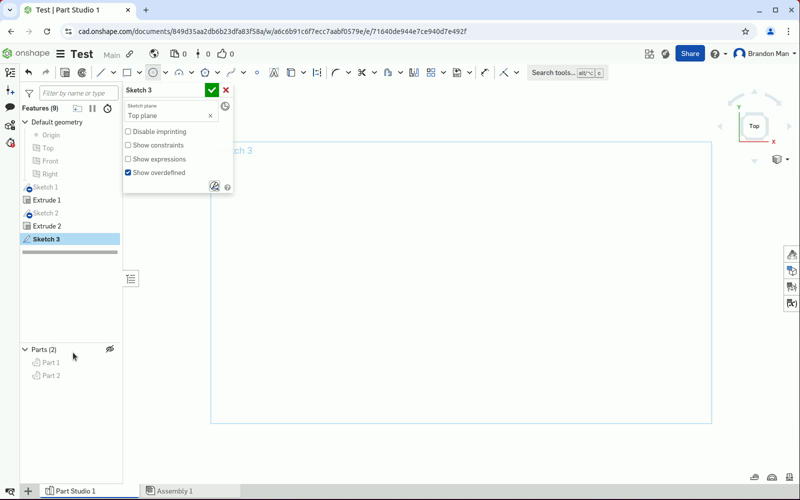
key_down(shift)
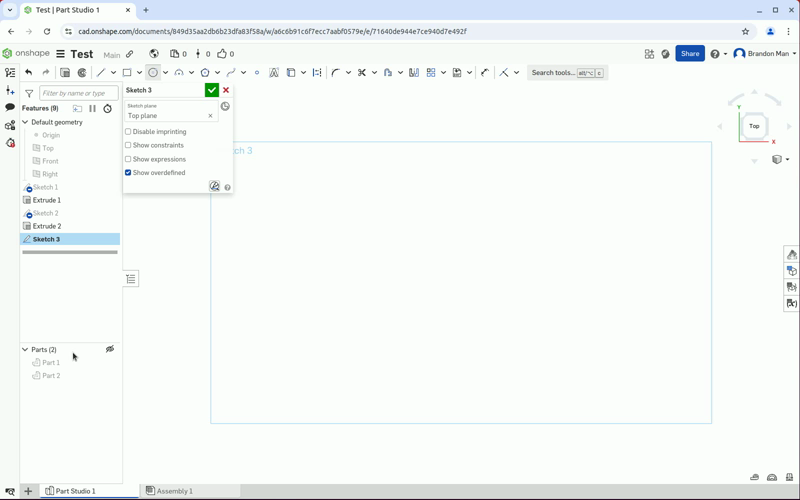
mouse_move(461, 282)
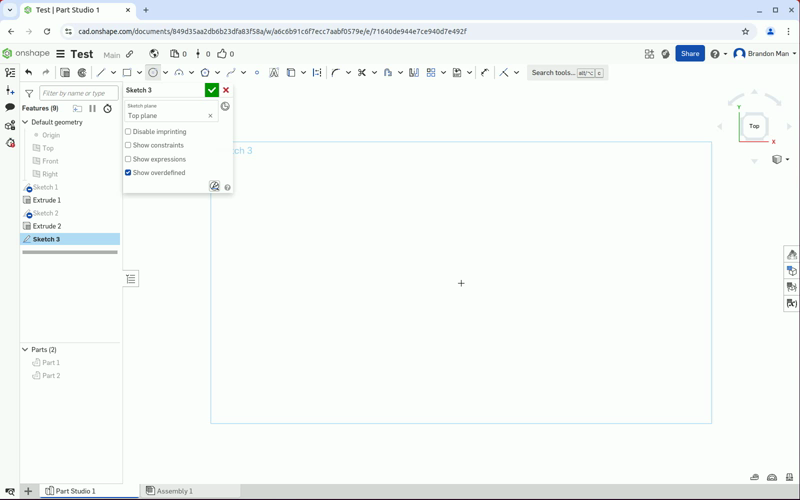
click(461, 282)
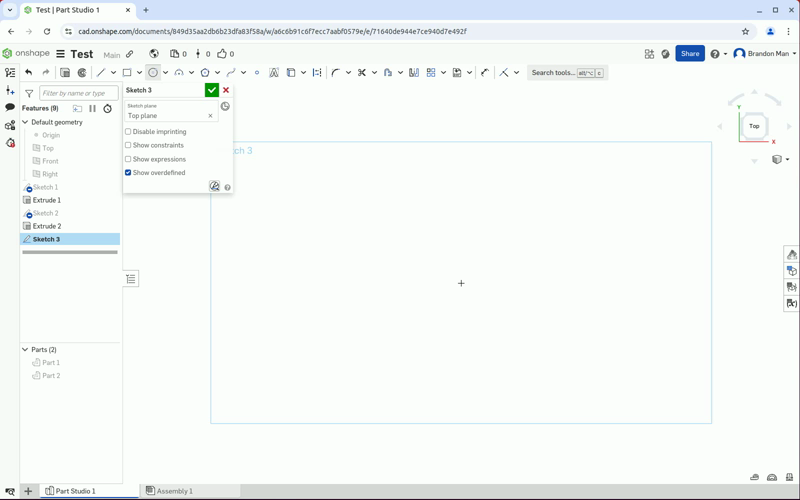
key_up(shift)
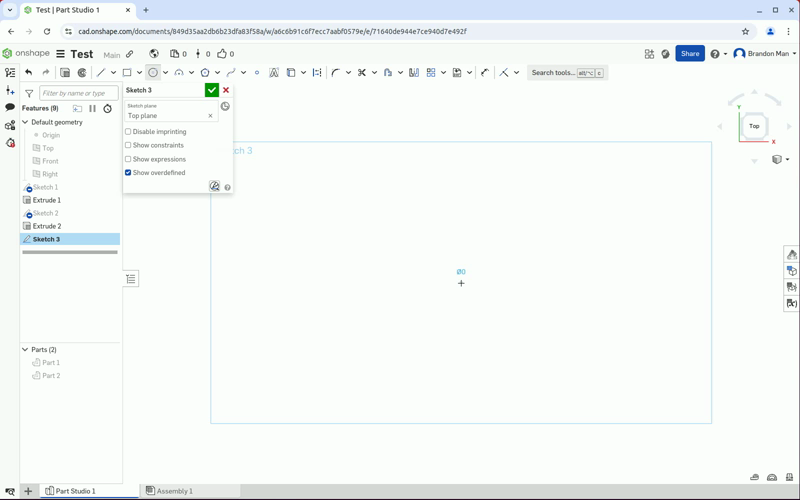
mouse_move(478, 282)
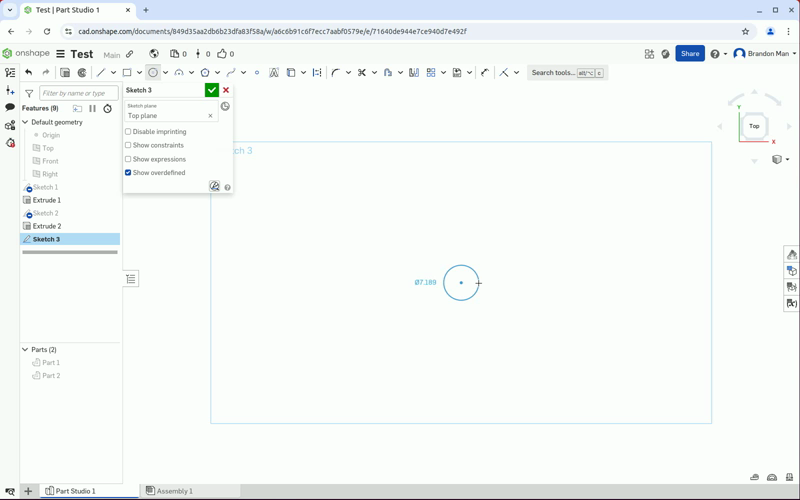
click(478, 282)
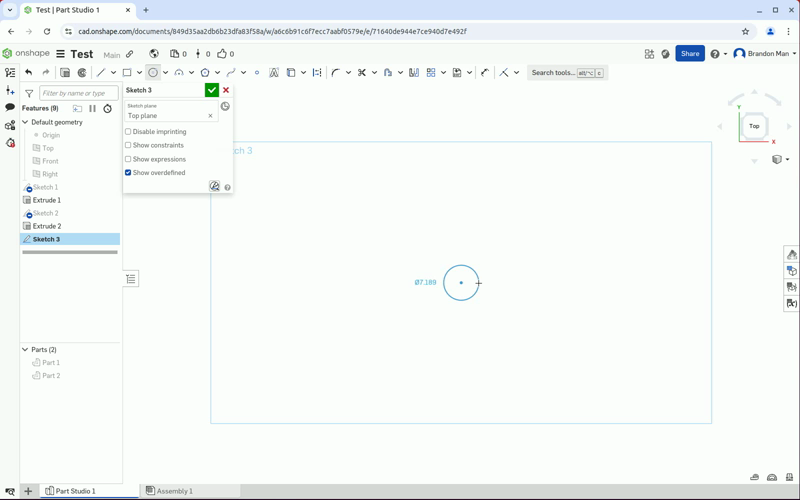
key(esc)
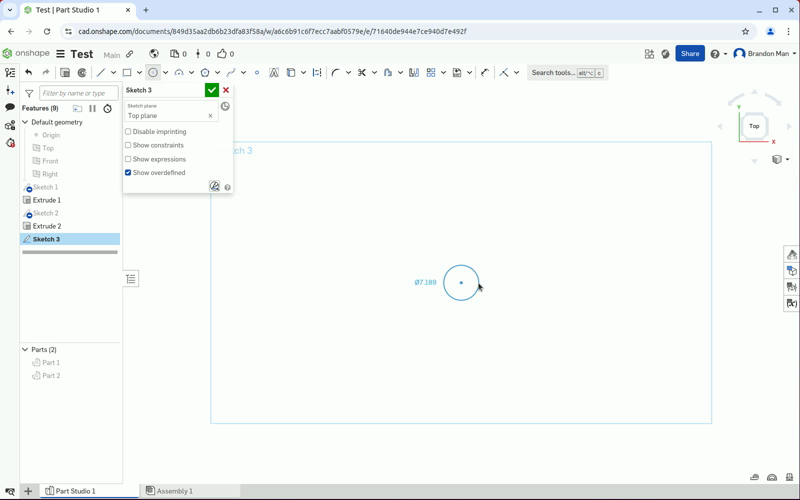
key(c)
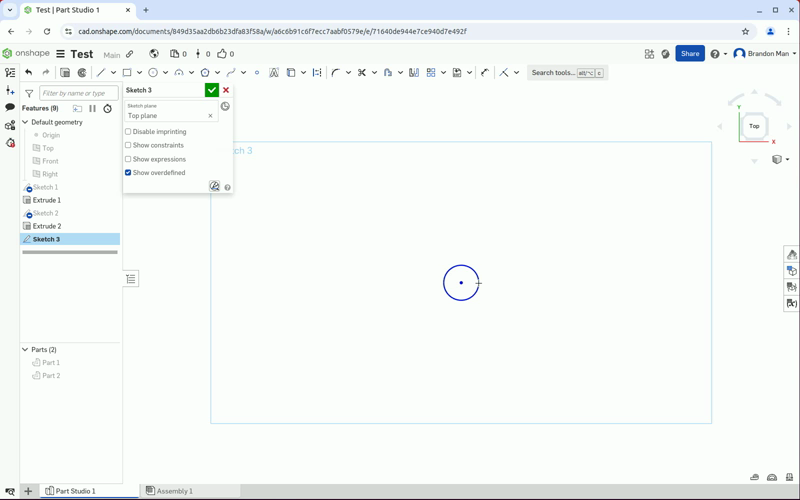
key_down(shift)
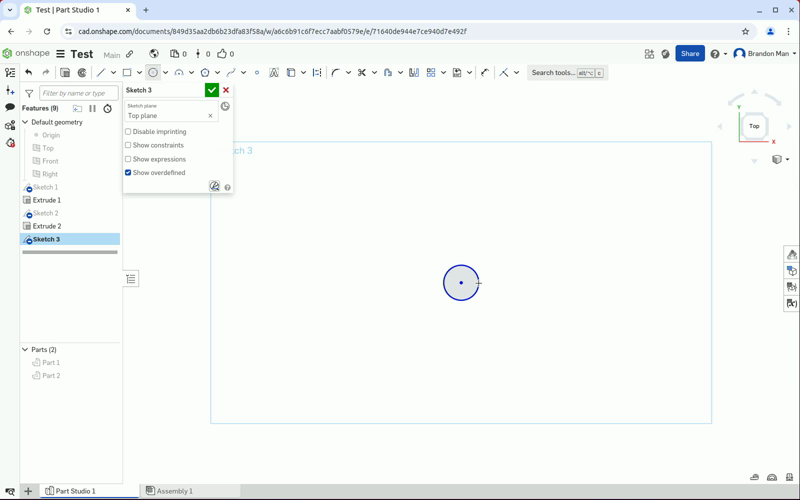
mouse_move(461, 282)
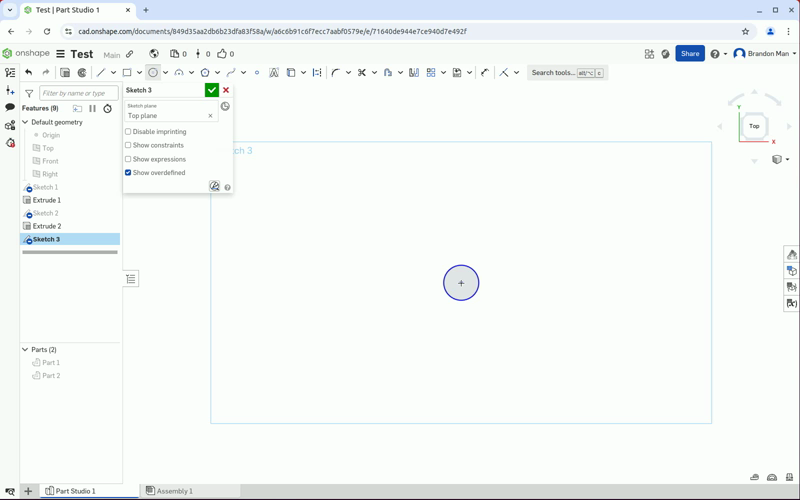
click(461, 282)
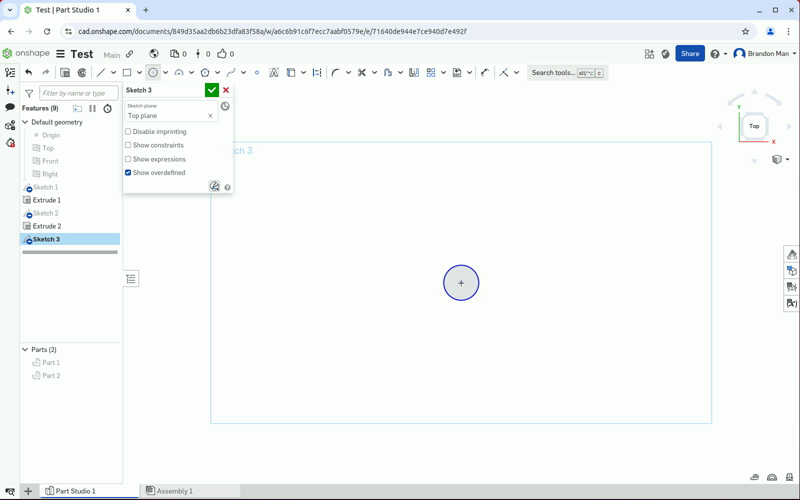
key_up(shift)
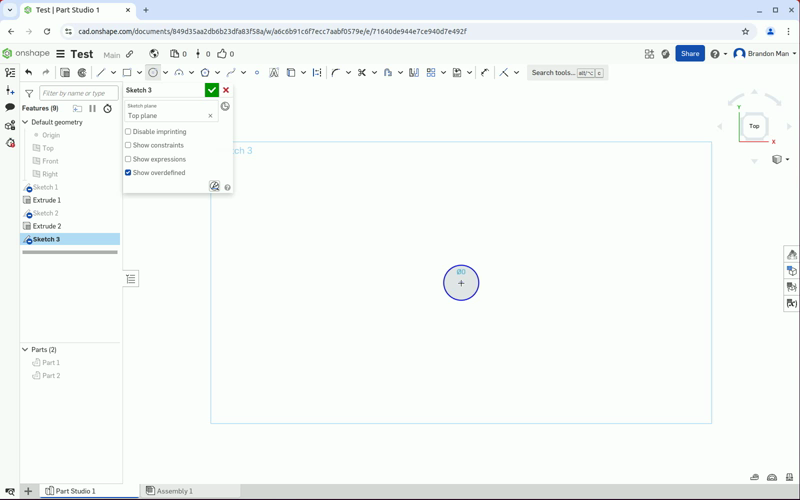
mouse_move(473, 282)
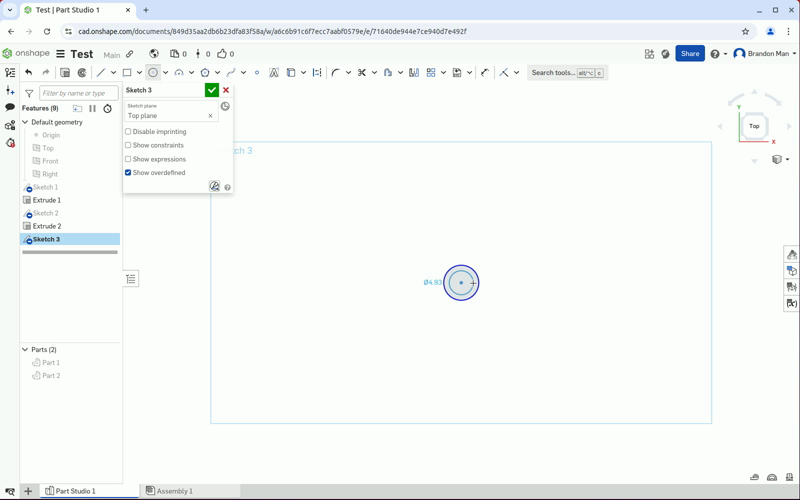
click(473, 282)
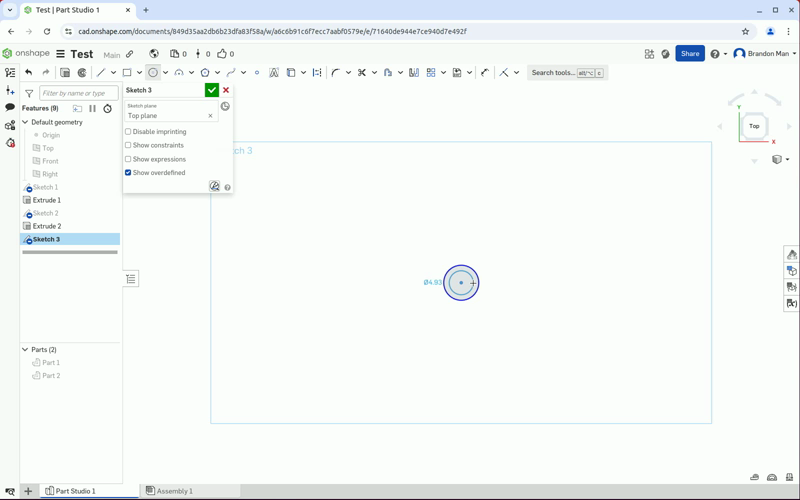
key(esc)
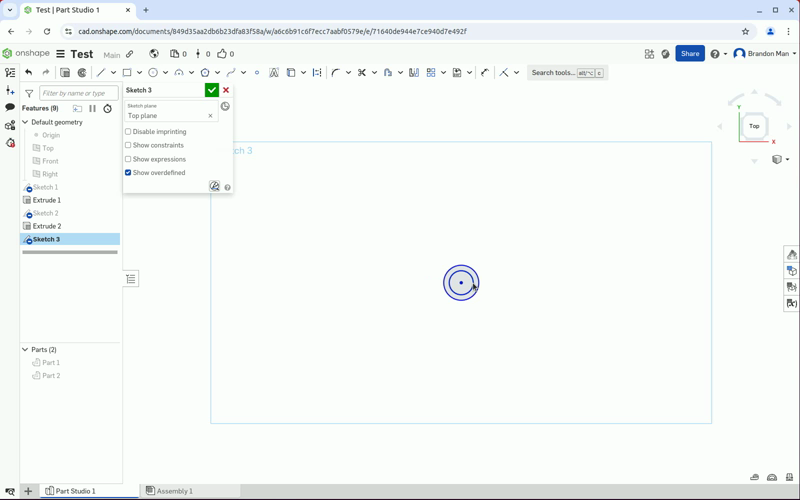
mouse_move(451, 273)
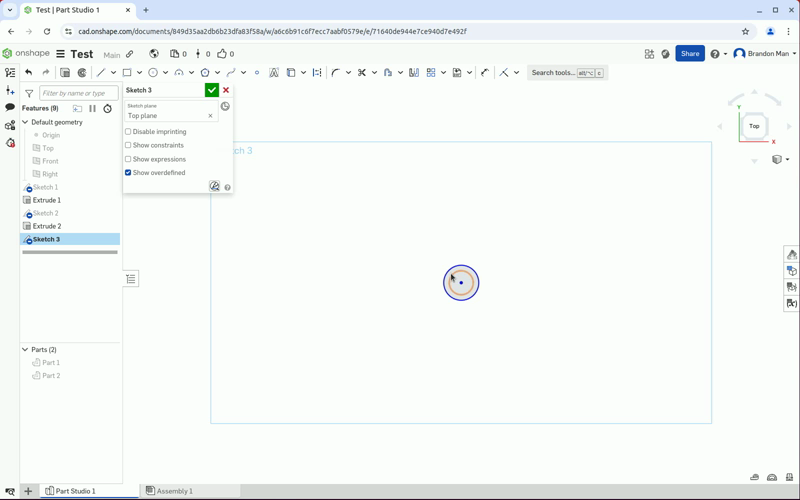
scroll(6)
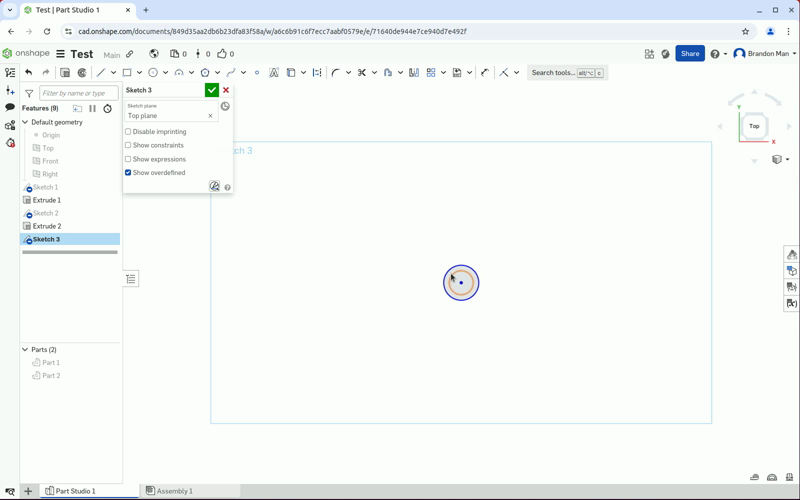
scroll(6)
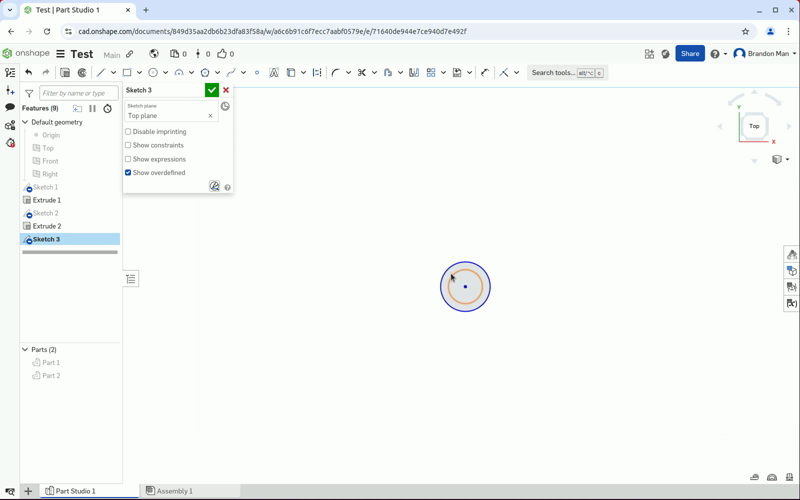
scroll(6)
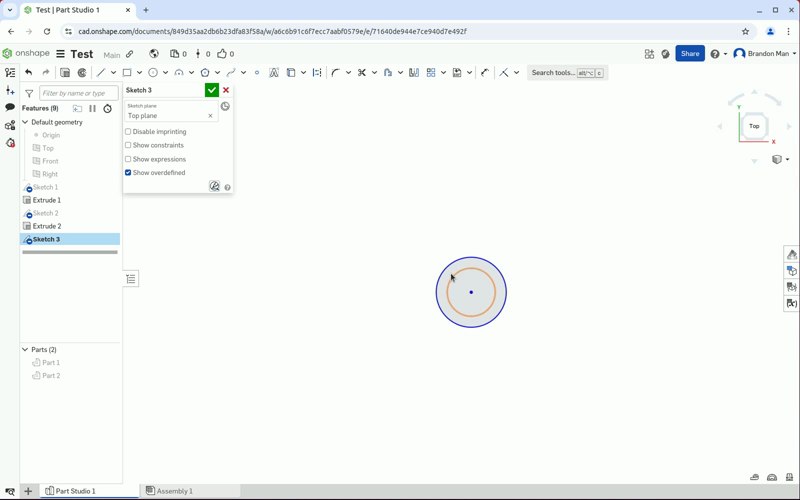
scroll(6)
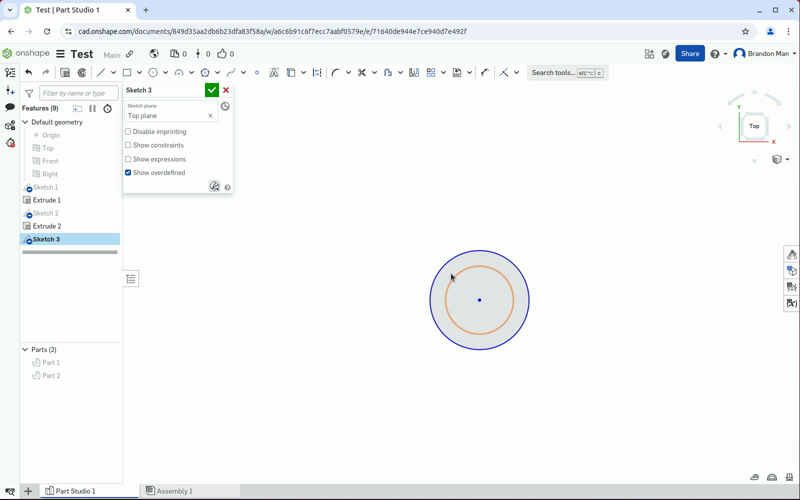
scroll(6)
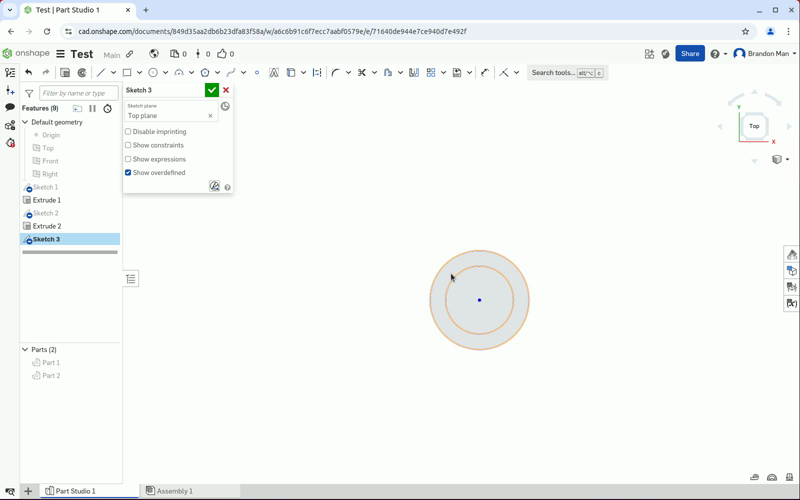
scroll(6)
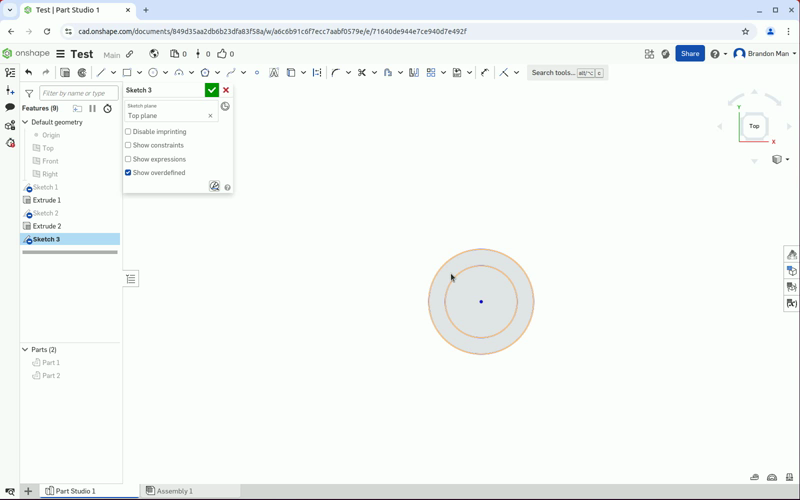
scroll(6)
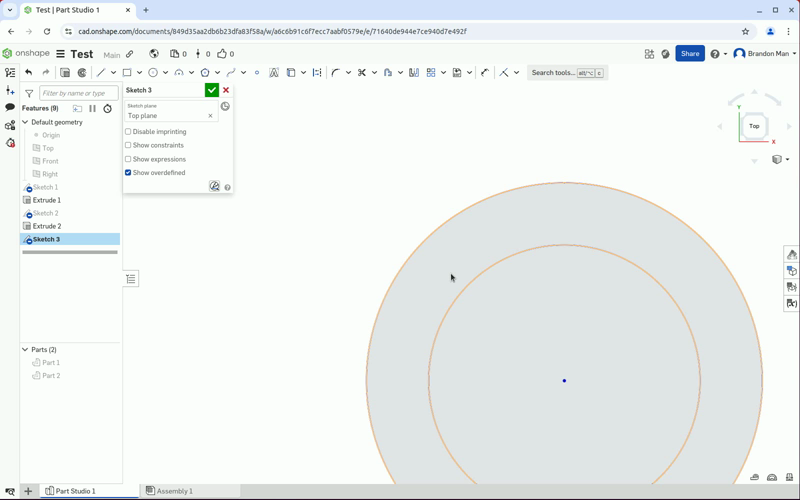
click(451, 273)
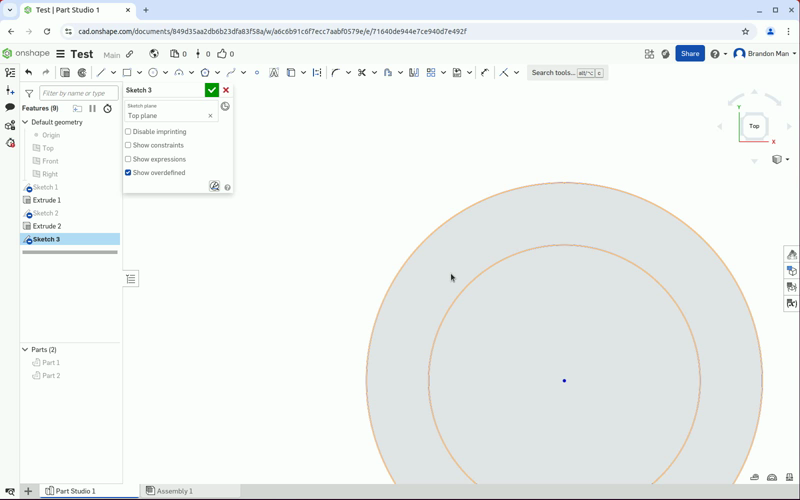
scroll(-6)
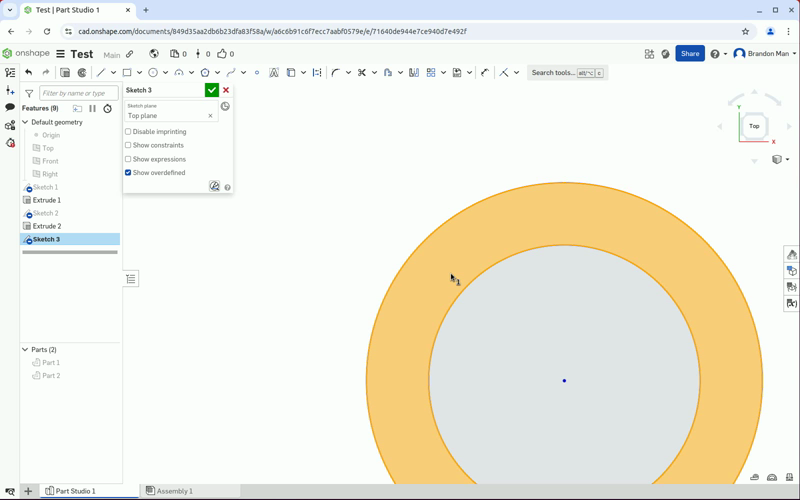
scroll(-6)
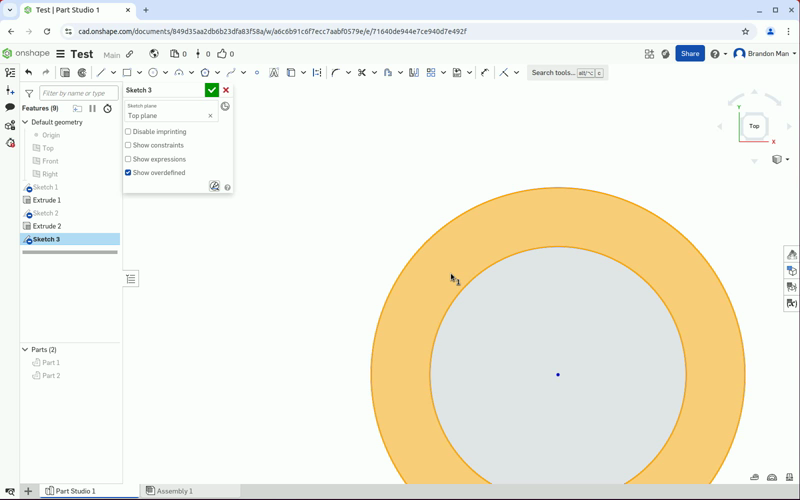
scroll(-6)
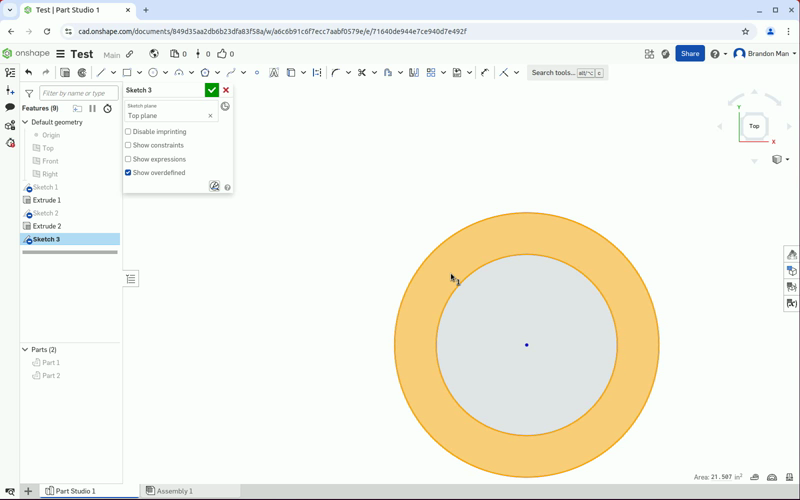
scroll(-6)
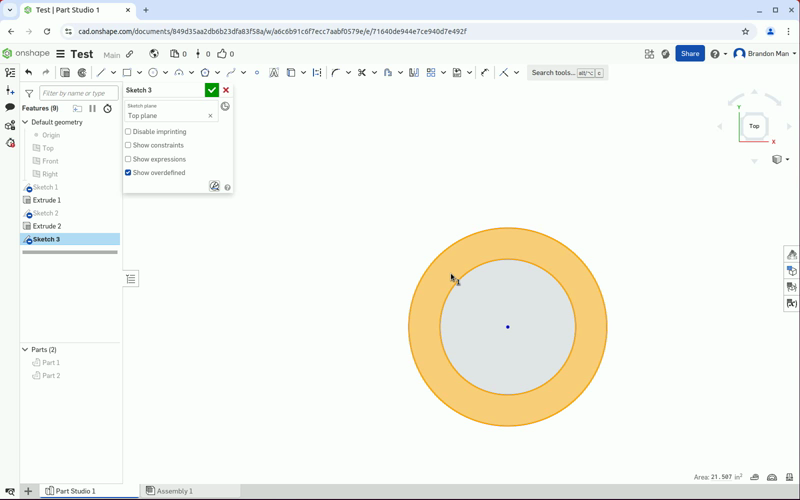
scroll(-6)
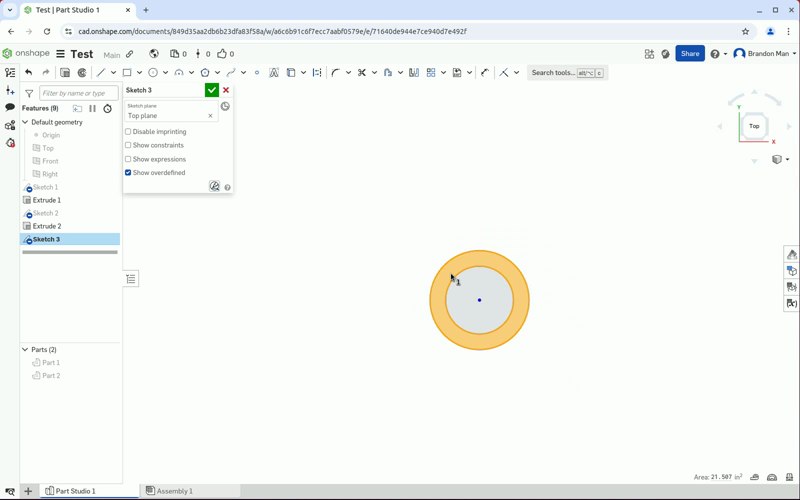
scroll(-6)
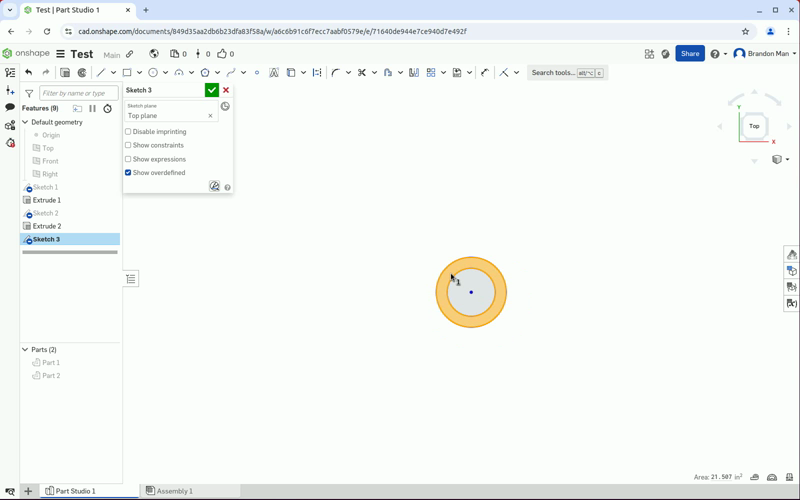
scroll(-6)
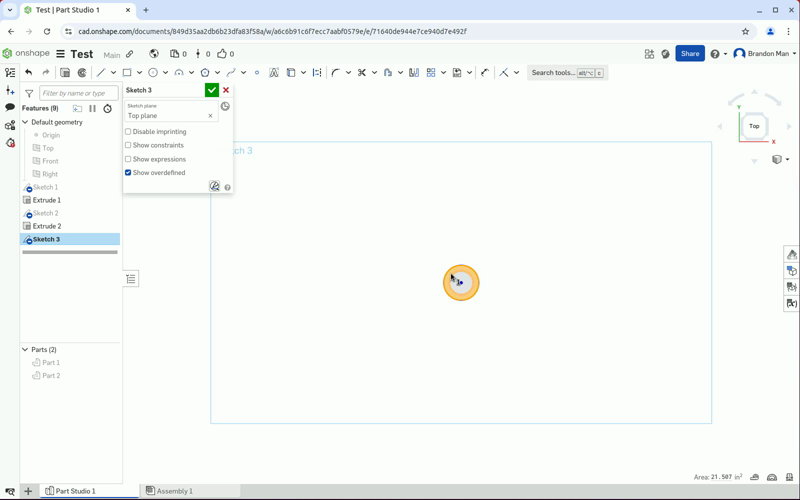
mouse_move(73, 352)
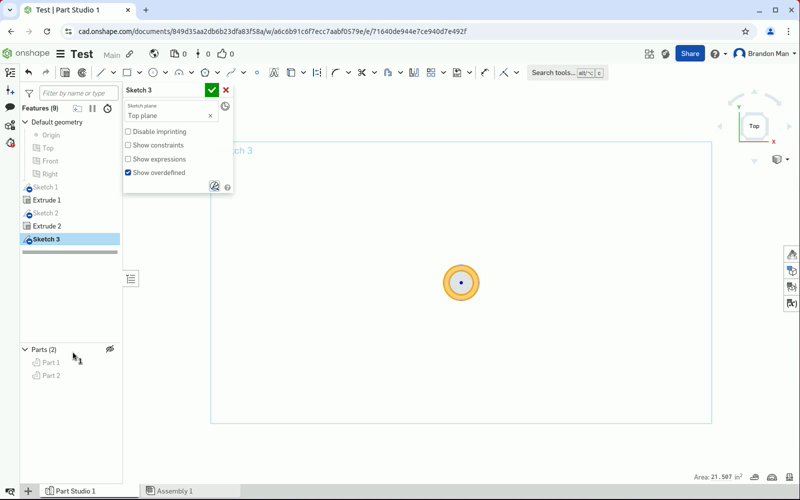
key(shift+y)
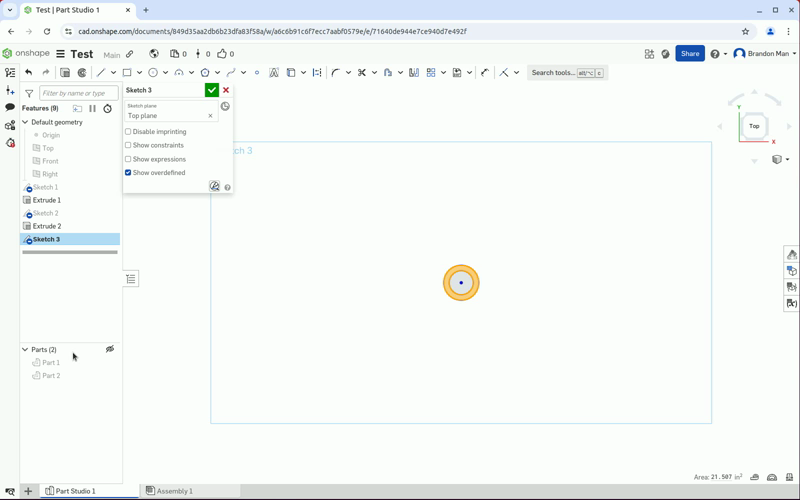
key(shift+e)
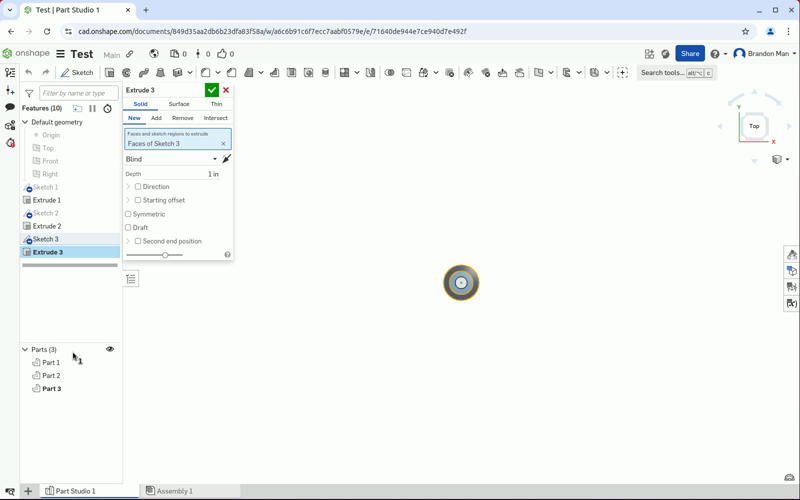
mouse_move(143, 106)
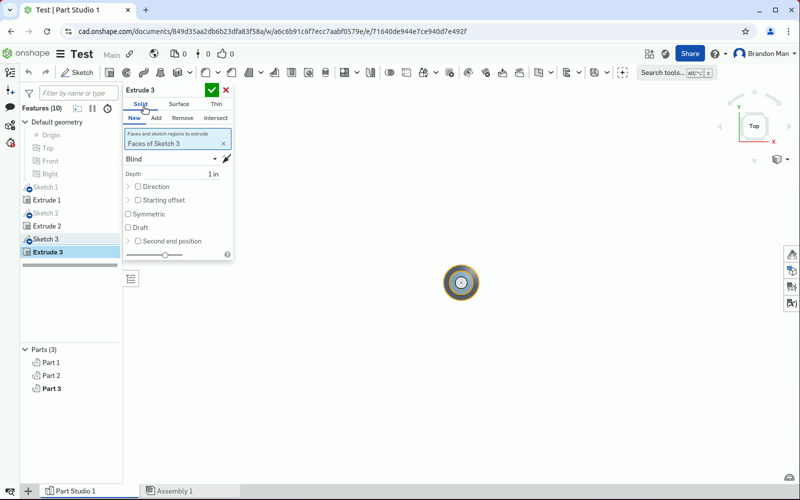
click(143, 106)
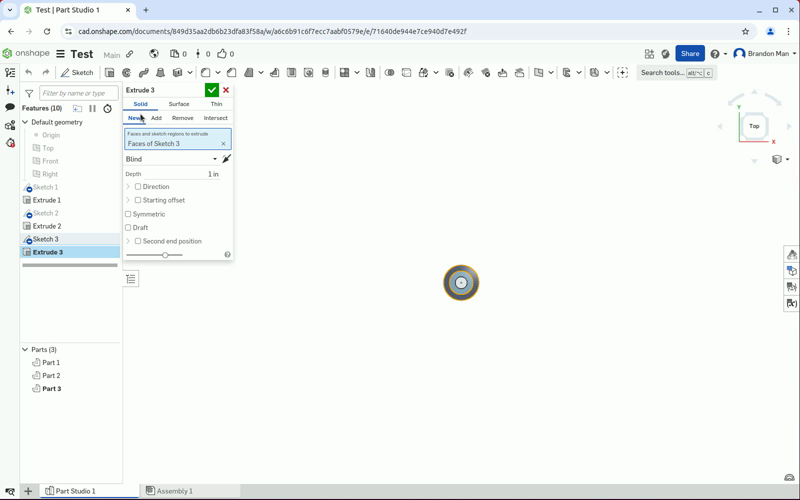
mouse_move(137, 120)
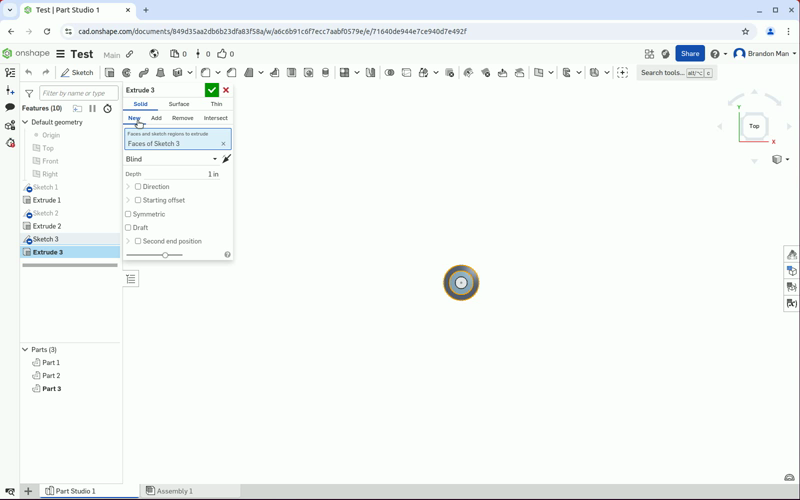
click(137, 120)
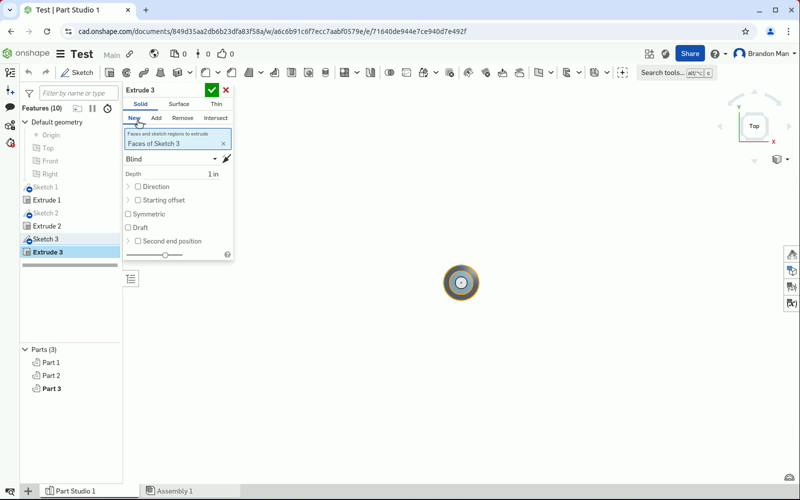
key(tab, 4)
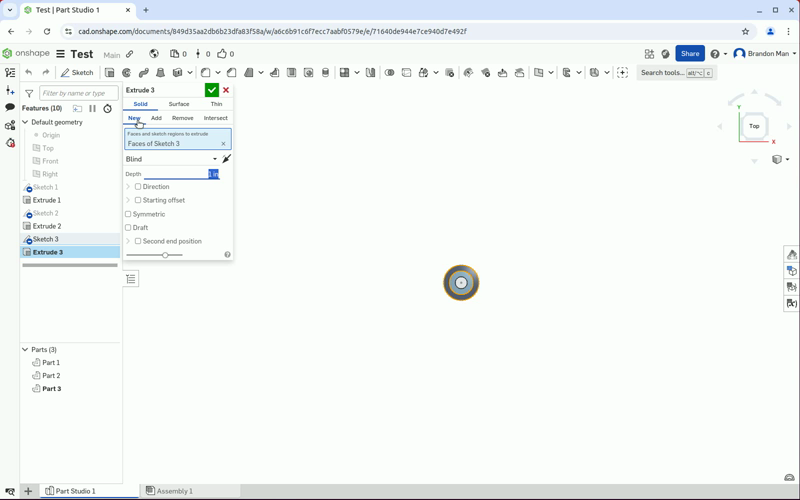
text(6.74)
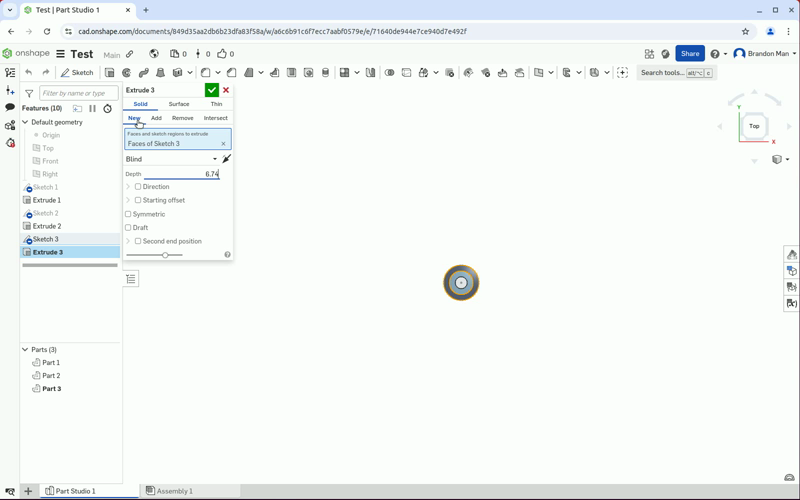
key(enter)
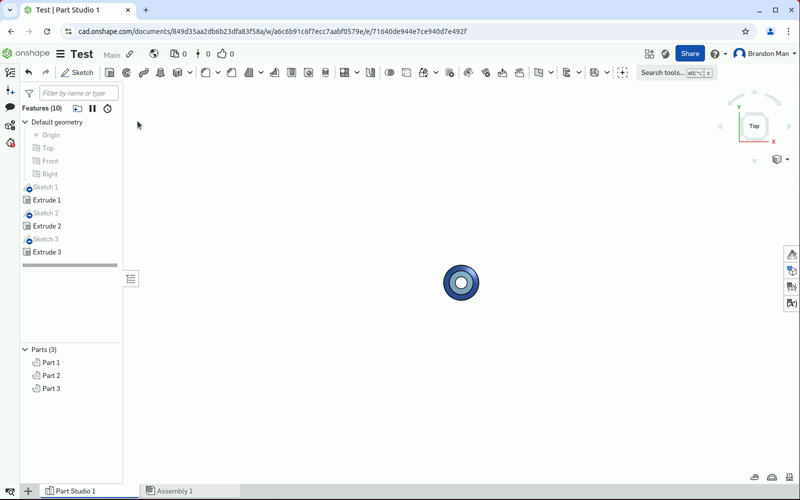
key(shift+h)
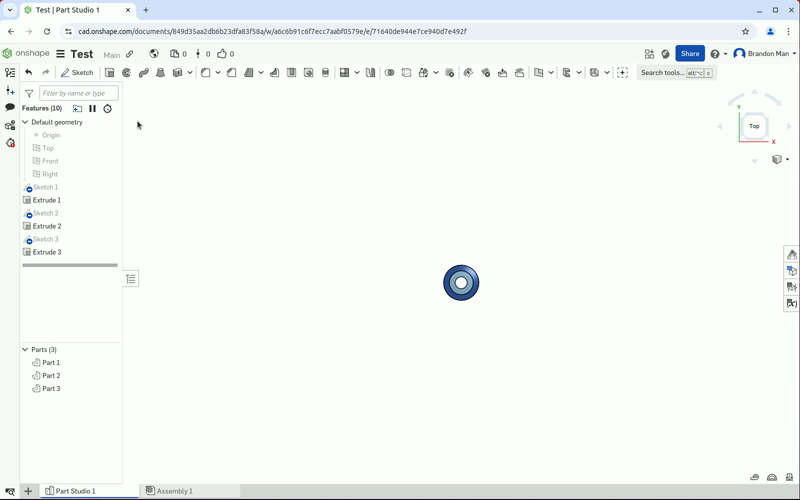
key(shift+h)
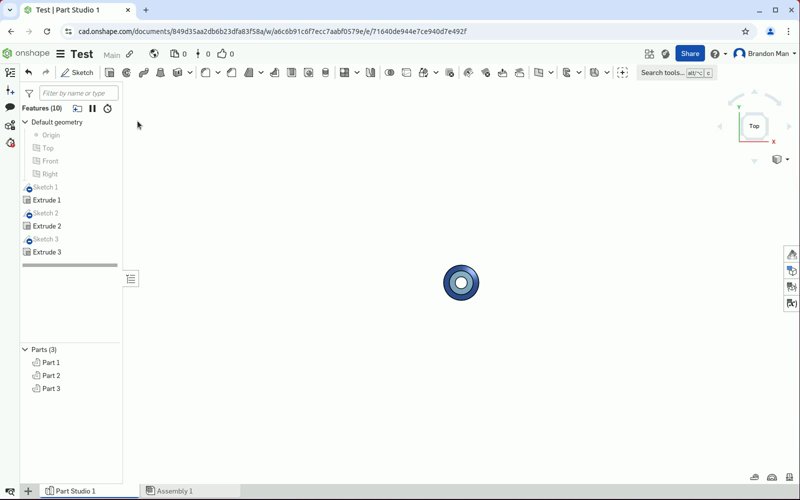
mouse_move(73, 189)
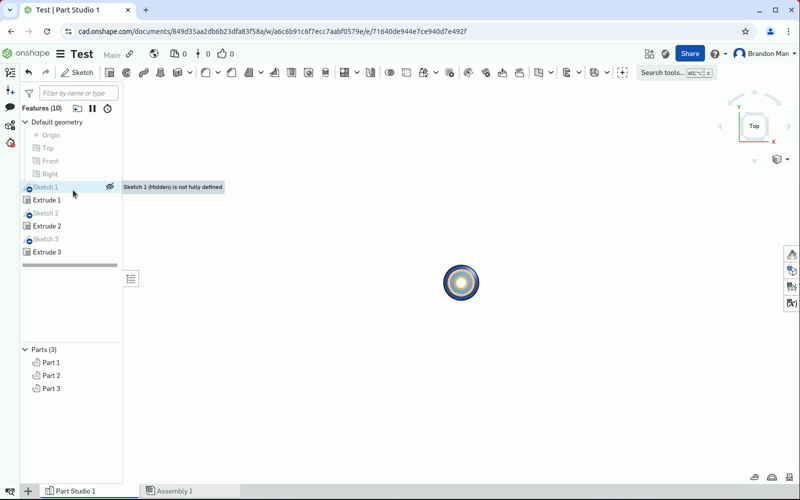
click(73, 189)
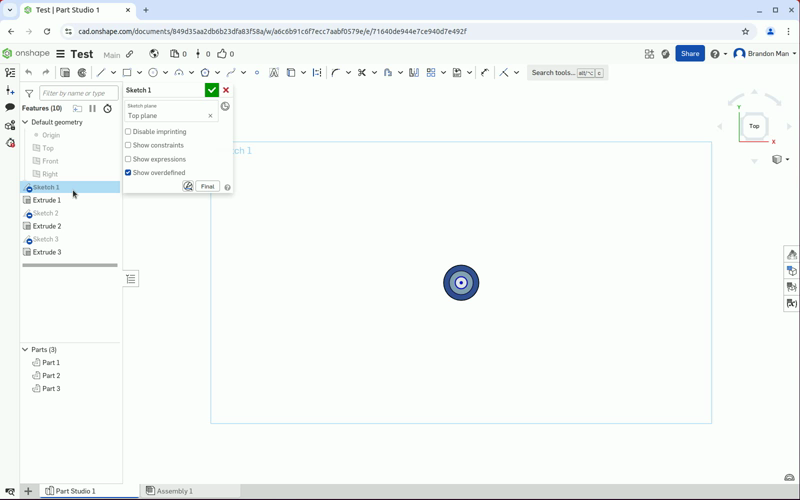
mouse_move(229, 92)
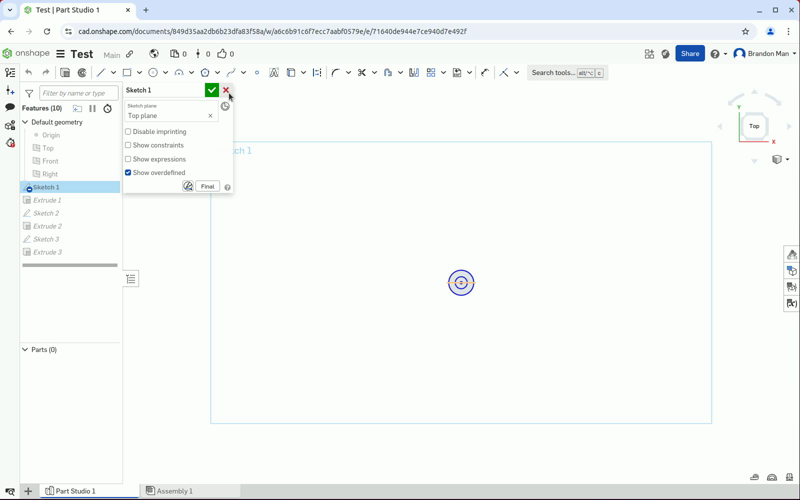
click(229, 92)
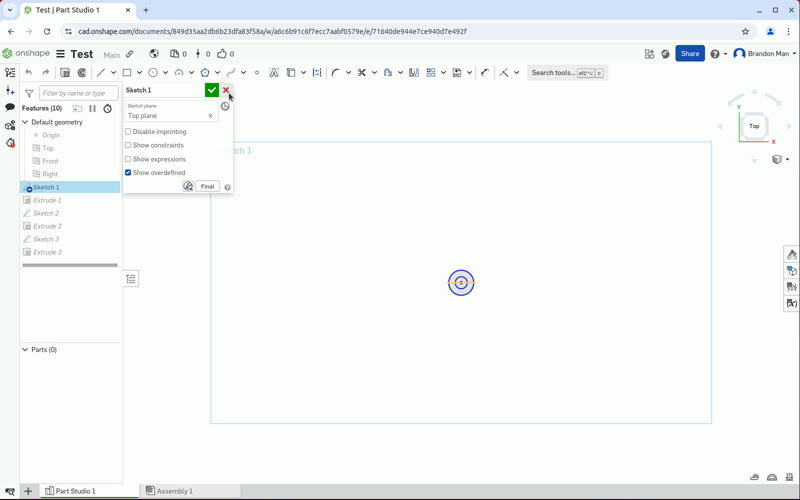
key(shift+s)
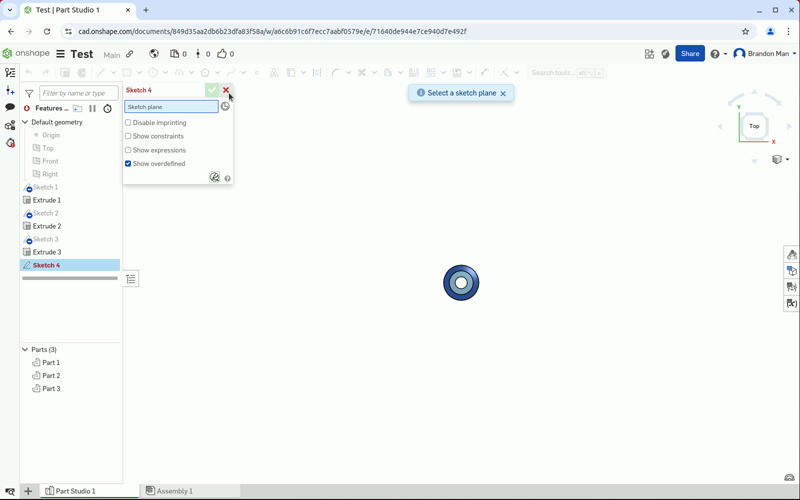
mouse_move(73, 150)
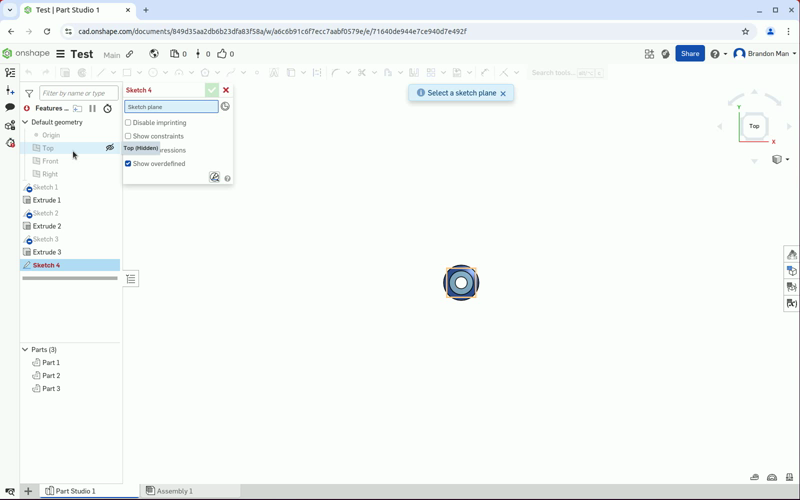
click(73, 150)
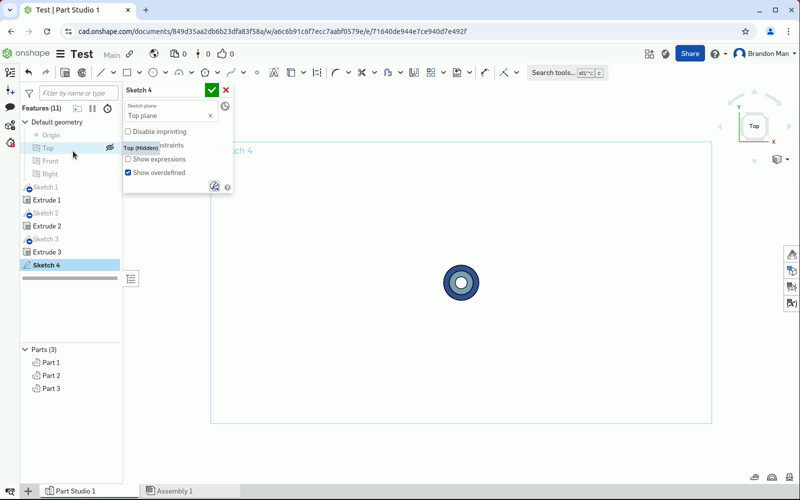
mouse_move(73, 352)
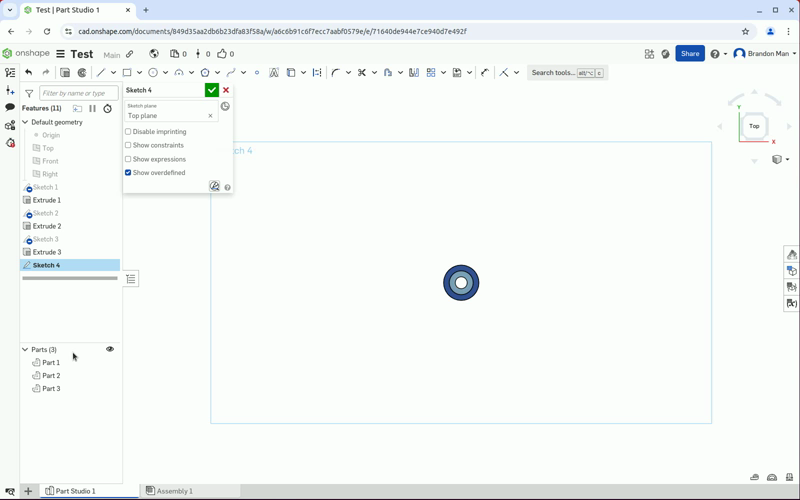
key(y)
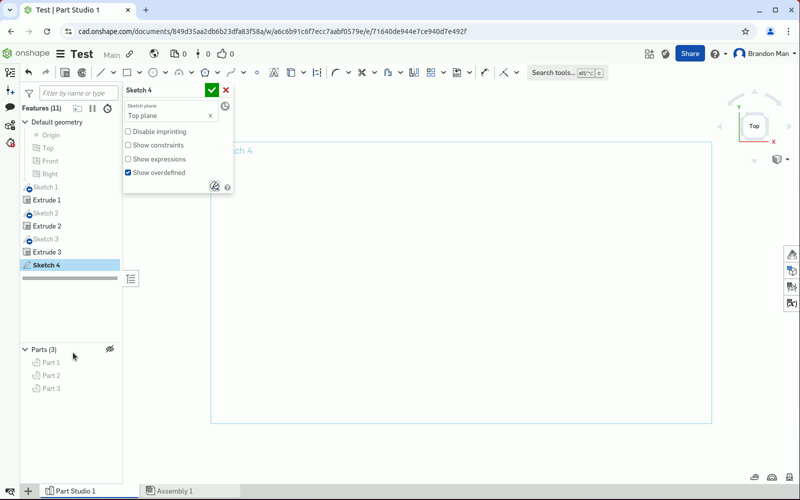
key(c)
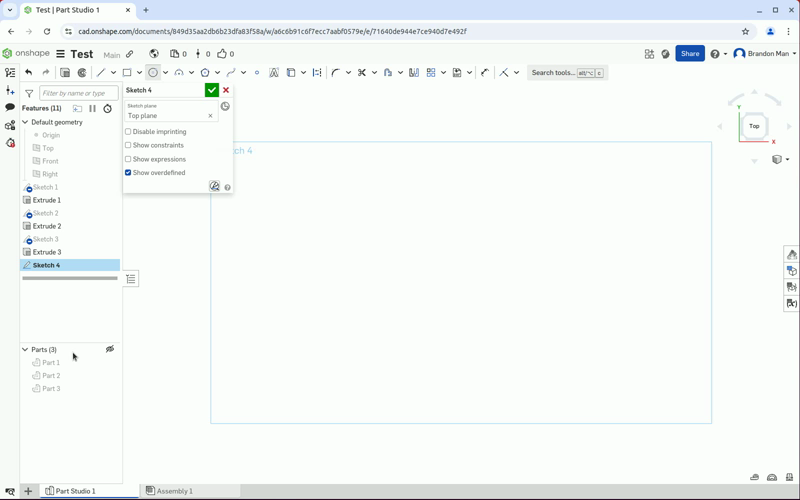
key_down(shift)
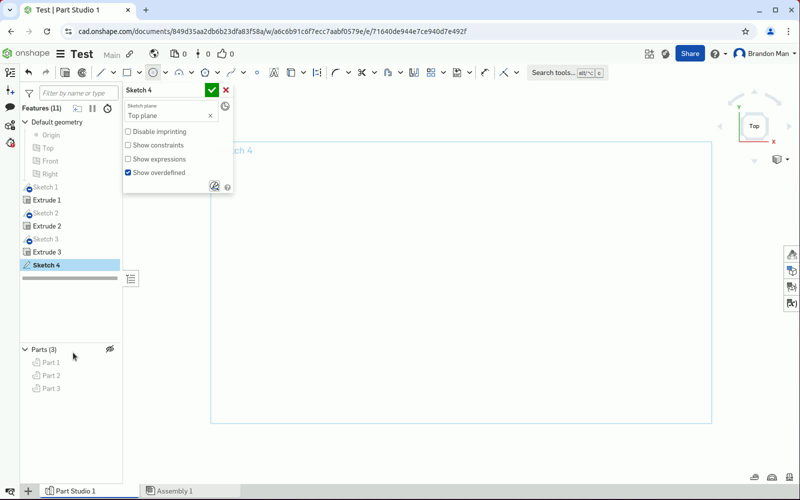
mouse_move(359, 282)
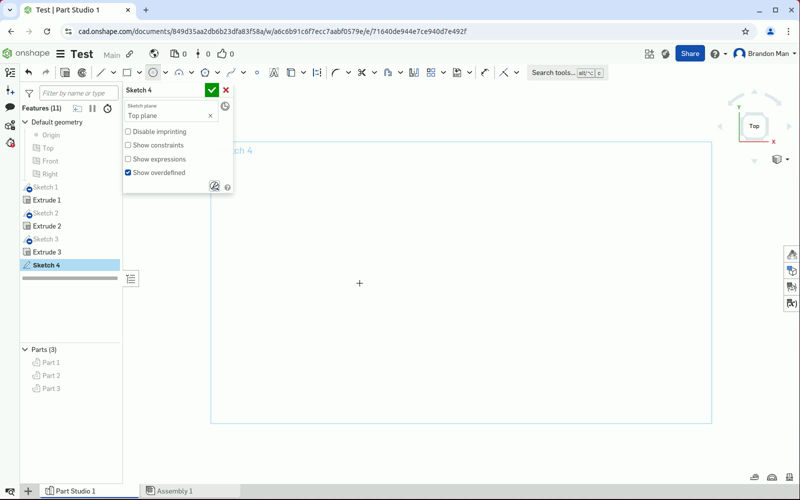
click(359, 282)
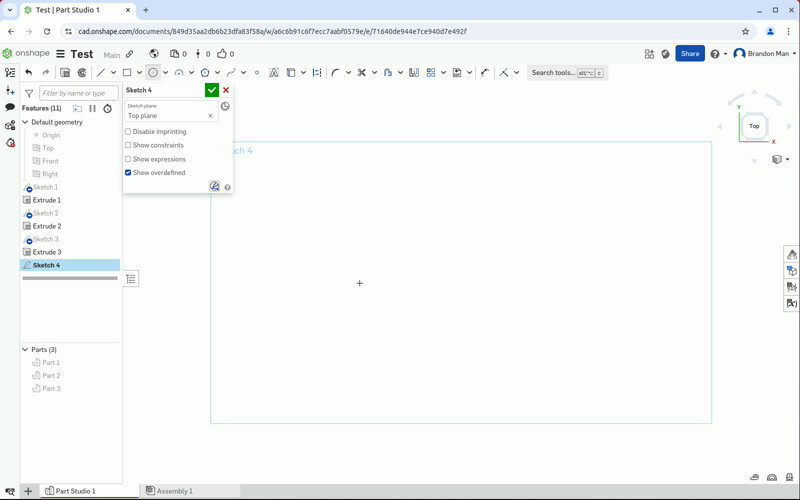
key_up(shift)
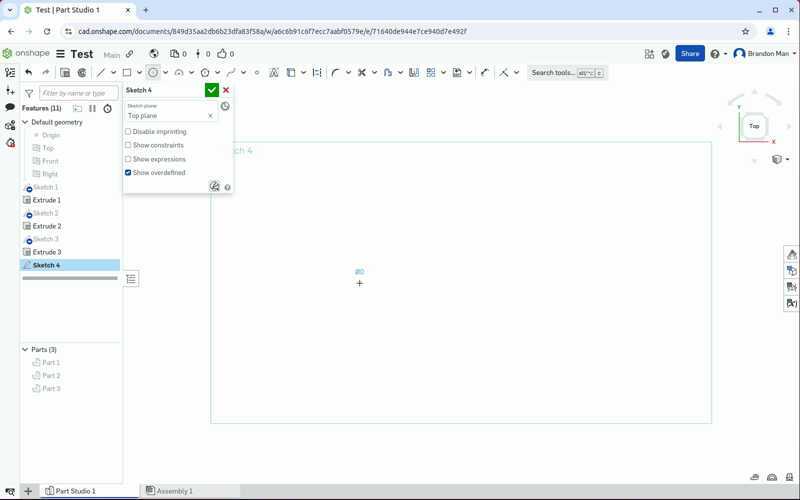
mouse_move(371, 282)
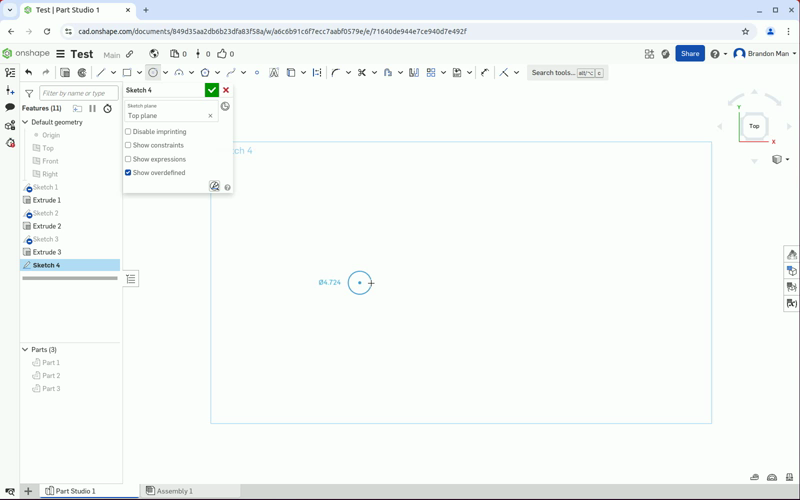
click(371, 282)
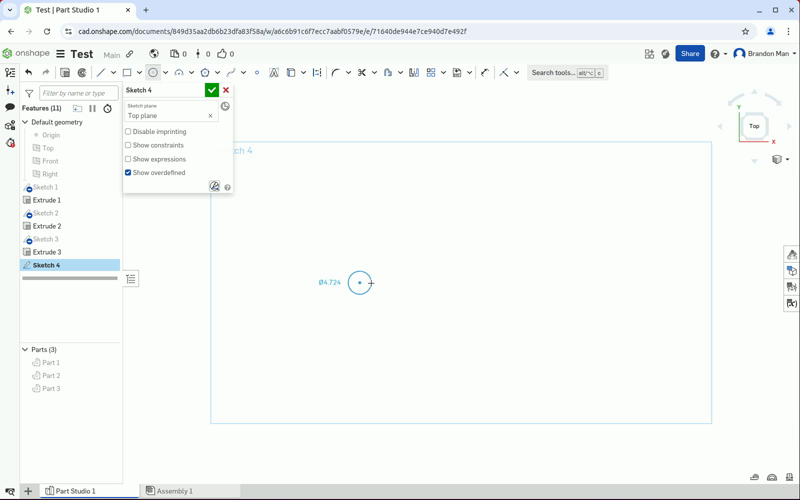
key(esc)
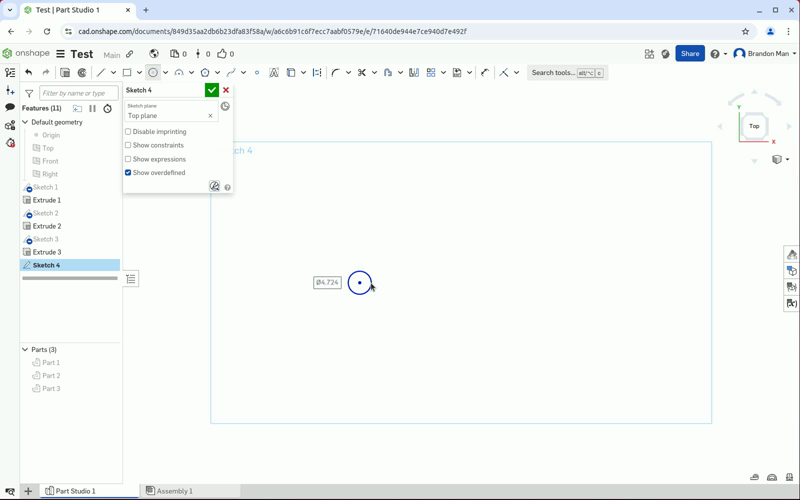
key(c)
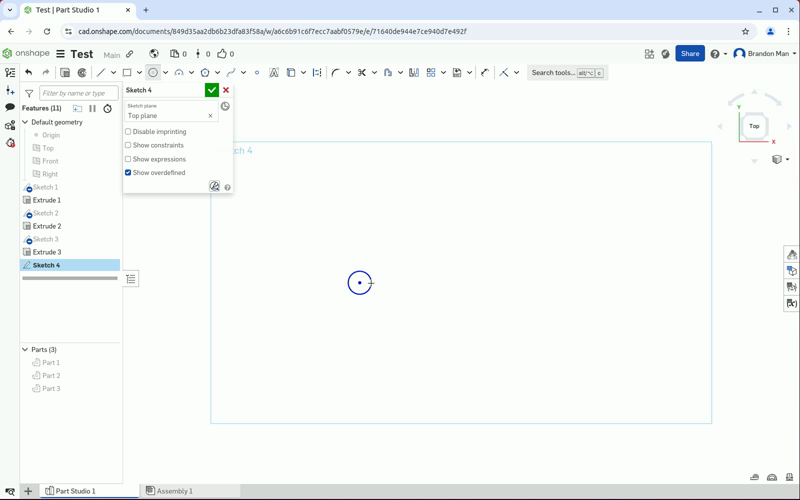
key_down(shift)
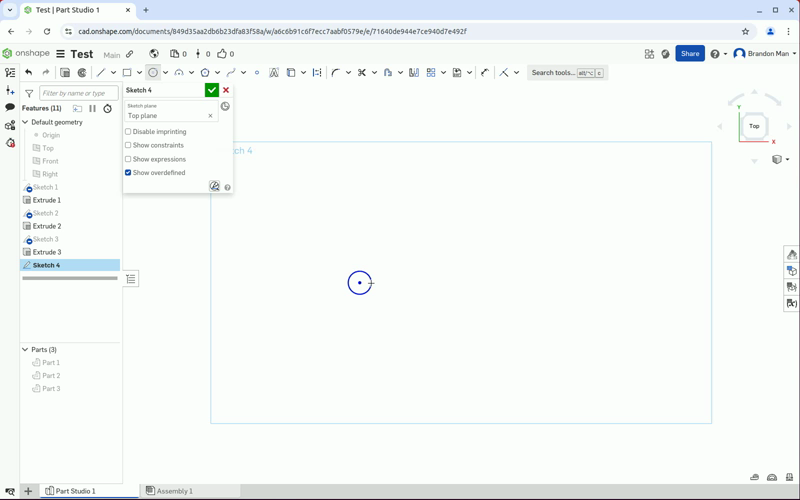
mouse_move(359, 282)
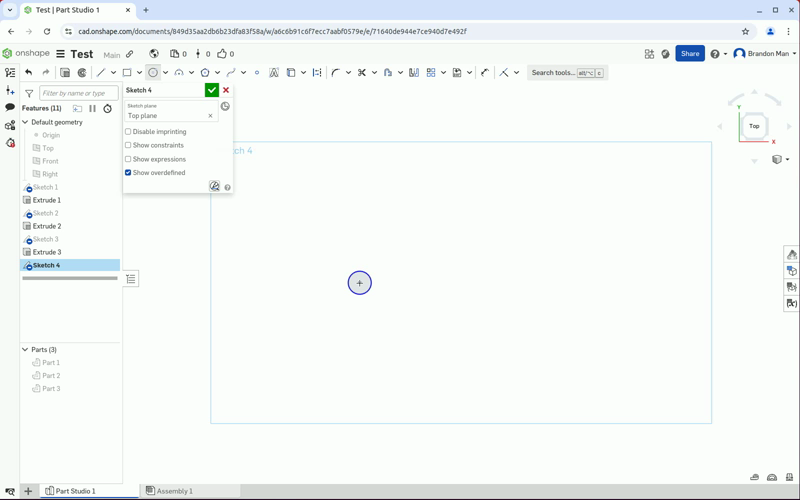
click(359, 282)
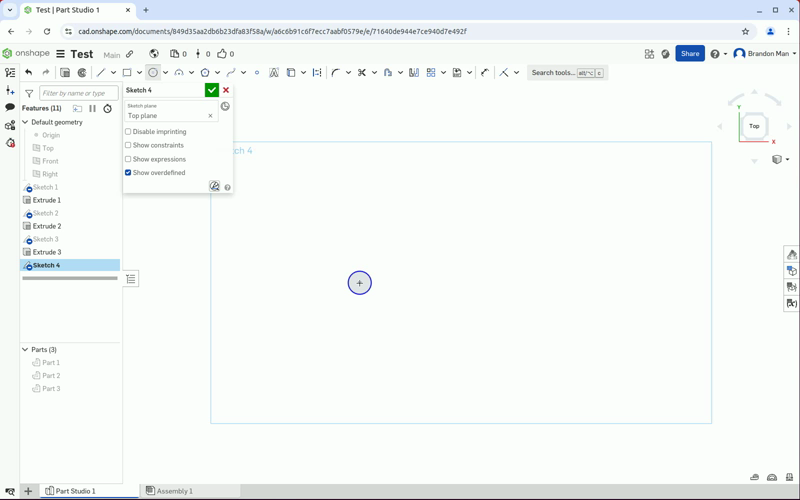
key_up(shift)
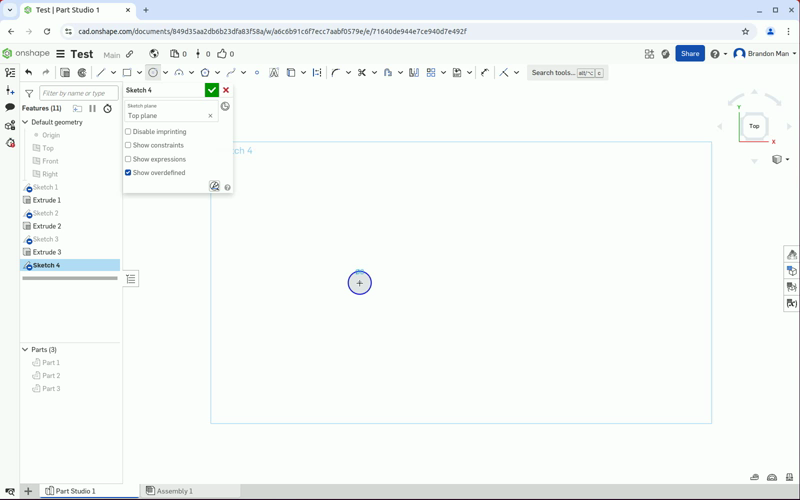
mouse_move(362, 282)
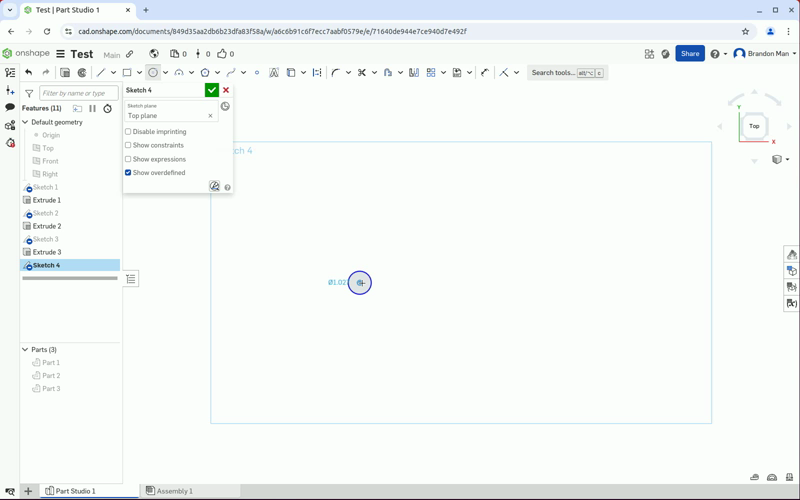
scroll(6)
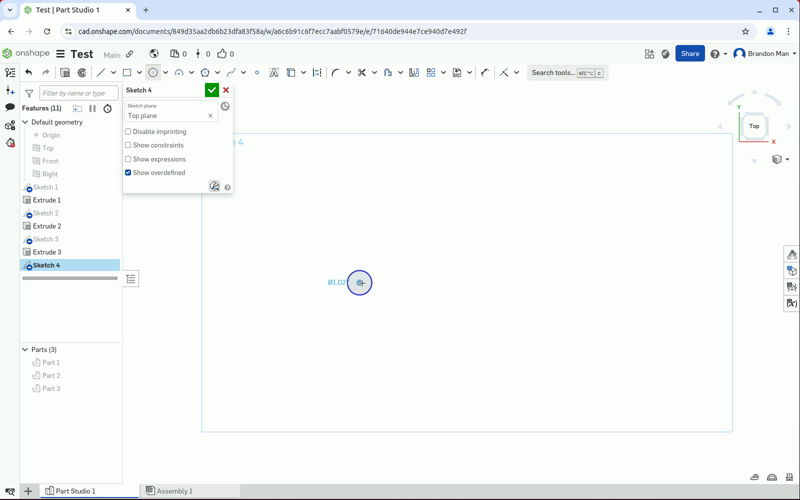
scroll(6)
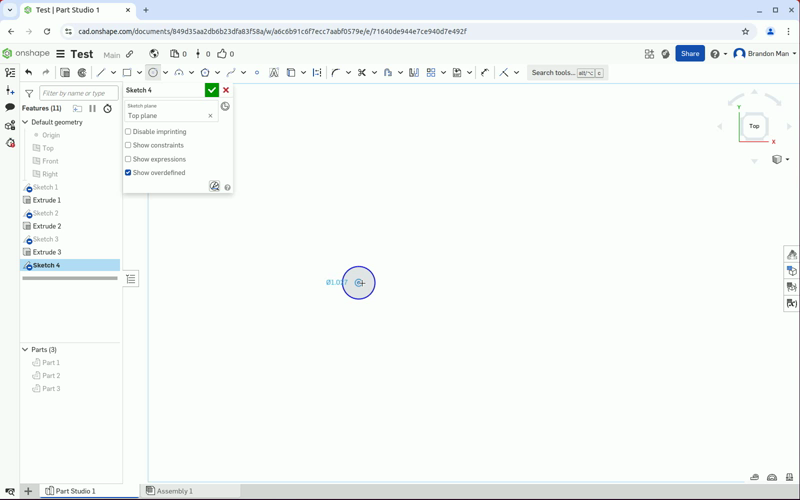
scroll(6)
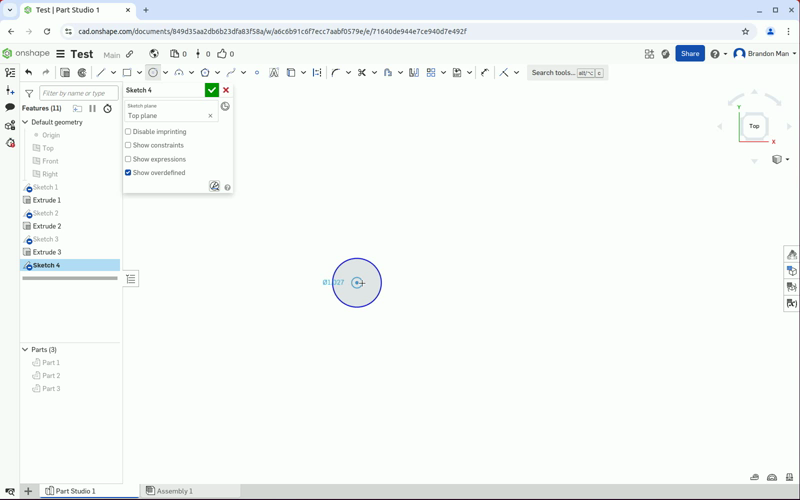
scroll(6)
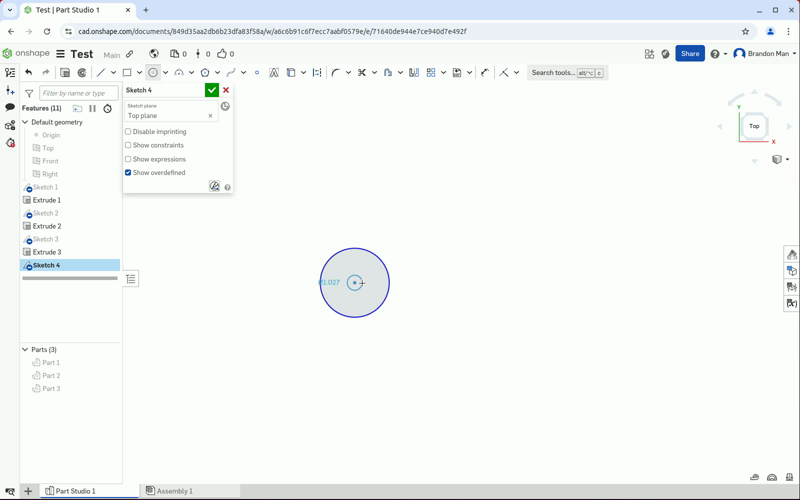
scroll(6)
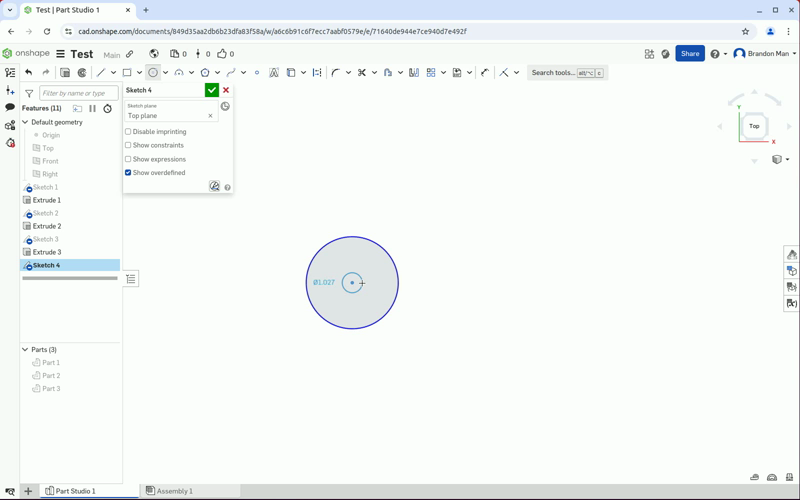
scroll(6)
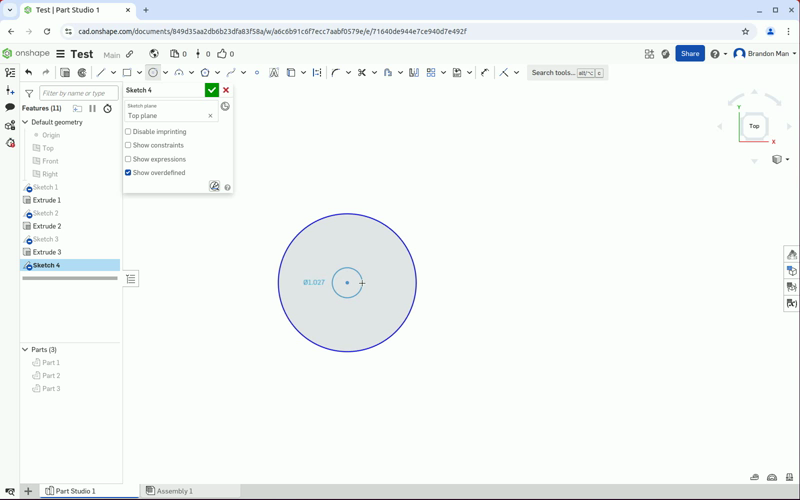
scroll(6)
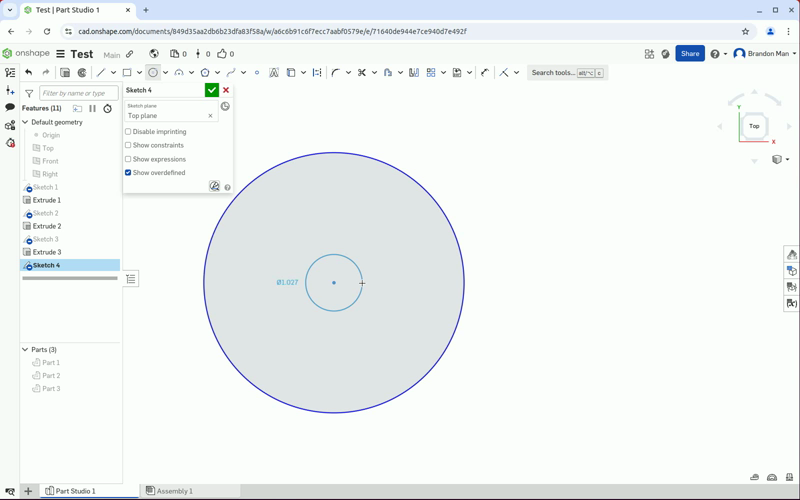
click(362, 282)
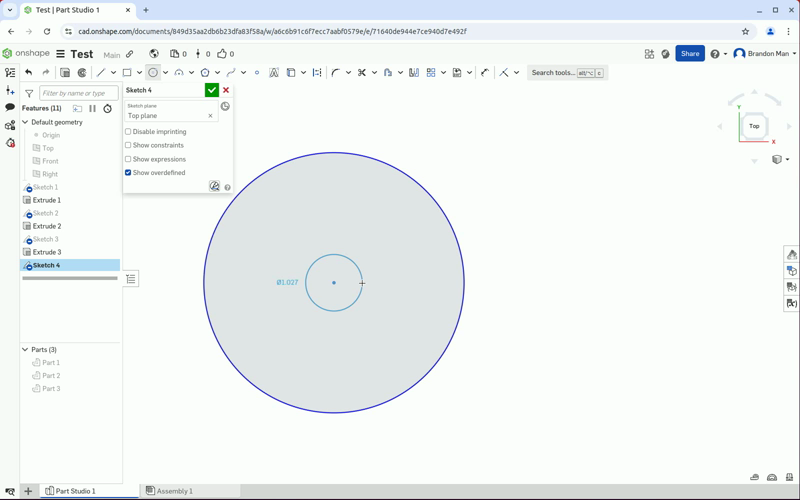
scroll(-6)
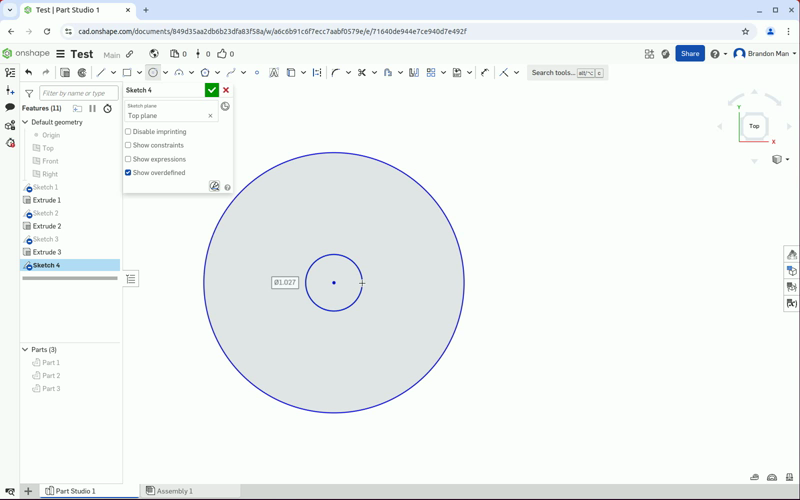
scroll(-6)
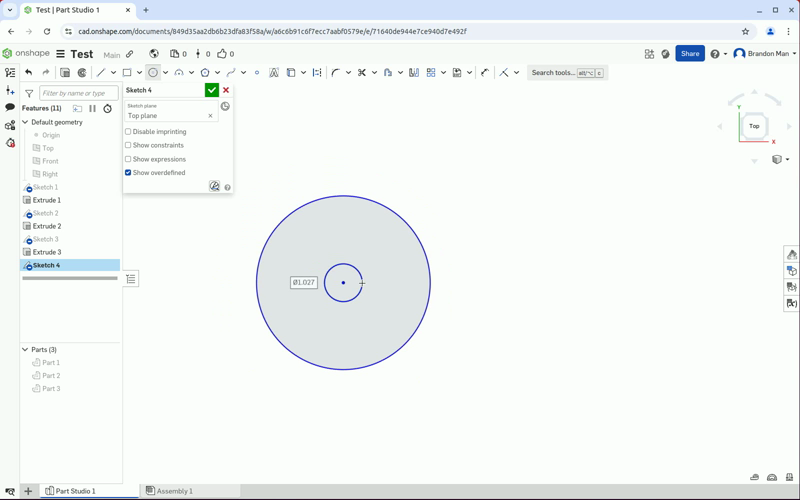
scroll(-6)
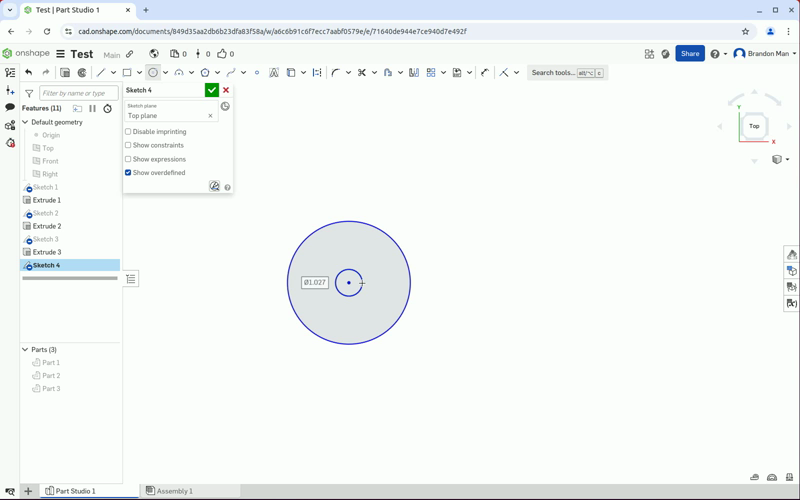
scroll(-6)
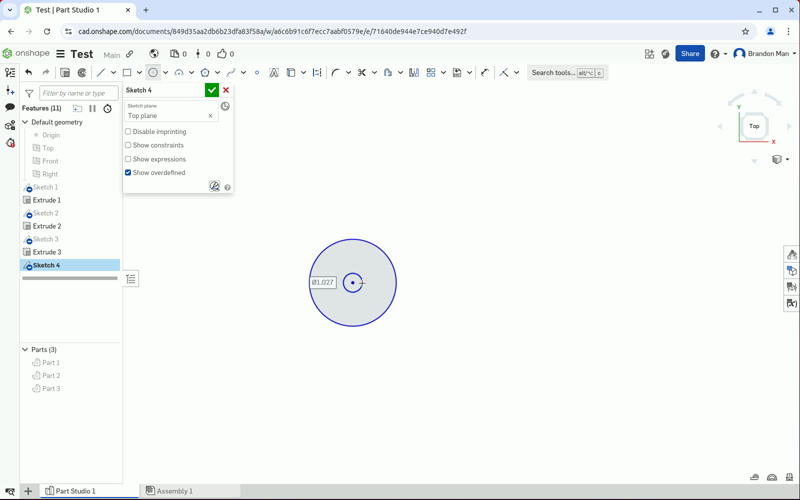
scroll(-6)
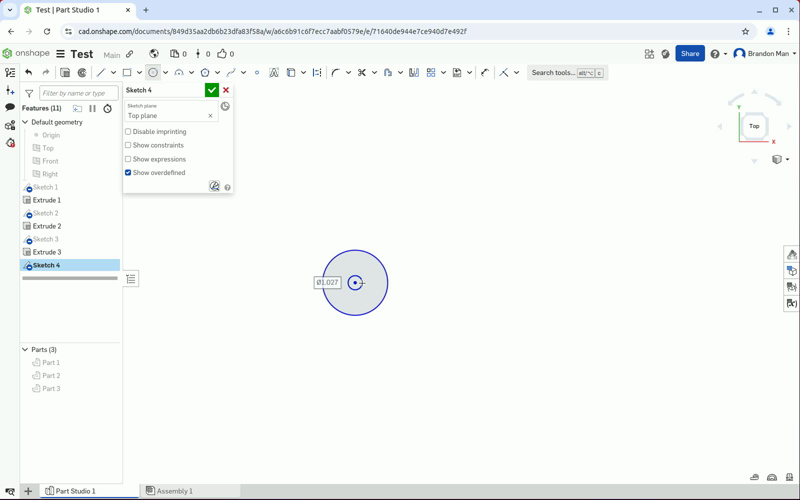
scroll(-6)
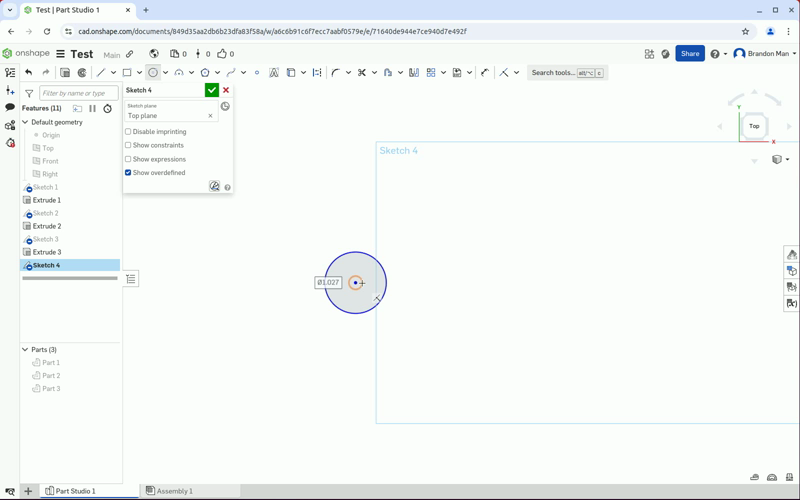
scroll(-6)
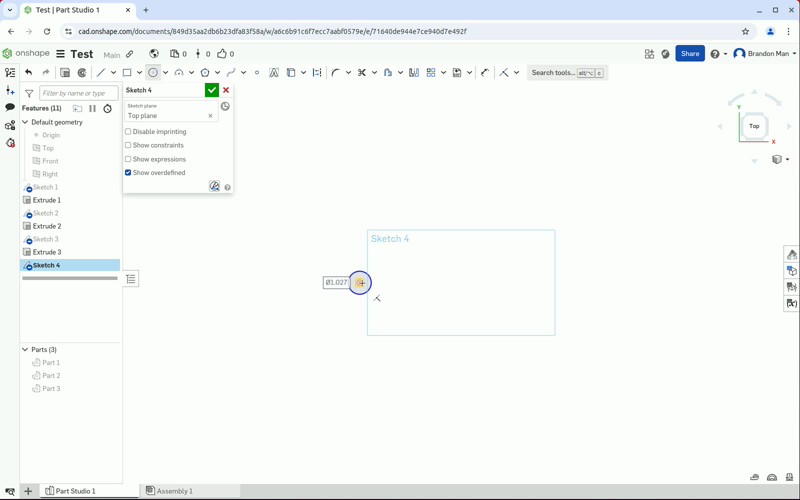
key(esc)
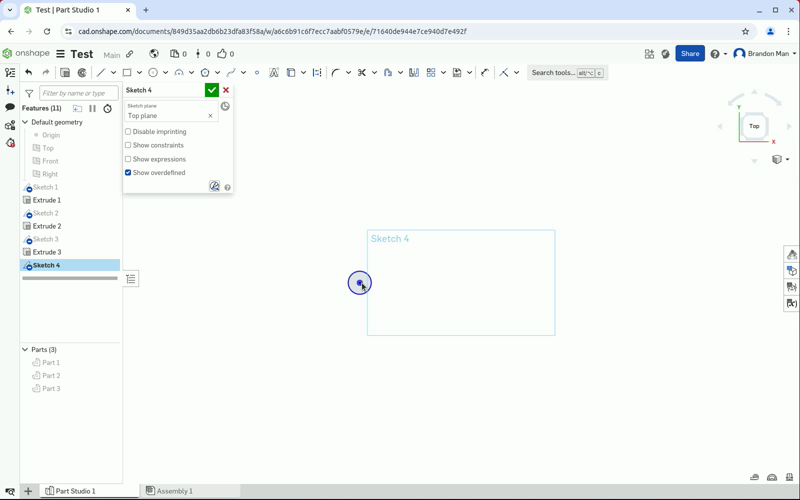
mouse_move(358, 284)
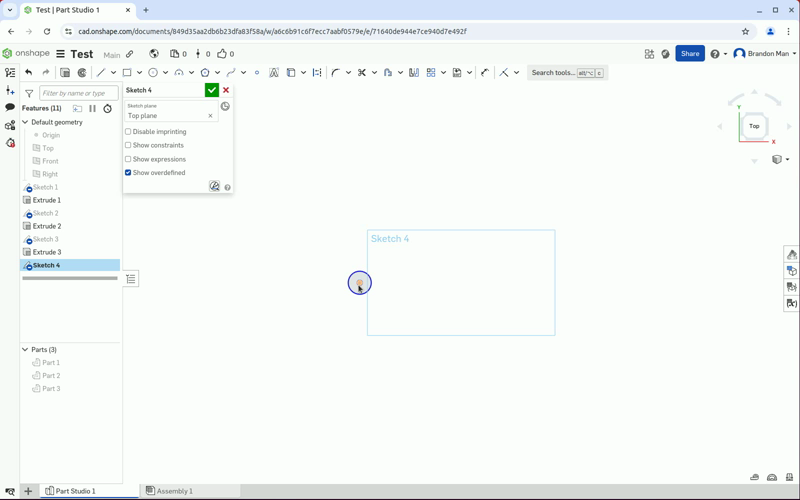
scroll(6)
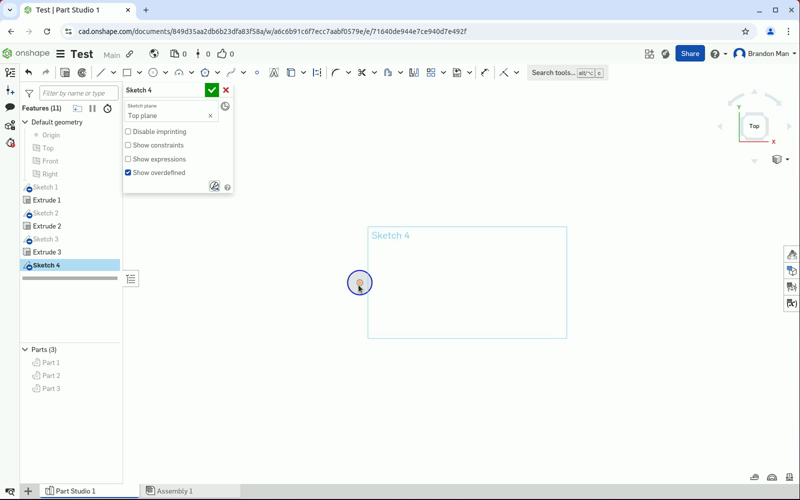
scroll(6)
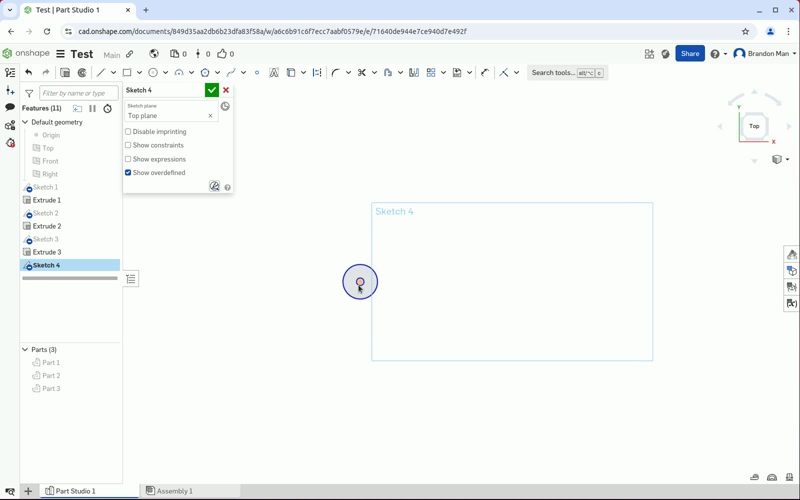
scroll(6)
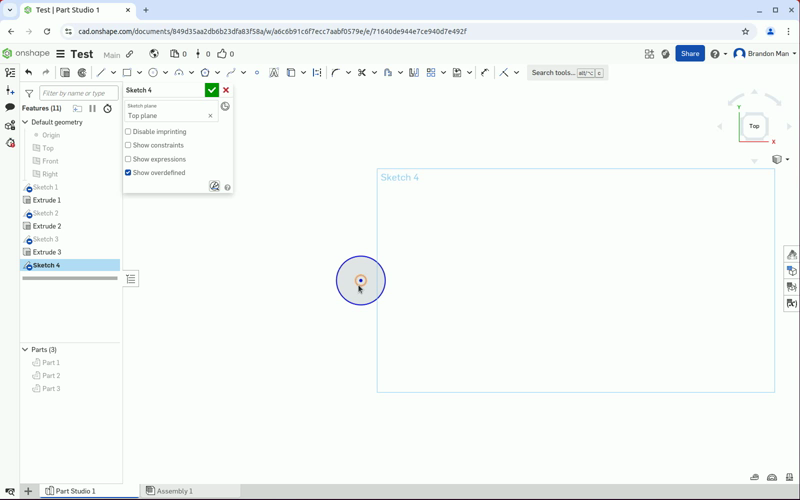
scroll(6)
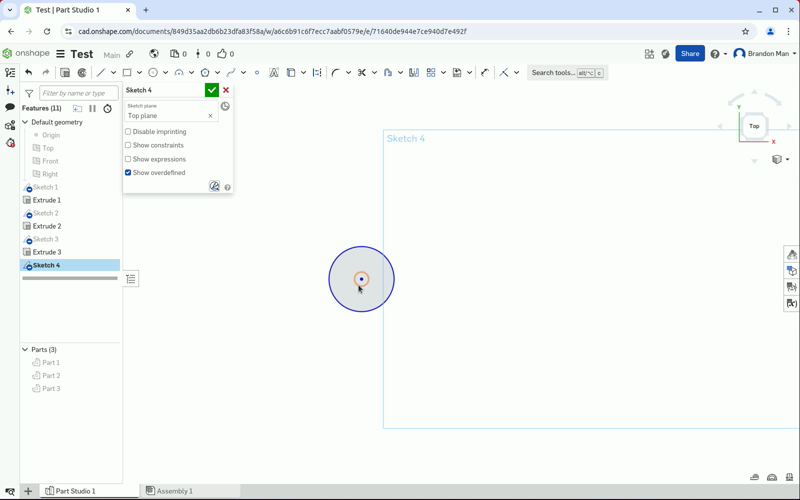
scroll(6)
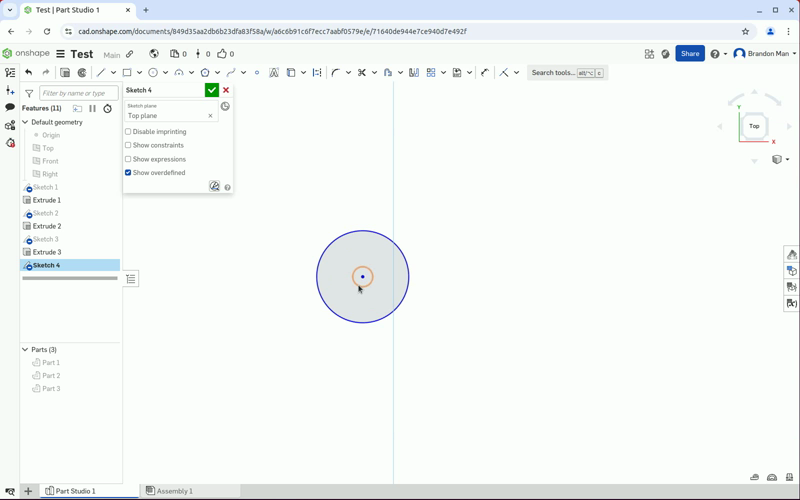
scroll(6)
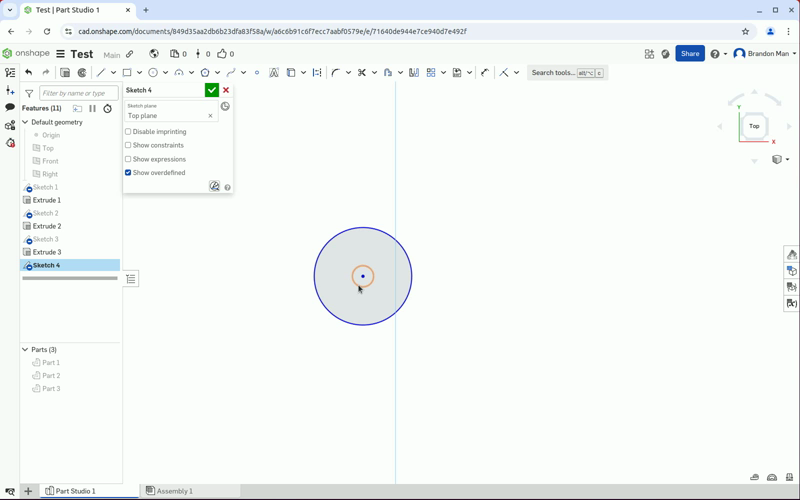
scroll(6)
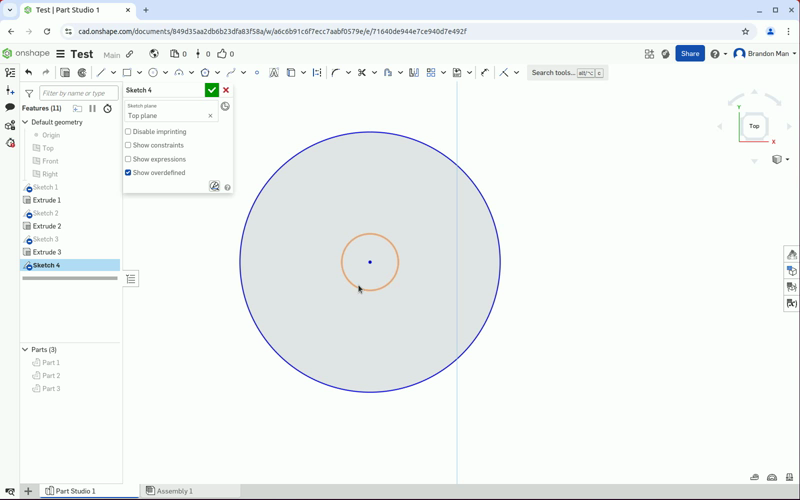
click(358, 284)
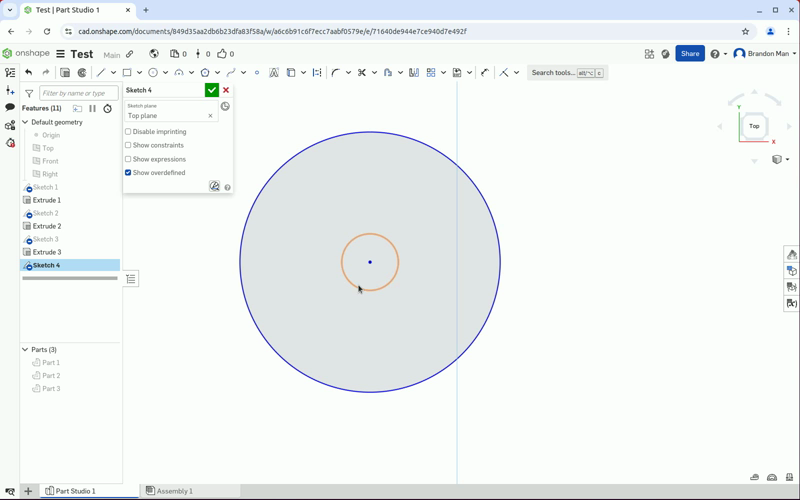
scroll(-6)
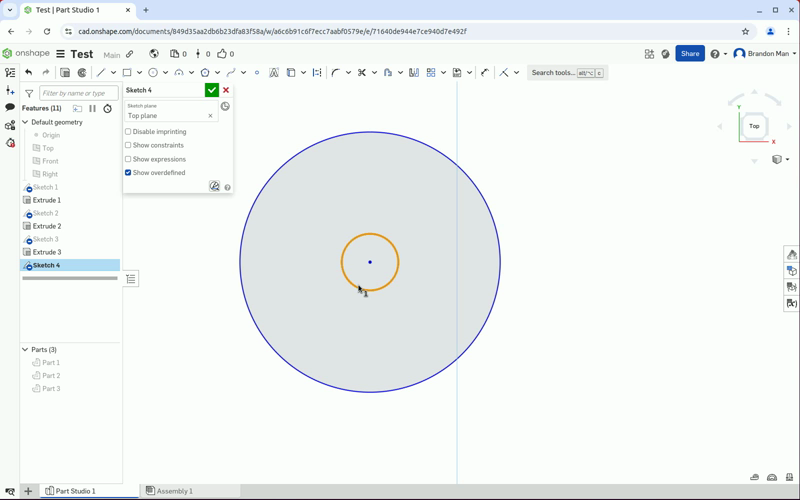
scroll(-6)
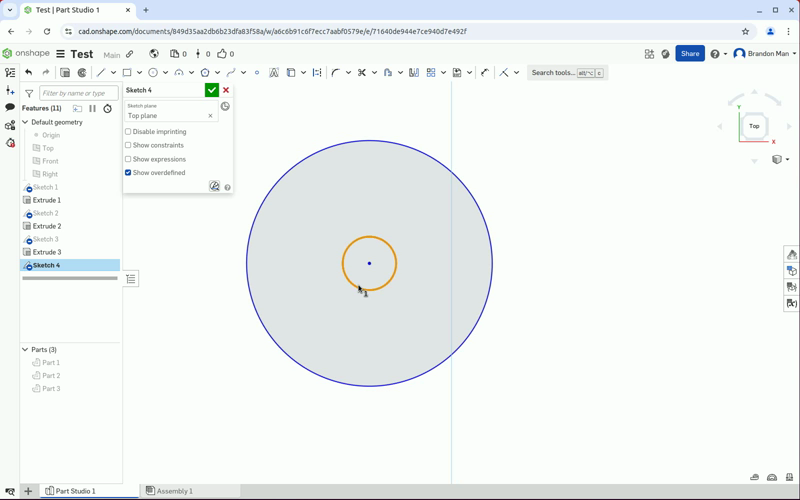
scroll(-6)
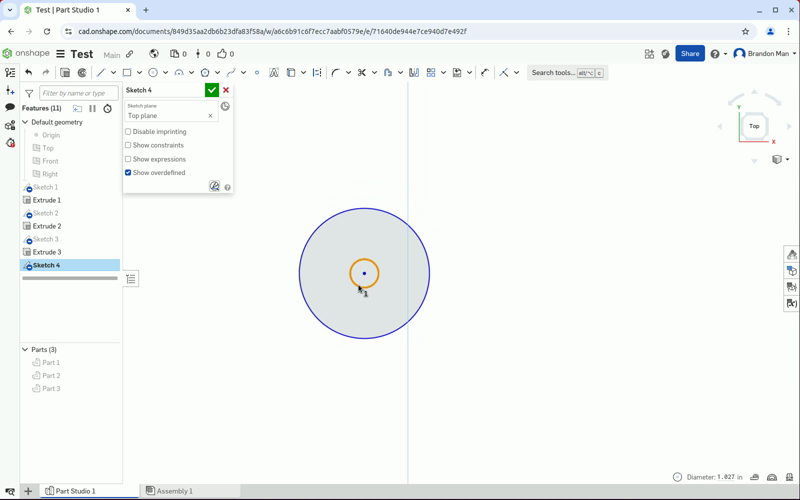
scroll(-6)
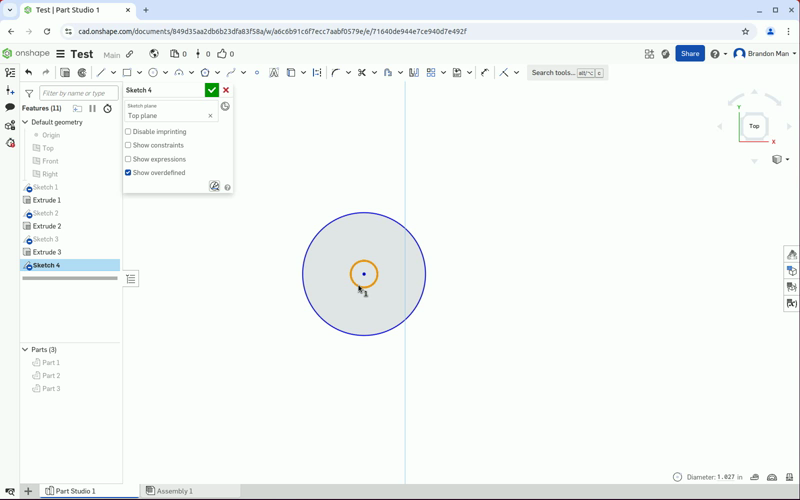
scroll(-6)
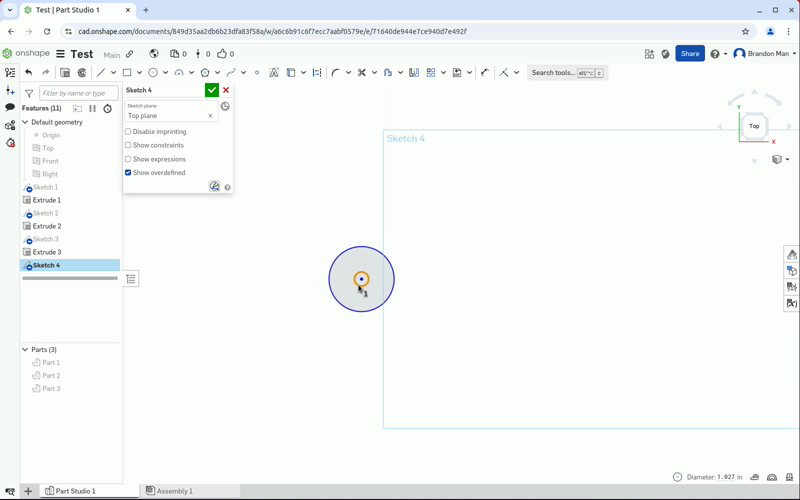
scroll(-6)
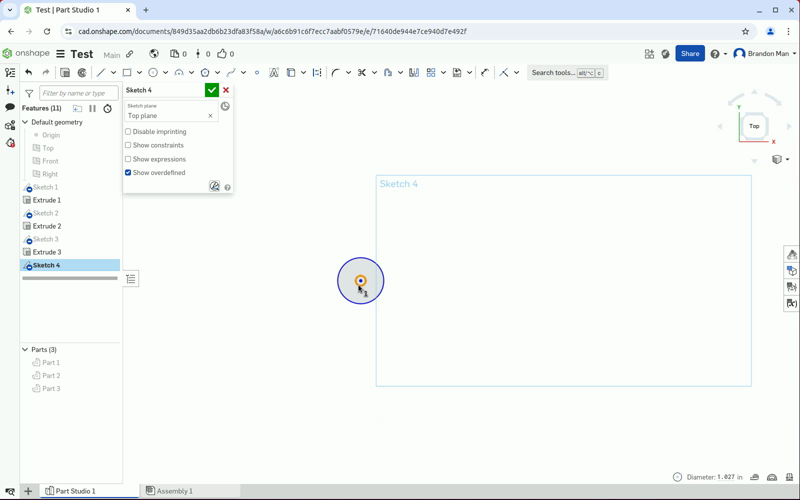
scroll(-6)
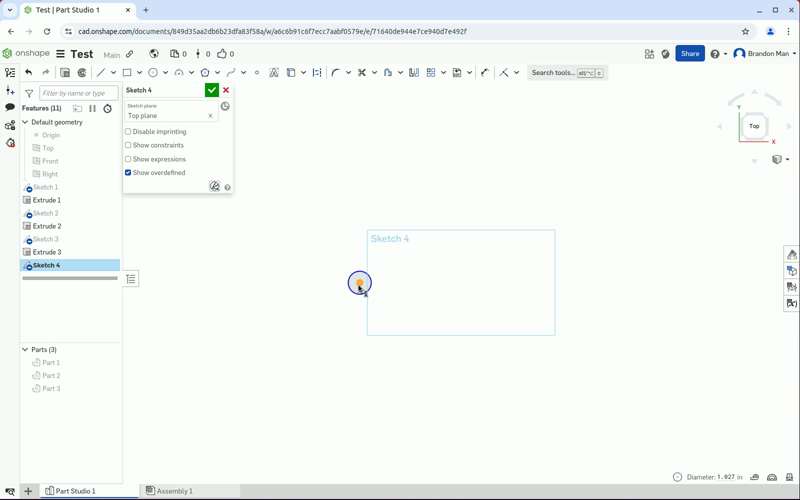
mouse_move(73, 352)
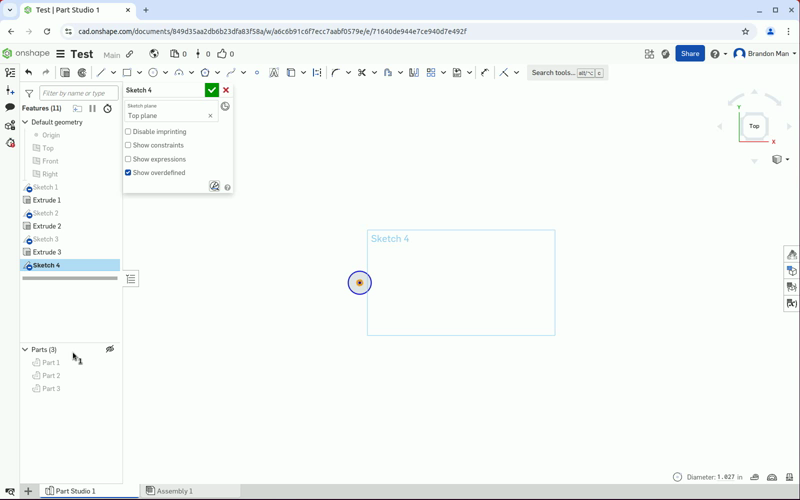
key(shift+y)
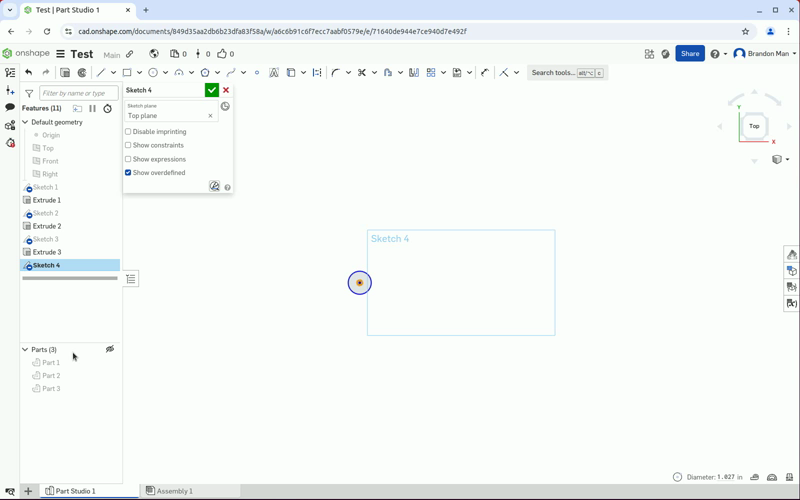
key(shift+e)
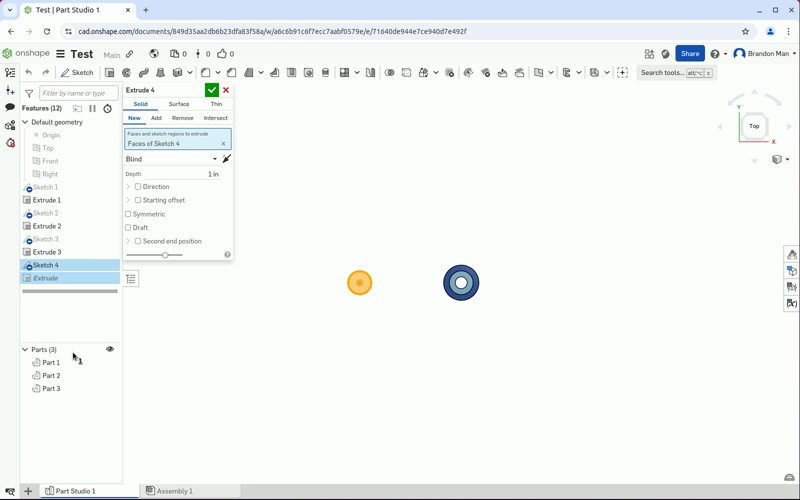
mouse_move(143, 106)
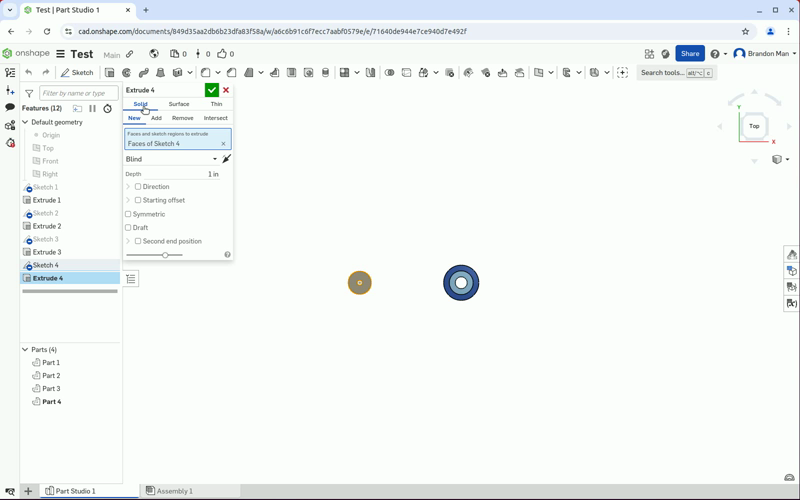
click(143, 106)
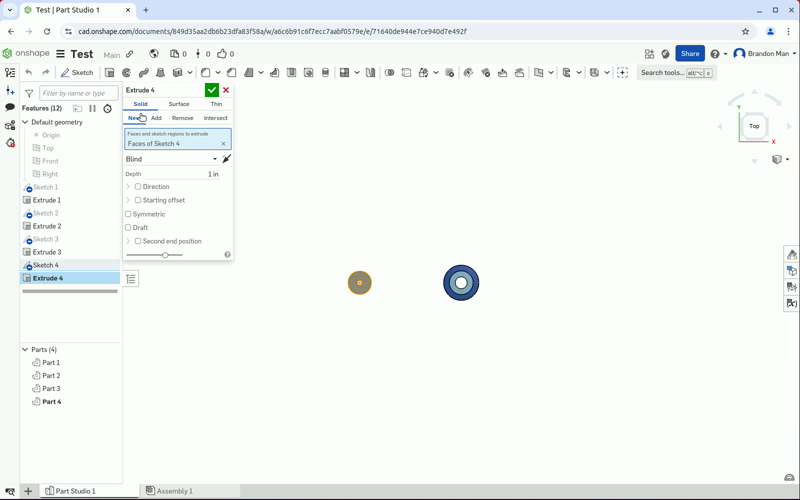
mouse_move(137, 120)
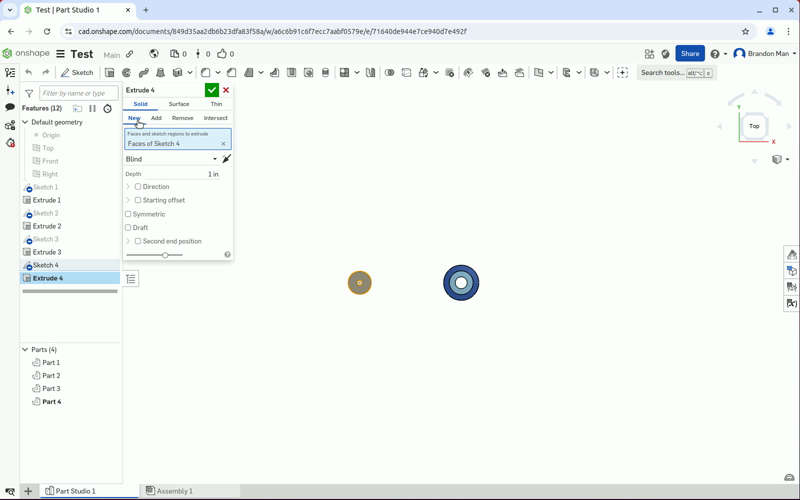
click(137, 120)
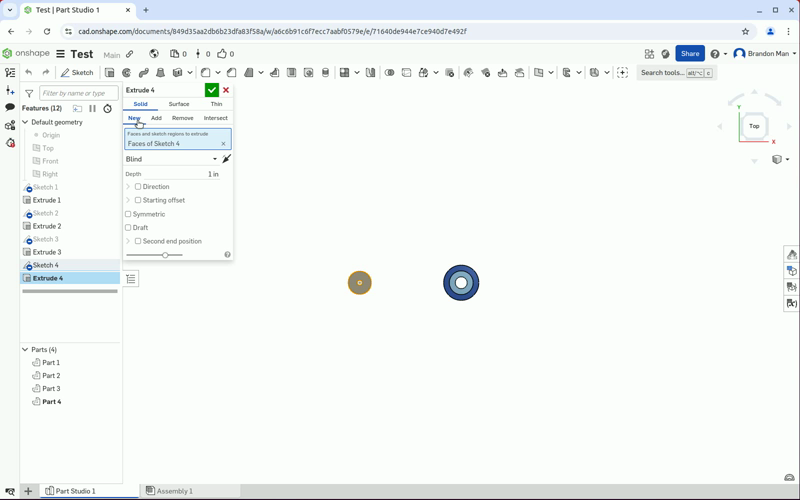
key(tab, 4)
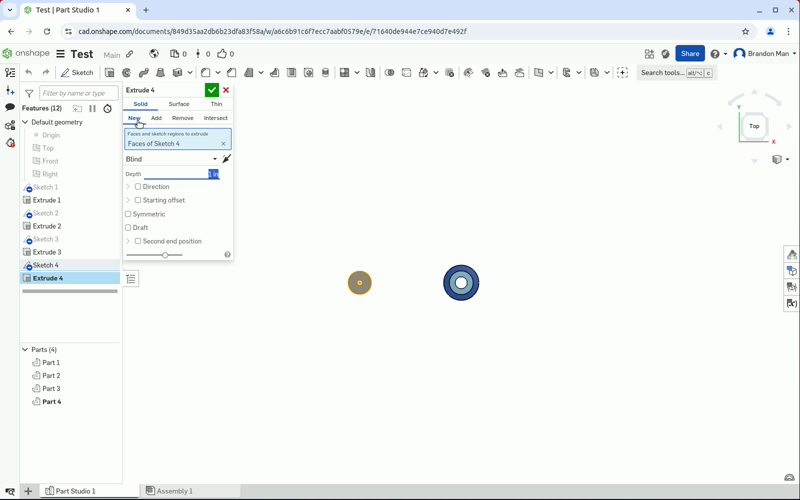
text(2.889)
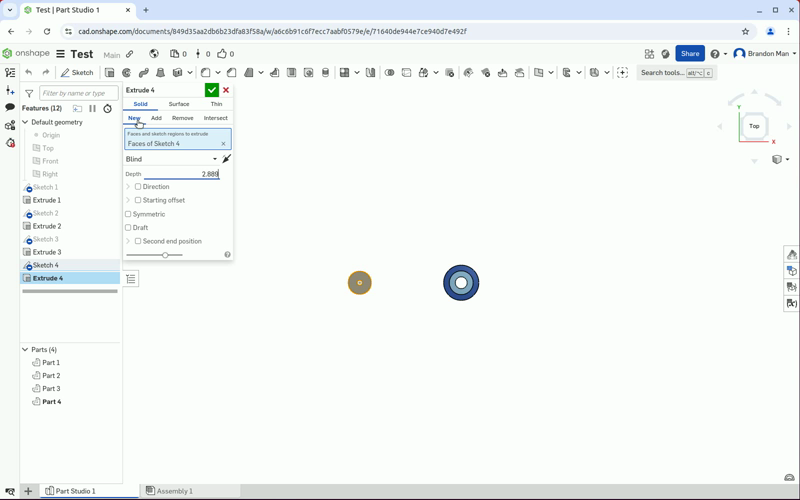
key(enter)
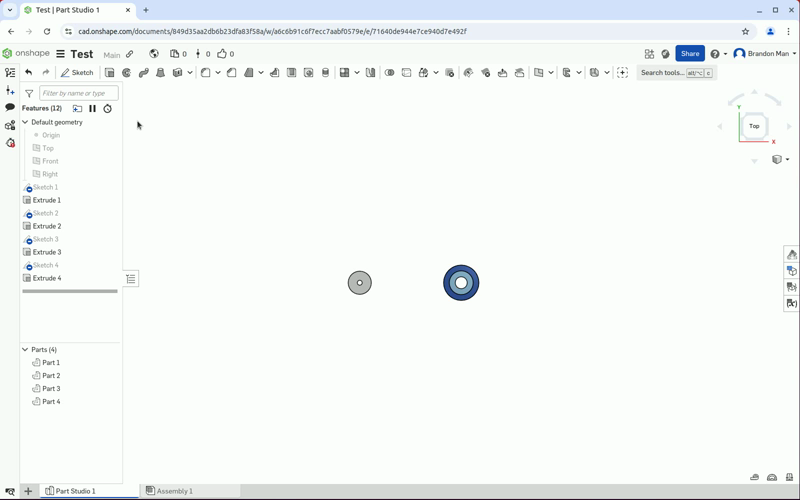
key(shift+h)
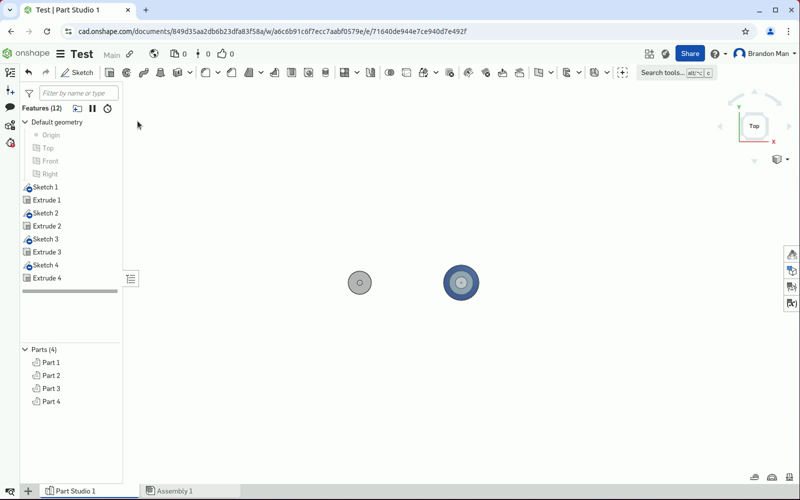
key(shift+h)
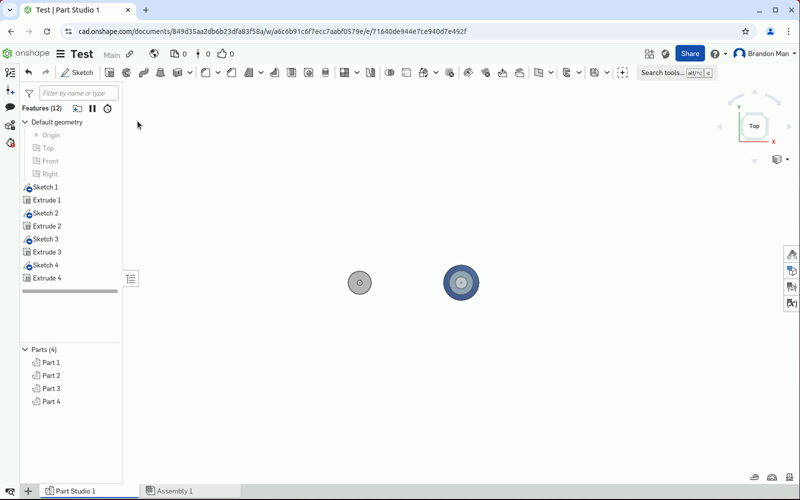
key(shift+7)
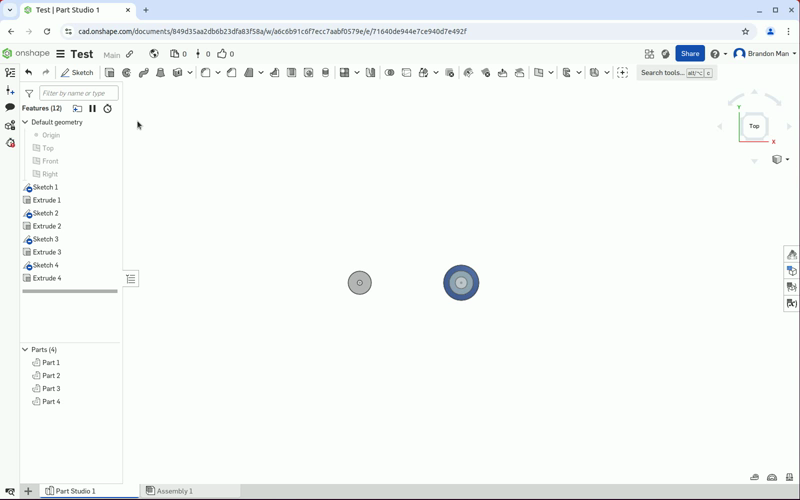
key(up, 3)
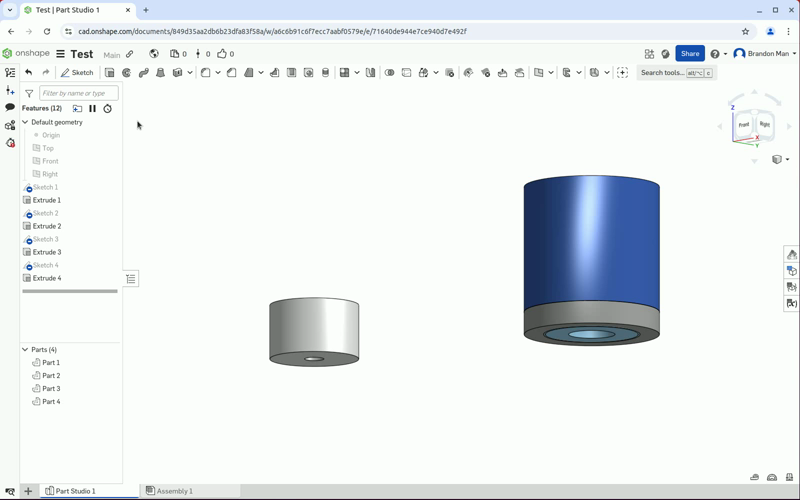
key(left, 3)
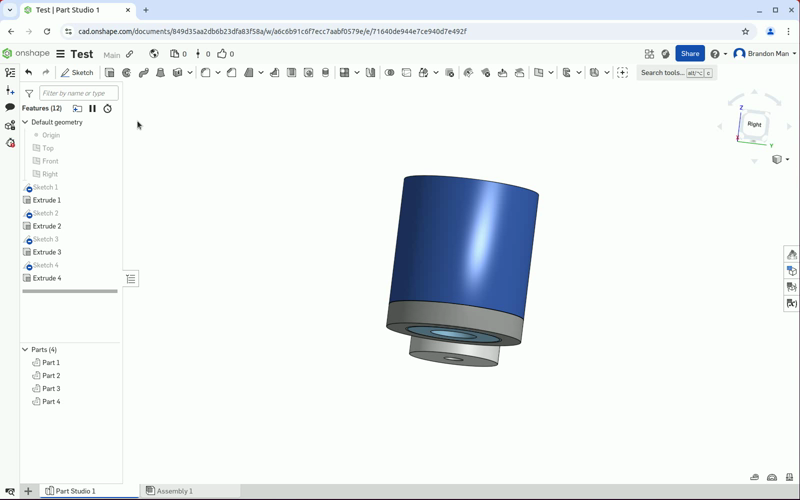
key(right, 3)
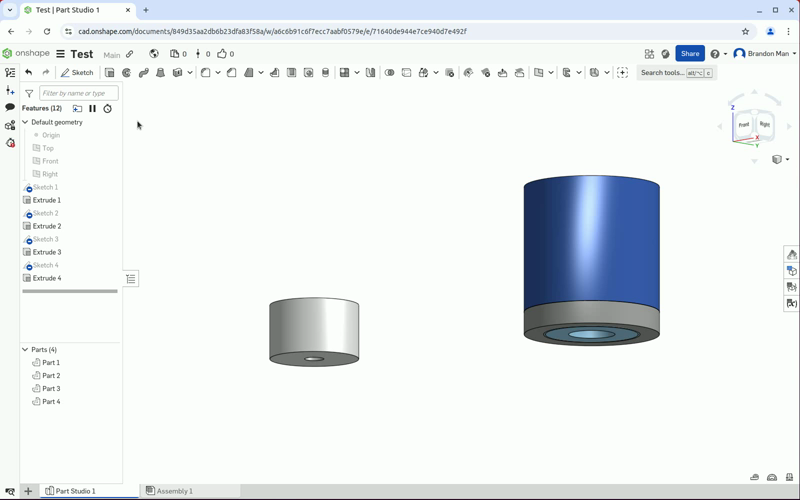
key(down, 3)
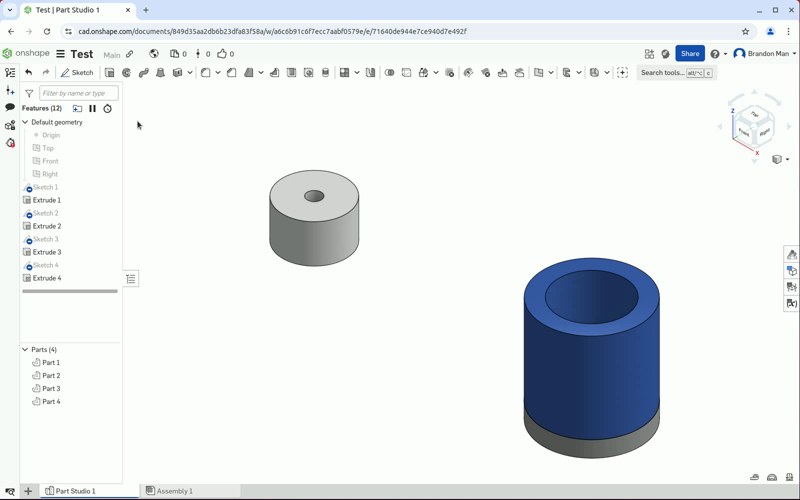
mouse_move(73, 189)
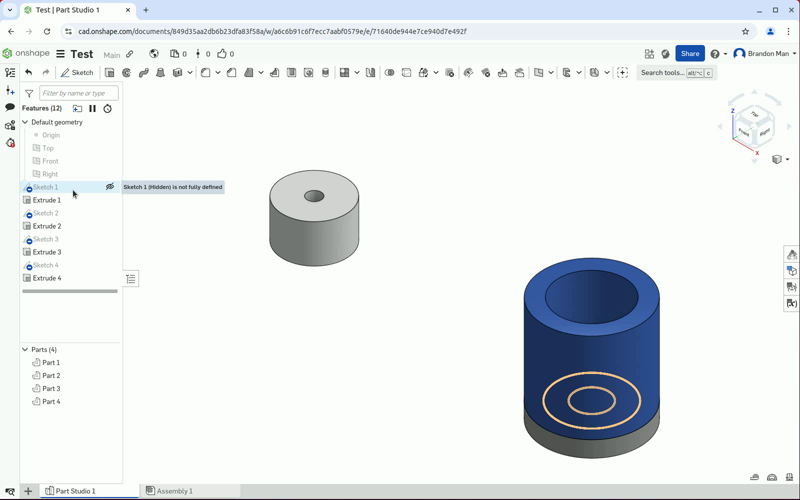
click(73, 189)